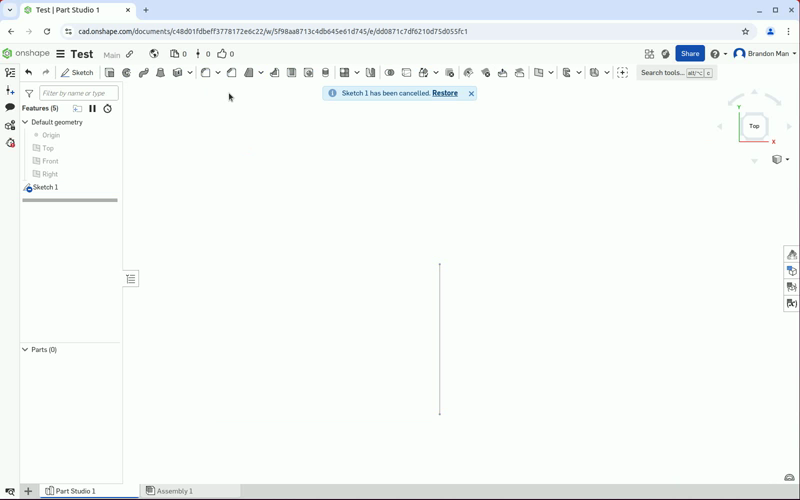
key(shift+h)
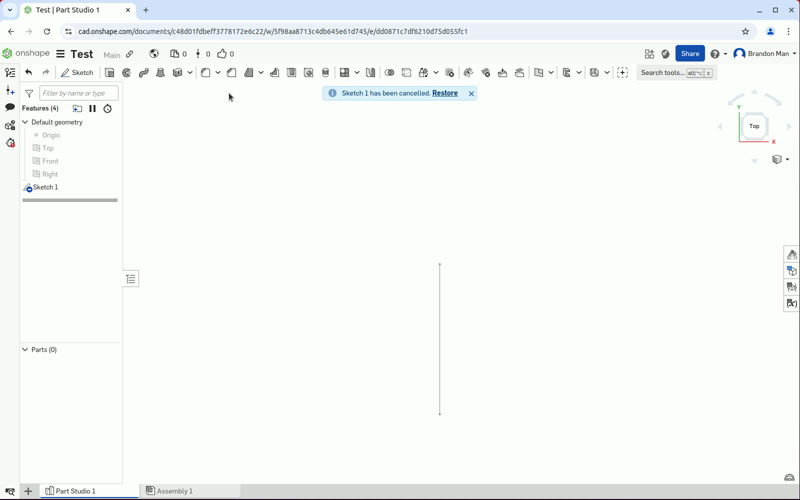
key(shift+s)
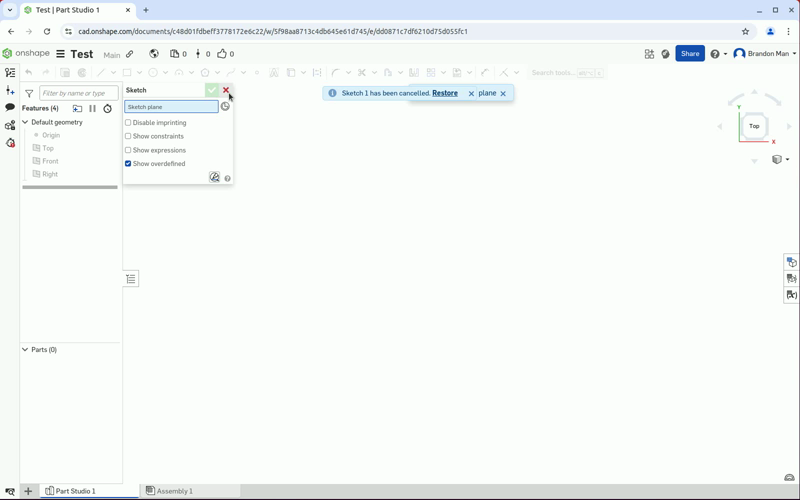
mouse_move(73, 150)
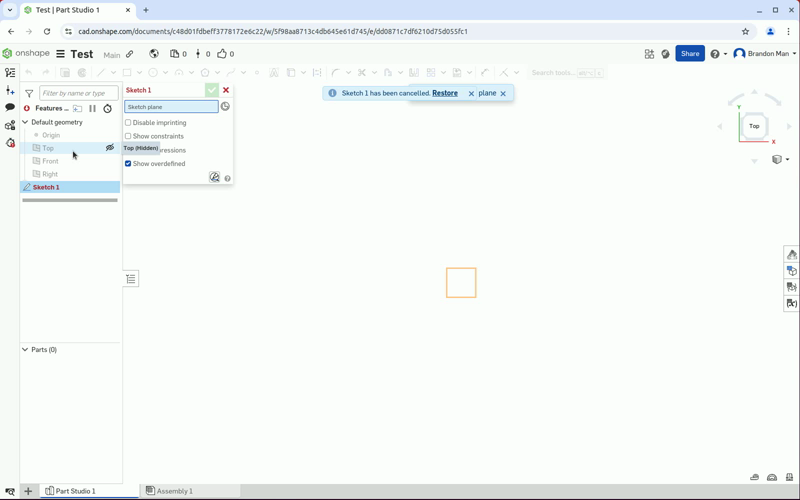
click(73, 150)
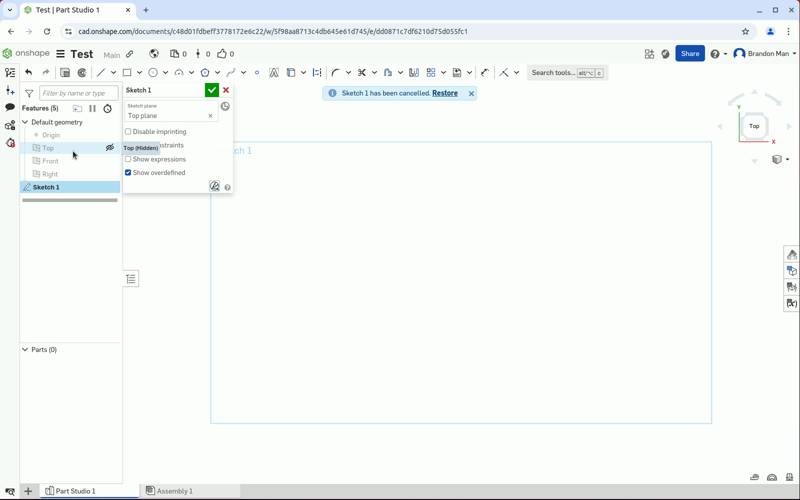
mouse_move(73, 352)
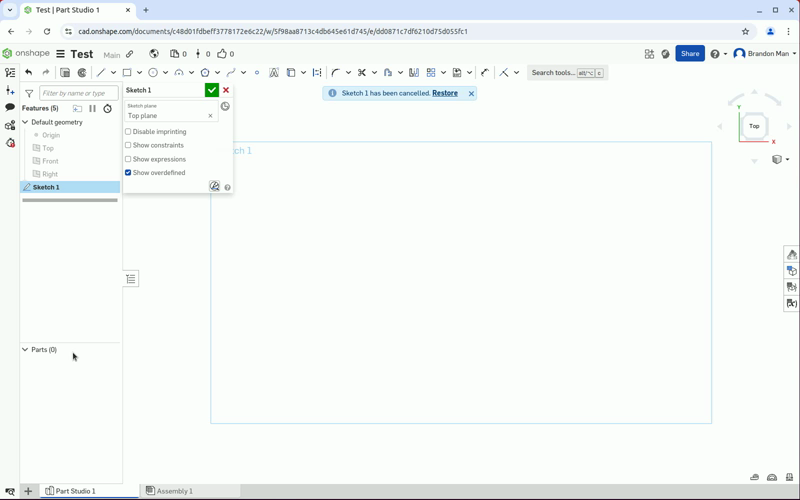
key(y)
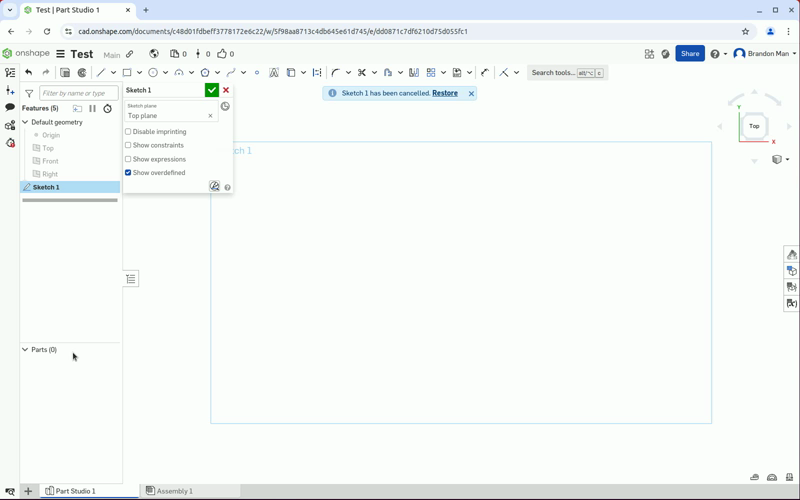
key(l)
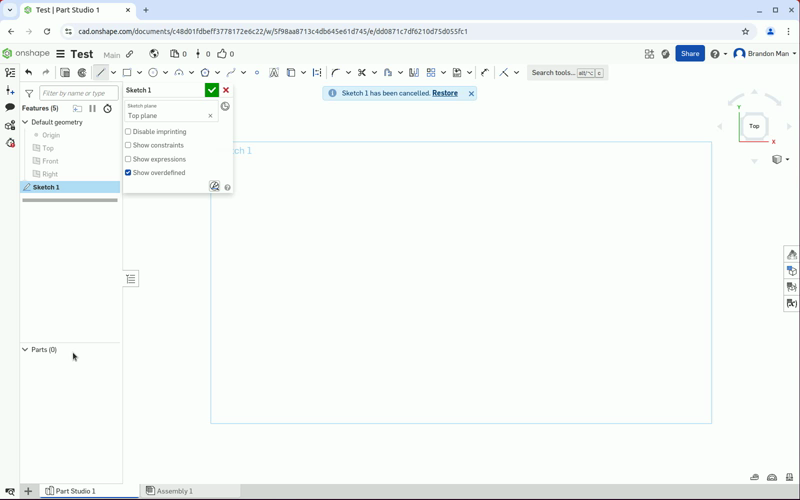
key_down(shift)
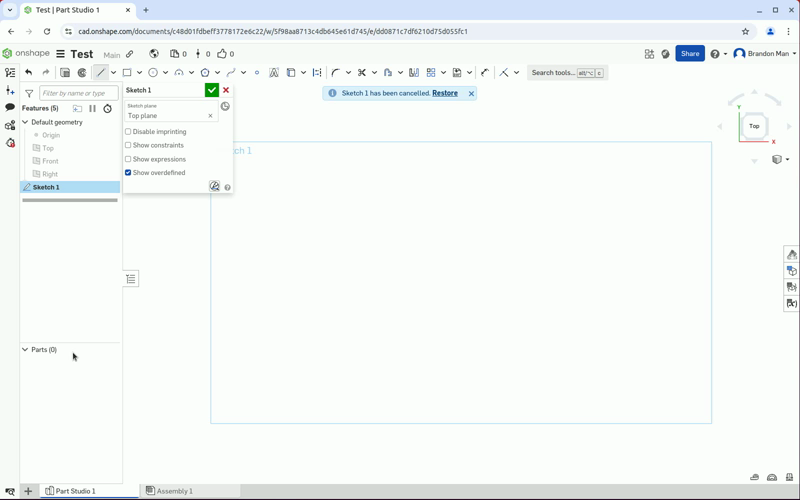
mouse_move(390, 245)
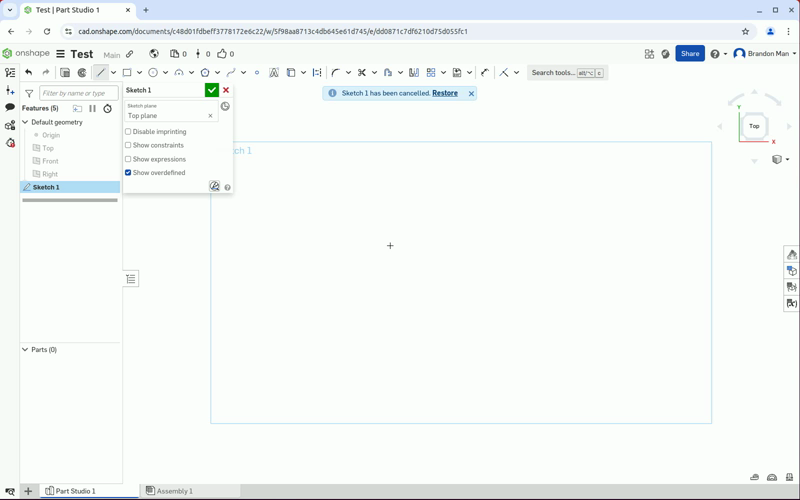
click(390, 245)
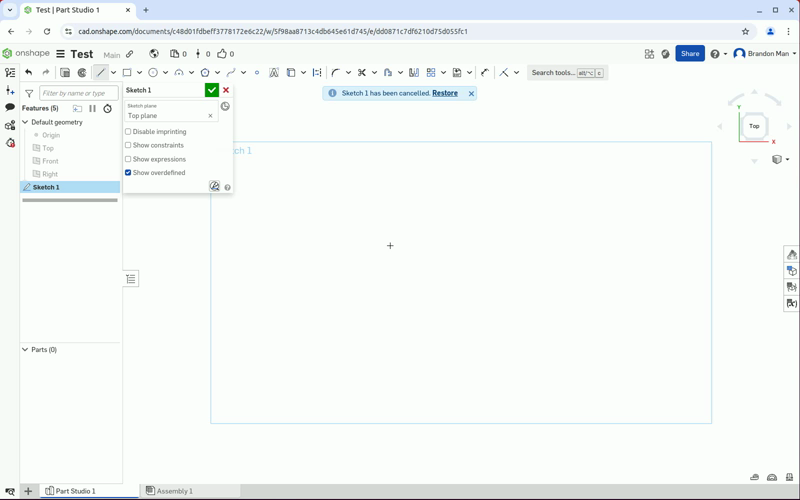
key_up(shift)
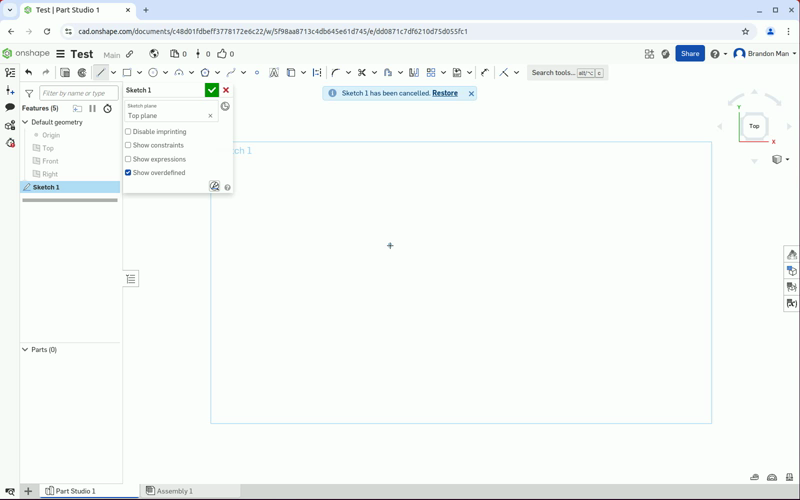
key_down(shift)
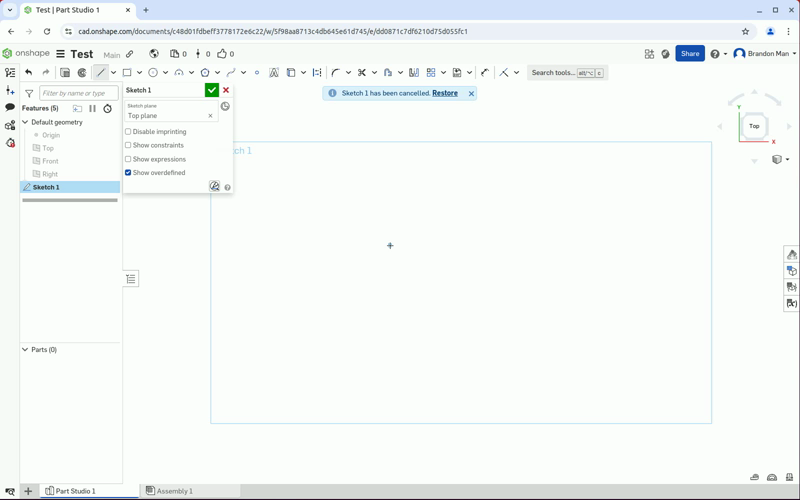
mouse_move(465, 245)
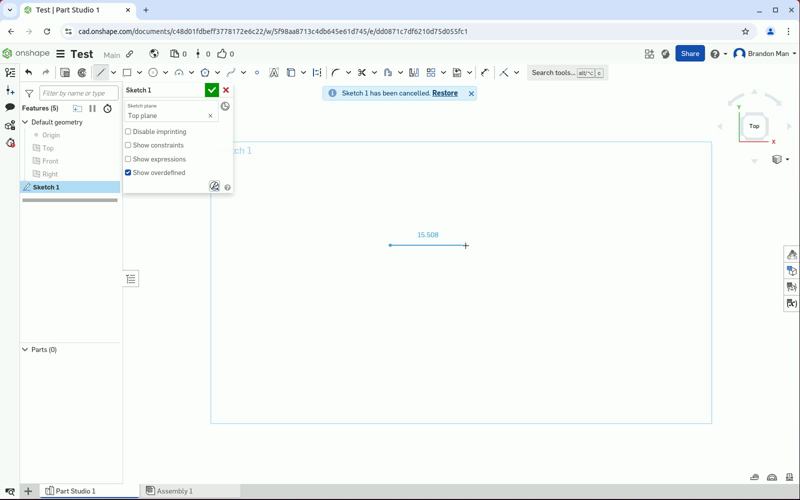
click(465, 245)
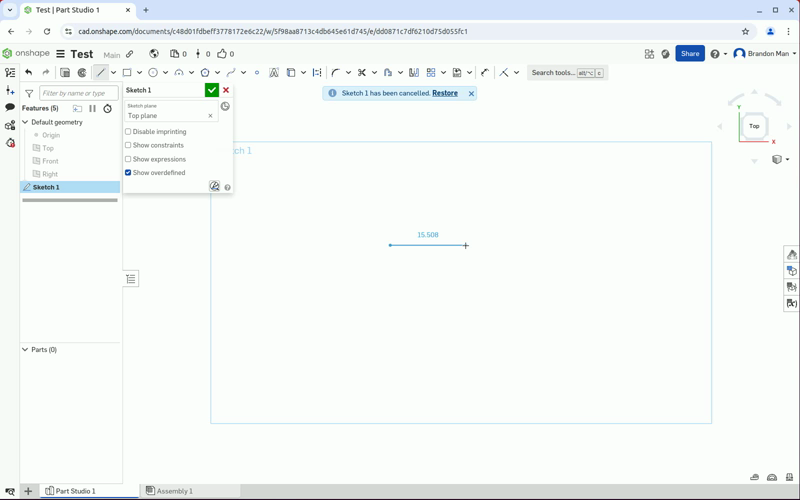
key_up(shift)
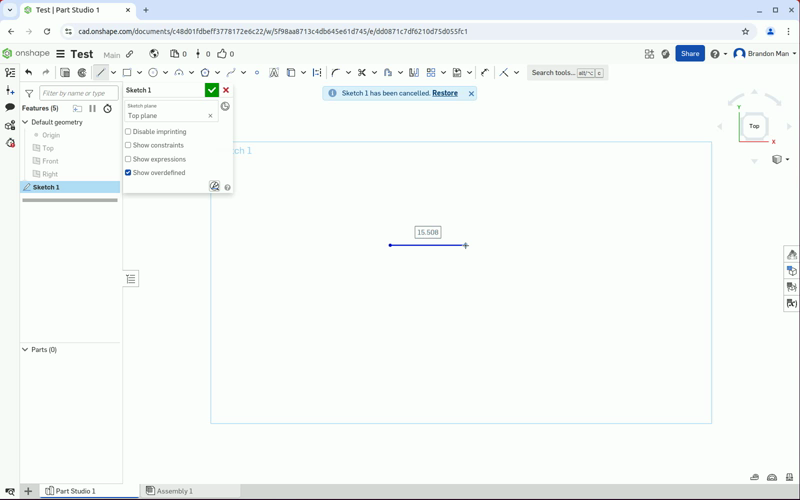
key_down(shift)
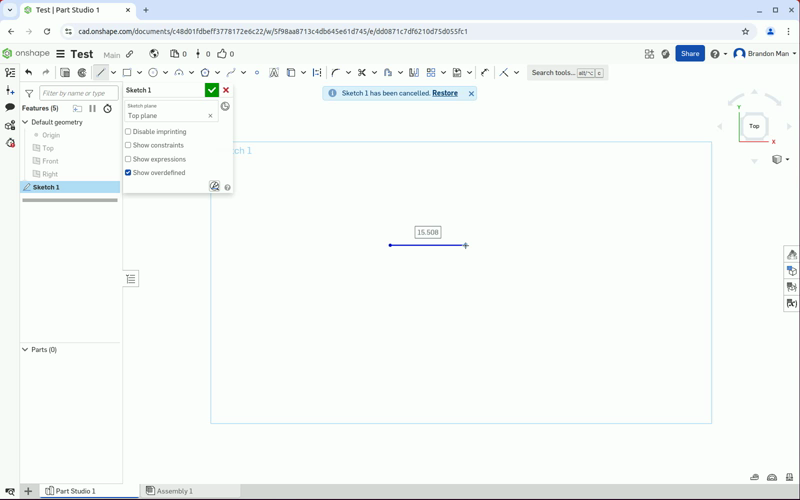
mouse_move(495, 245)
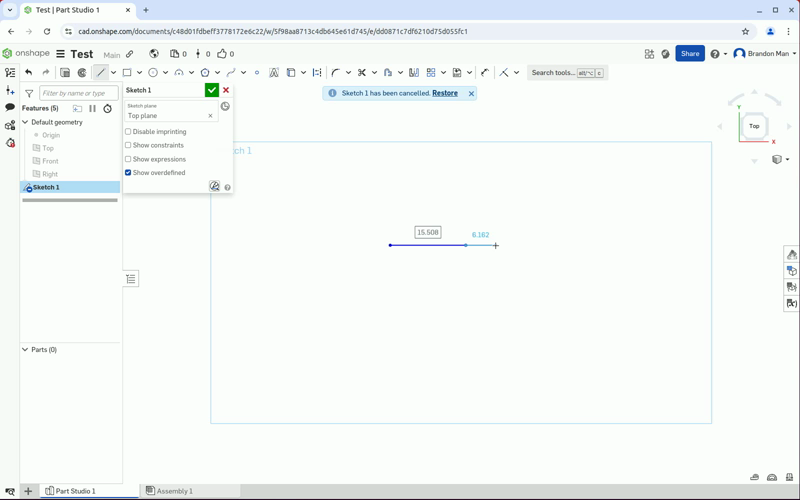
mouse_move(465, 219)
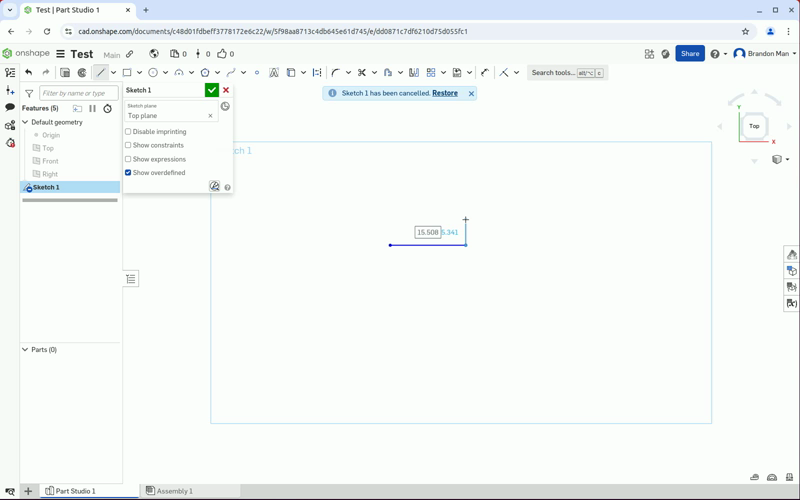
click(465, 219)
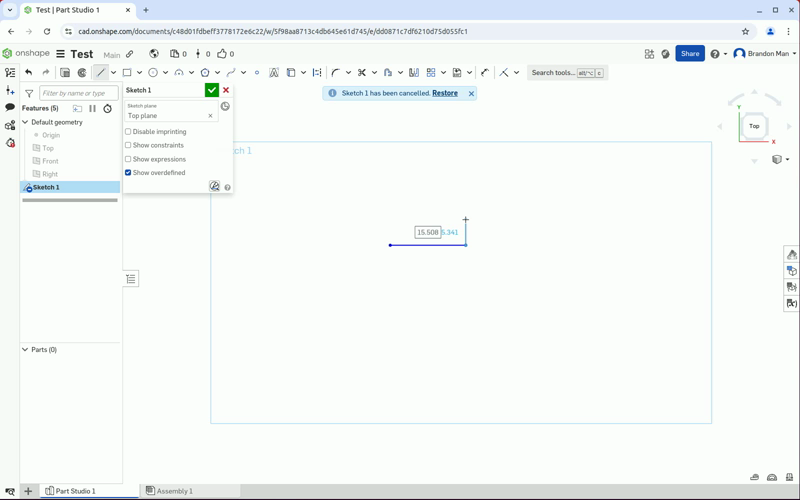
key_up(shift)
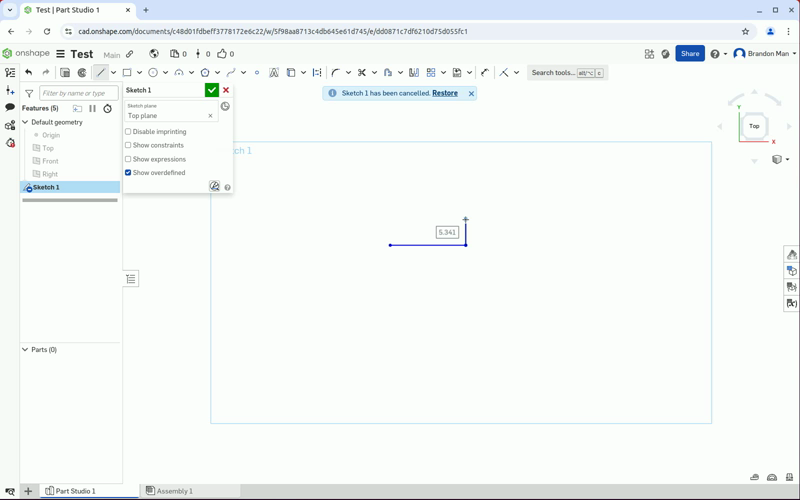
key_down(shift)
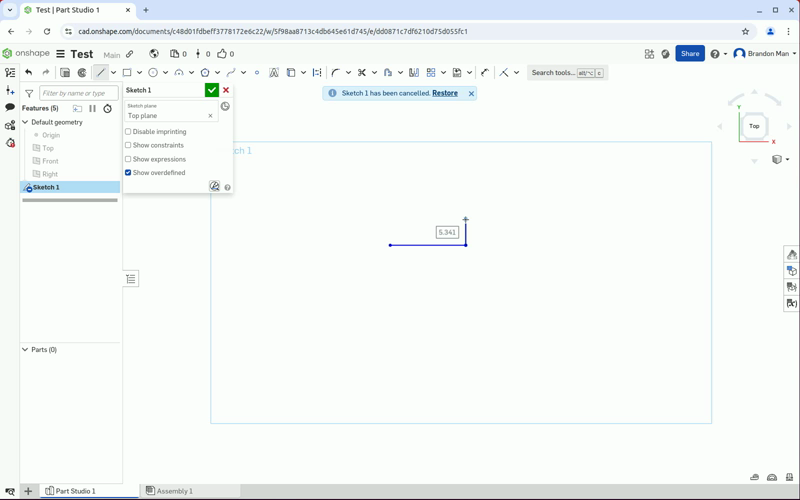
mouse_move(495, 219)
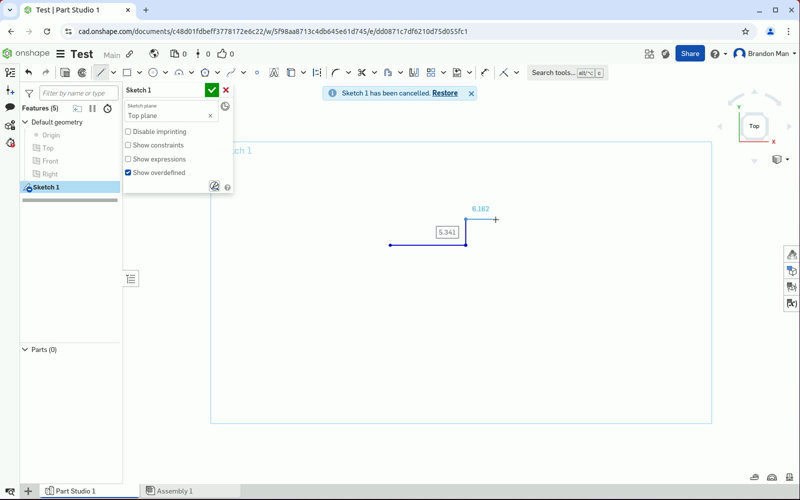
mouse_move(451, 219)
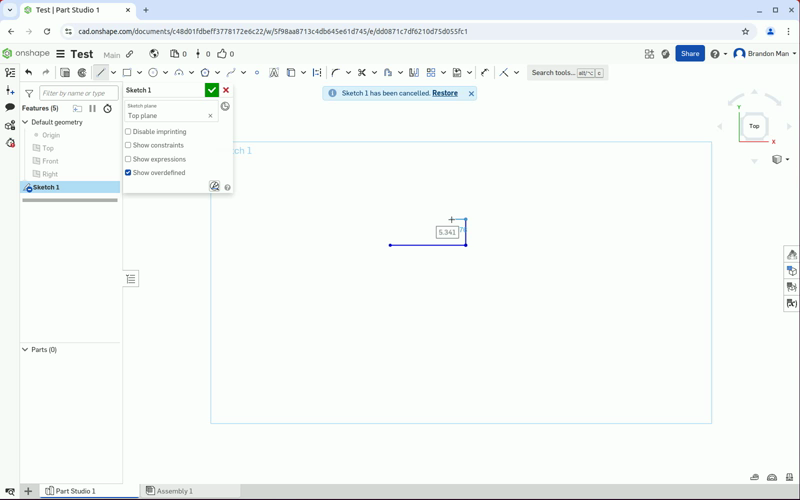
click(451, 219)
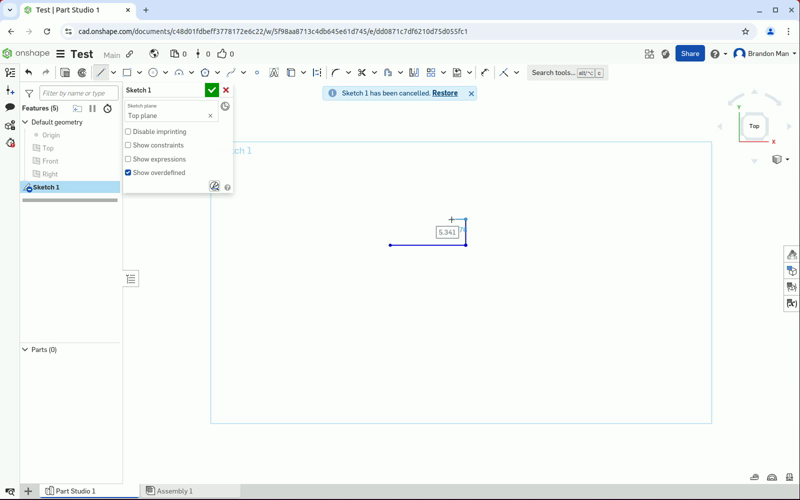
key_up(shift)
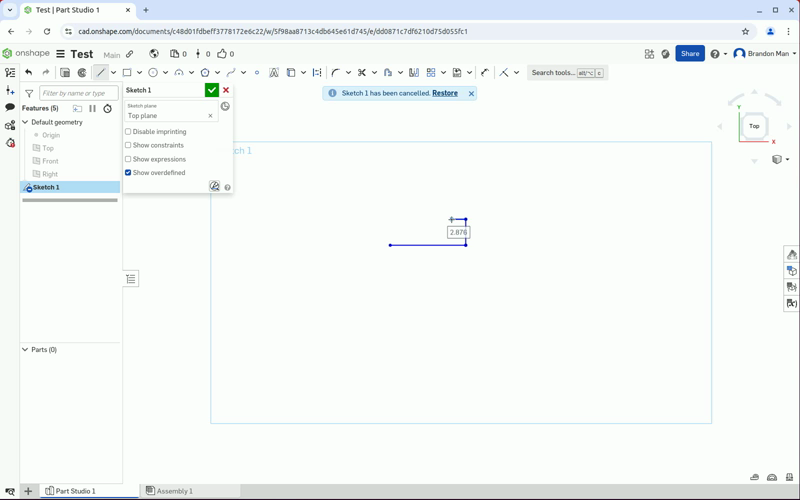
key_down(shift)
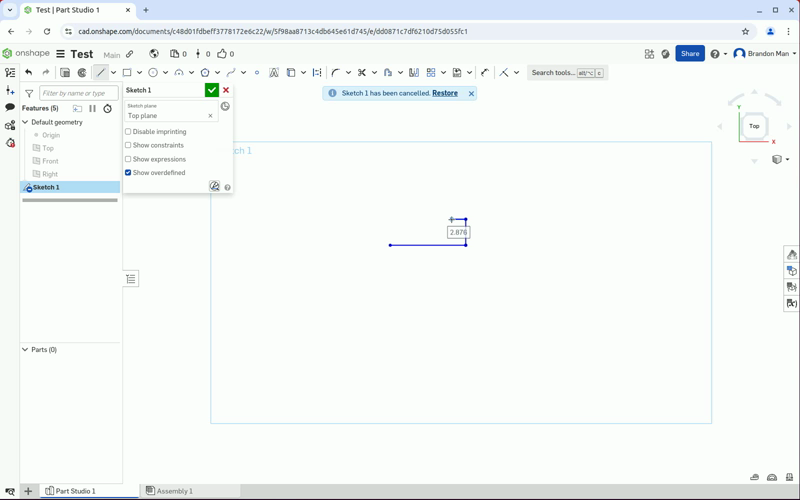
mouse_move(481, 219)
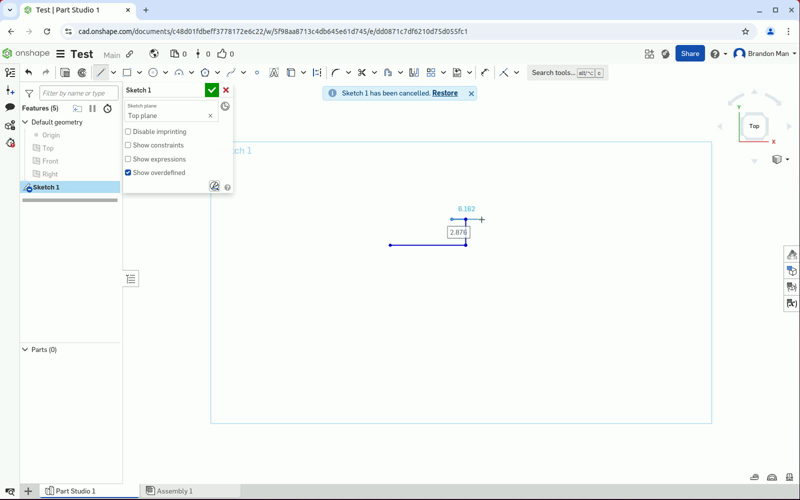
mouse_move(451, 196)
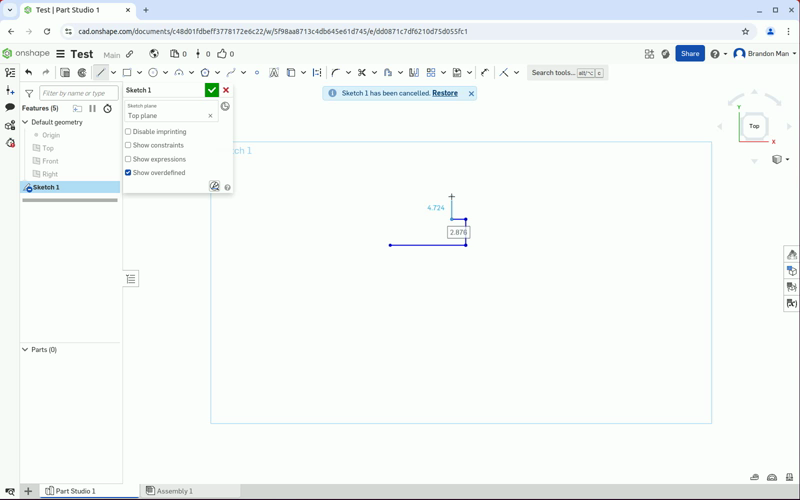
click(451, 196)
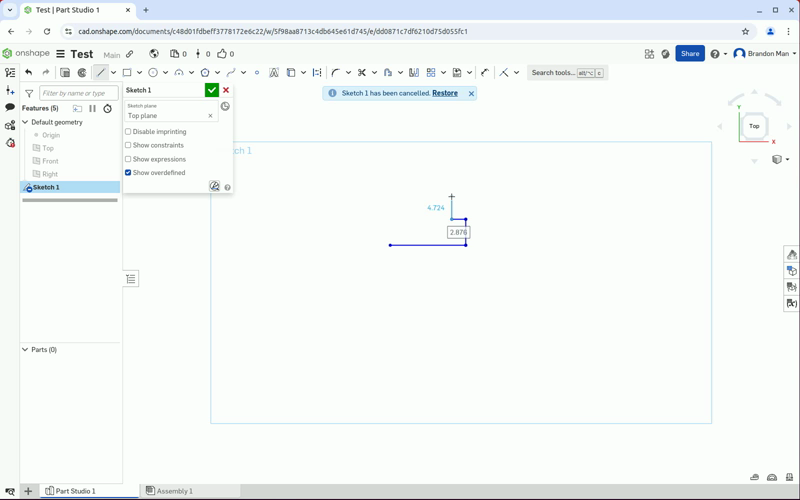
key_up(shift)
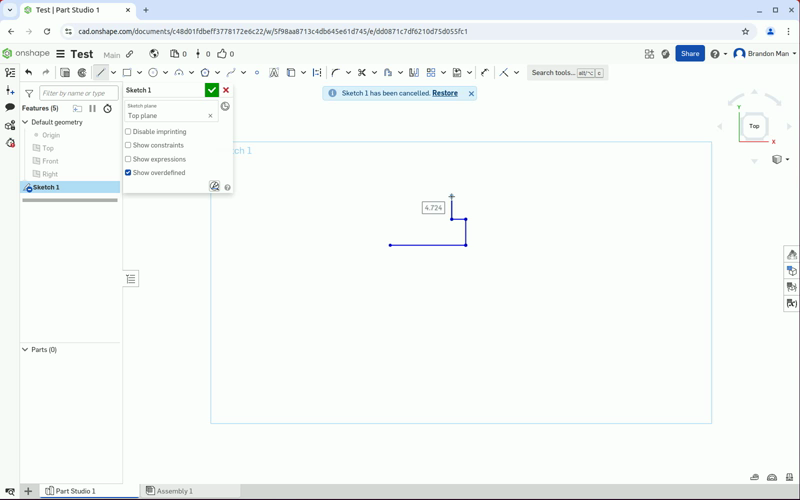
key_down(shift)
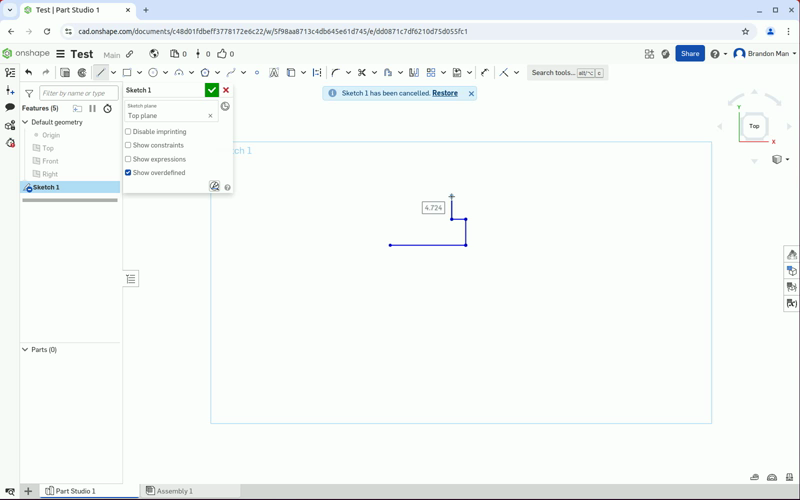
mouse_move(481, 196)
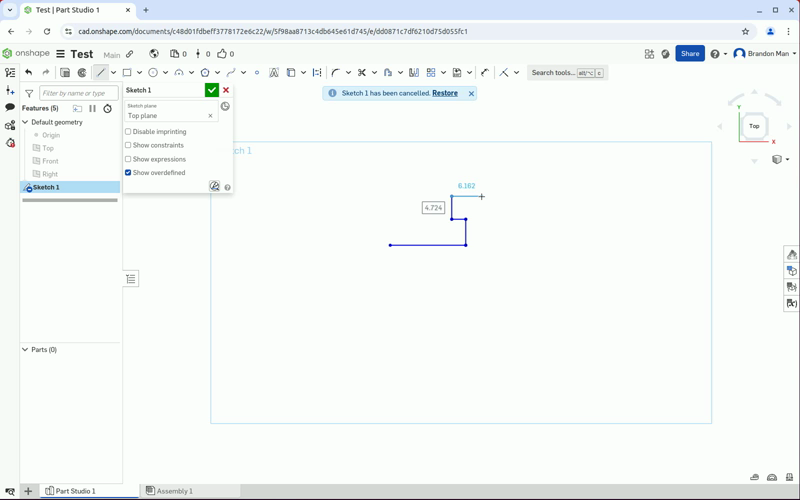
mouse_move(465, 196)
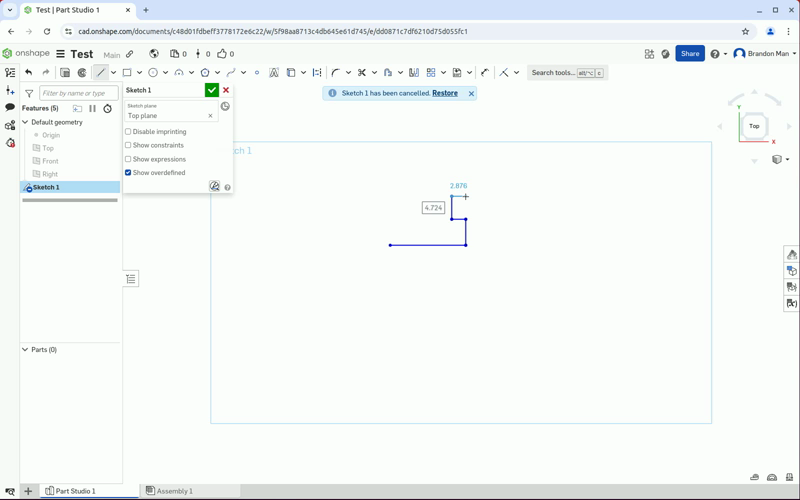
click(465, 196)
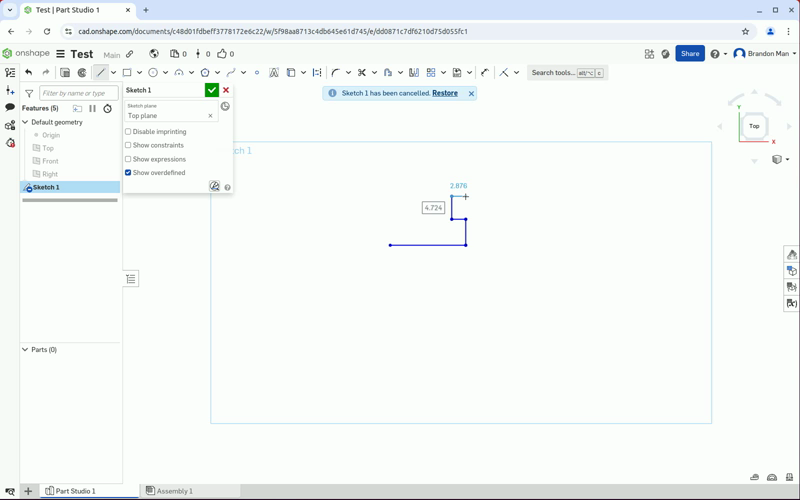
key_up(shift)
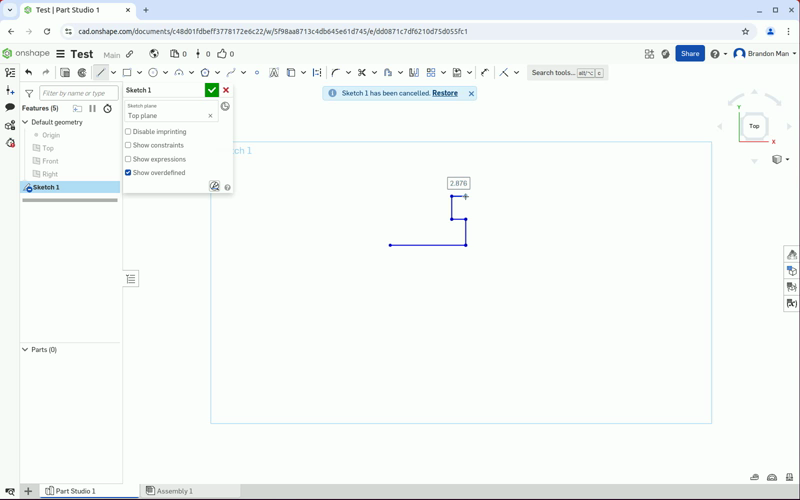
key_down(shift)
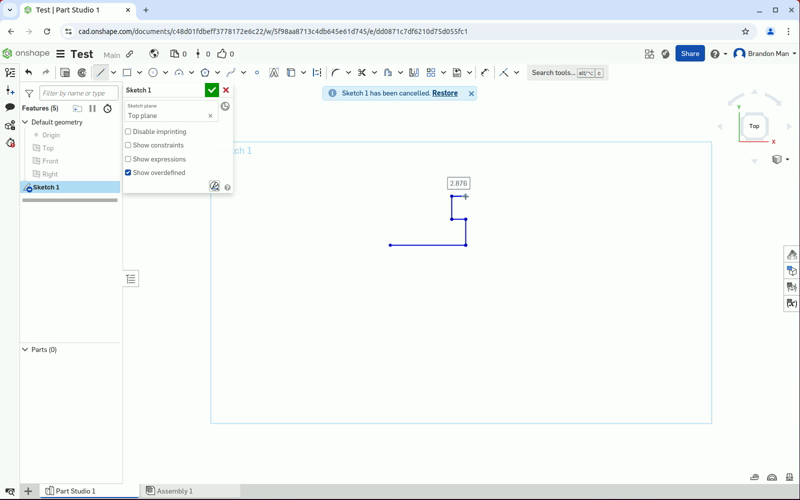
mouse_move(495, 196)
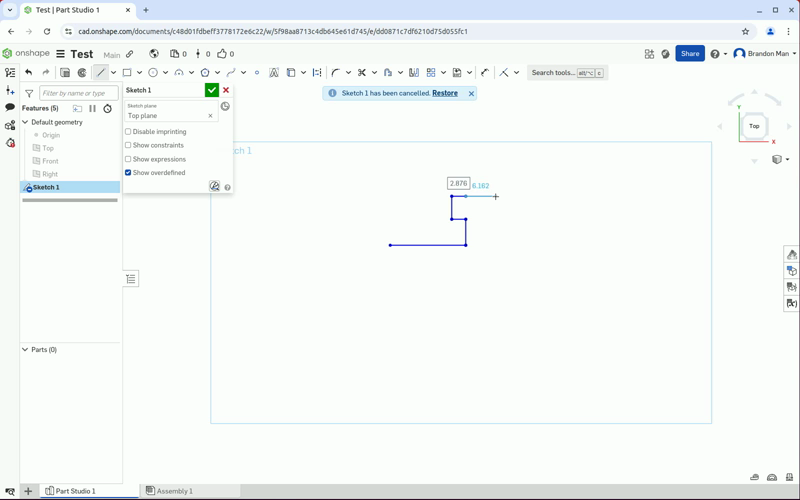
mouse_move(465, 170)
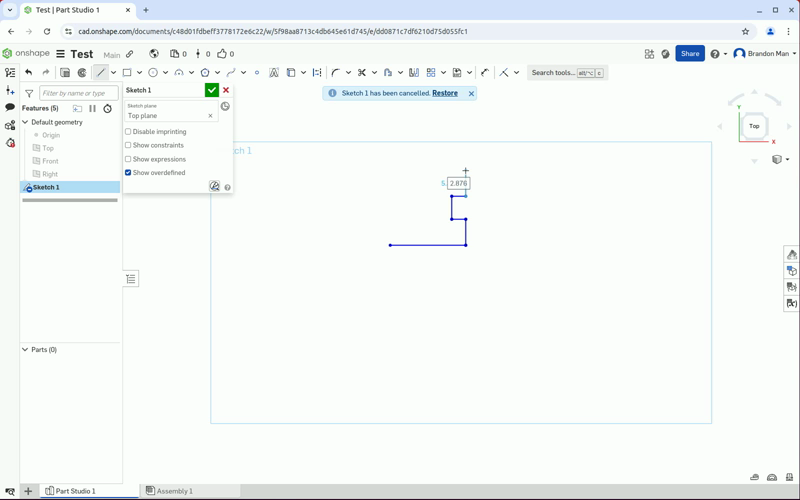
click(465, 170)
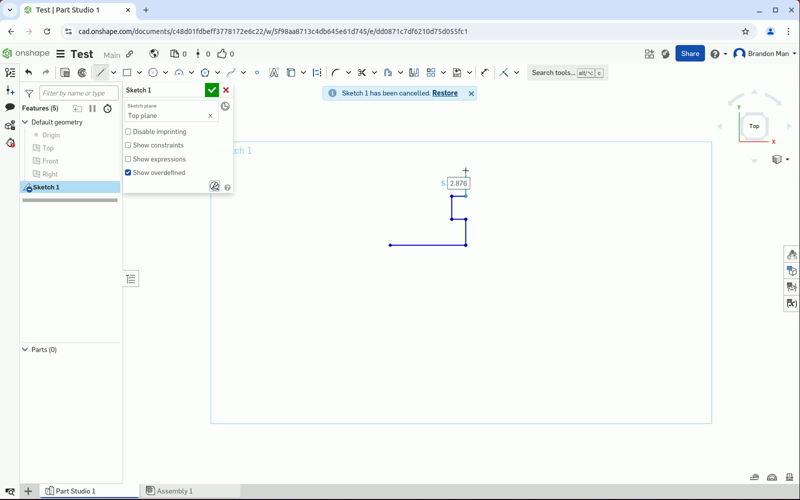
key_up(shift)
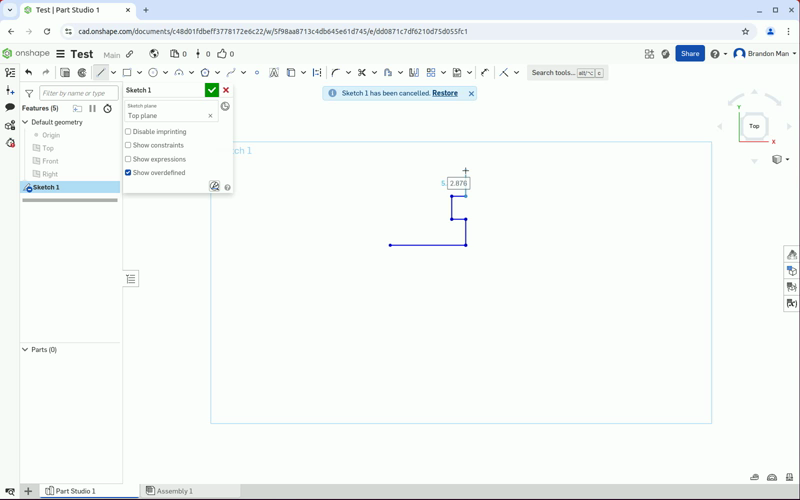
key_down(shift)
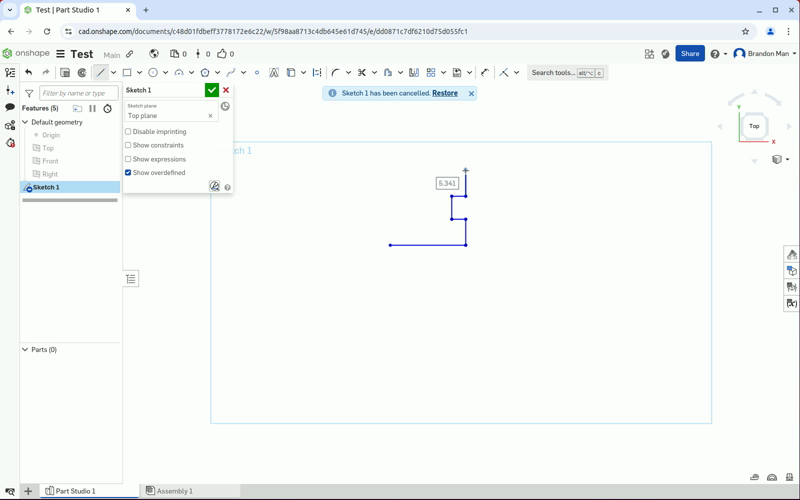
mouse_move(390, 170)
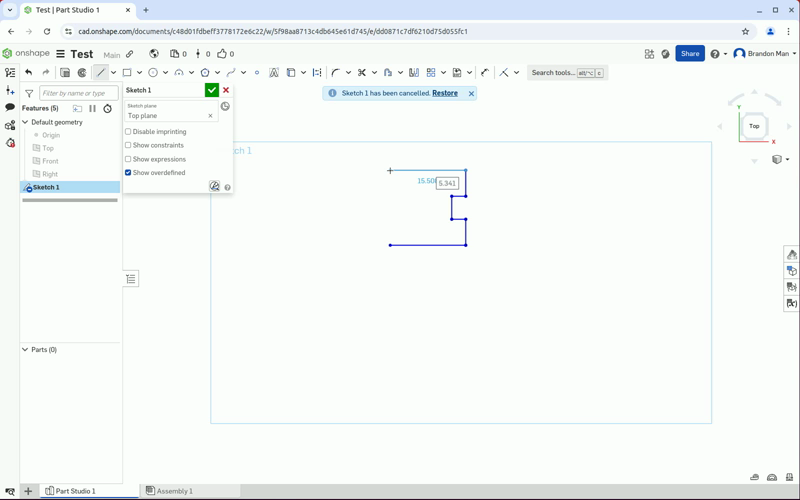
click(390, 170)
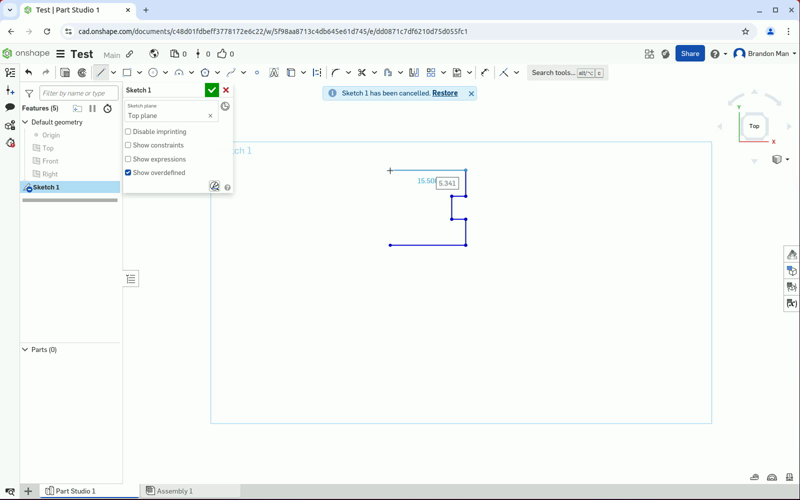
key_up(shift)
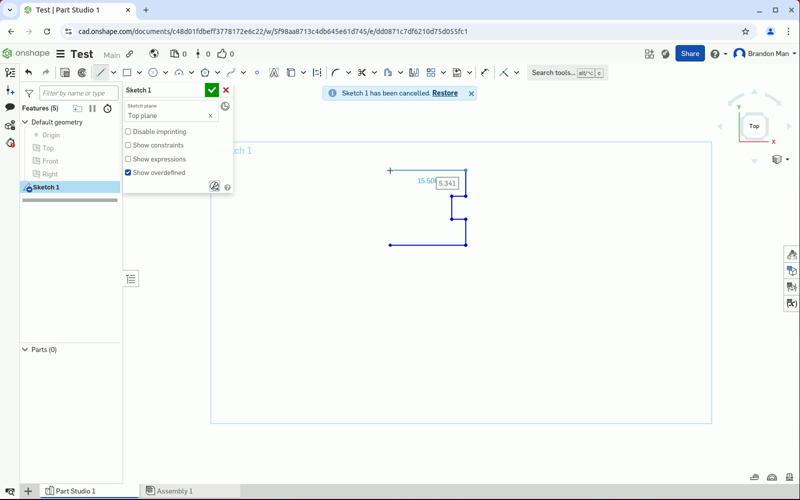
key_down(shift)
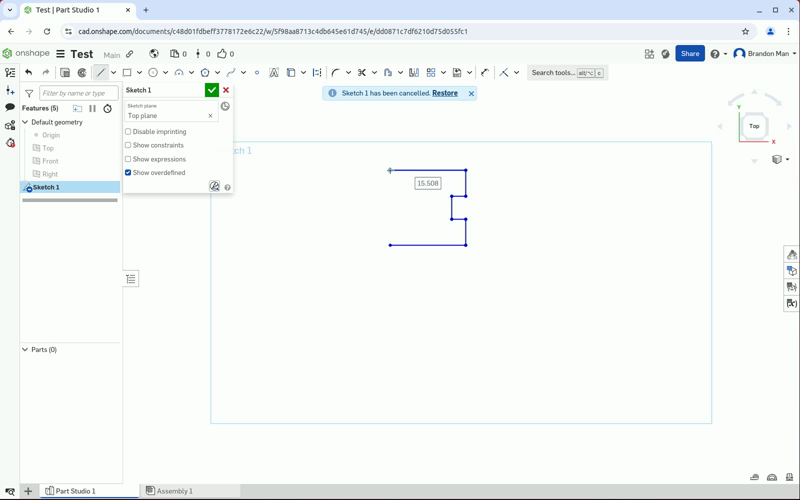
mouse_move(420, 170)
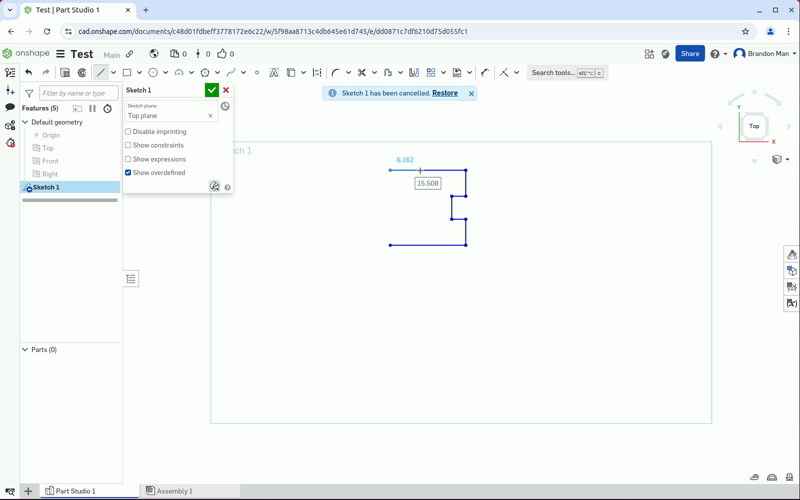
mouse_move(390, 196)
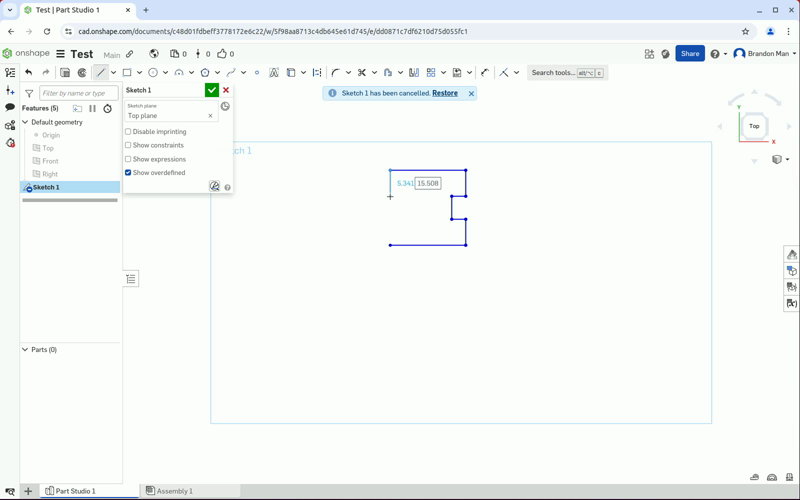
click(390, 196)
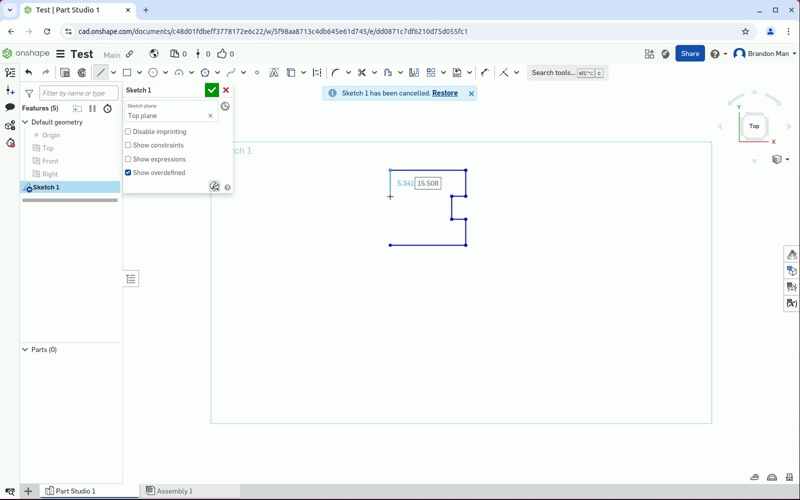
key_up(shift)
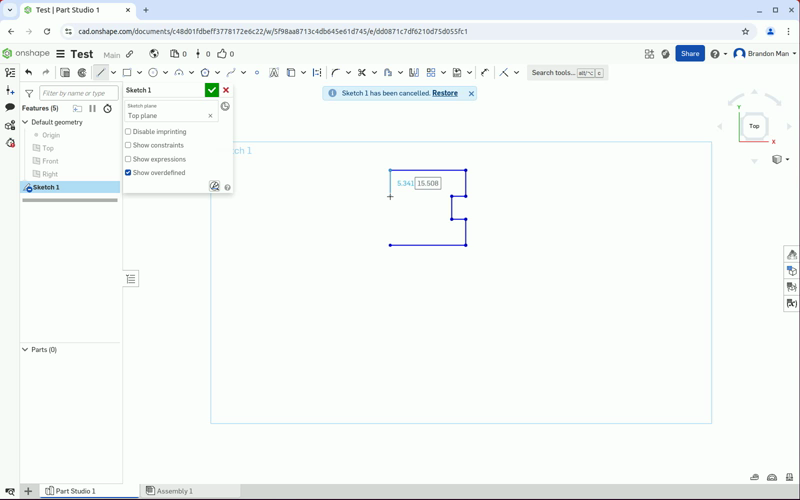
key_down(shift)
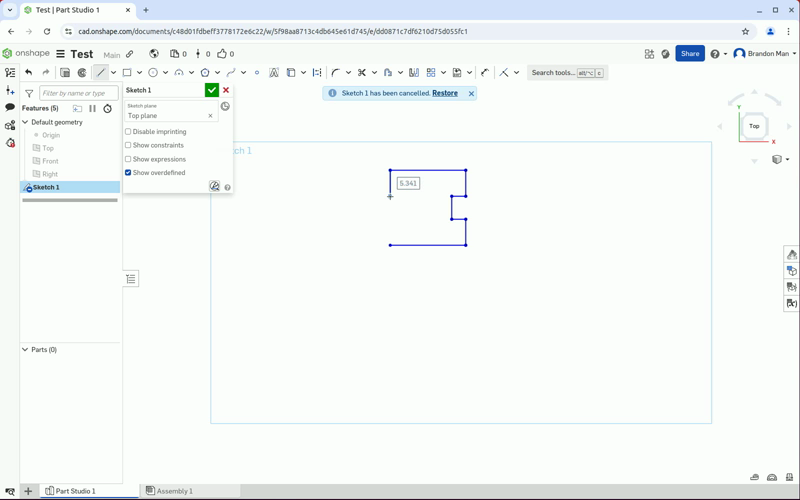
mouse_move(420, 196)
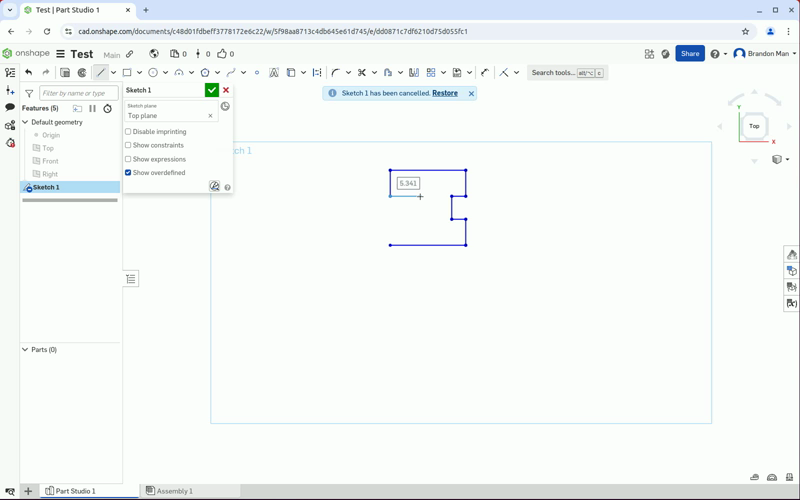
mouse_move(404, 196)
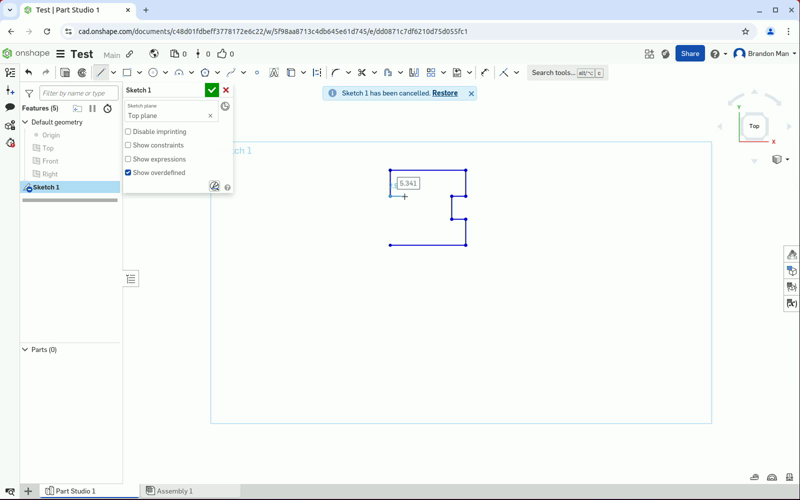
click(404, 196)
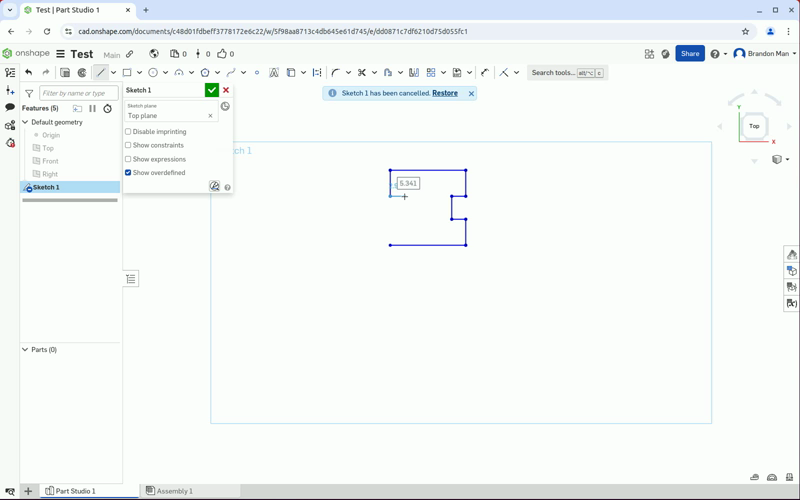
key_up(shift)
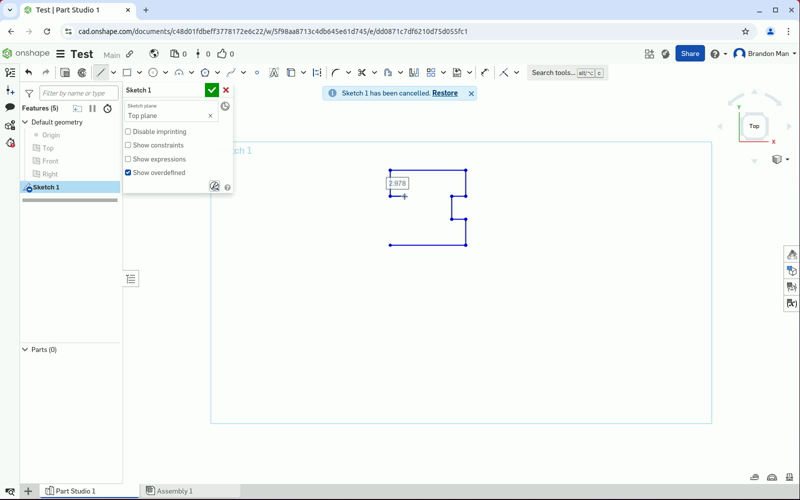
key_down(shift)
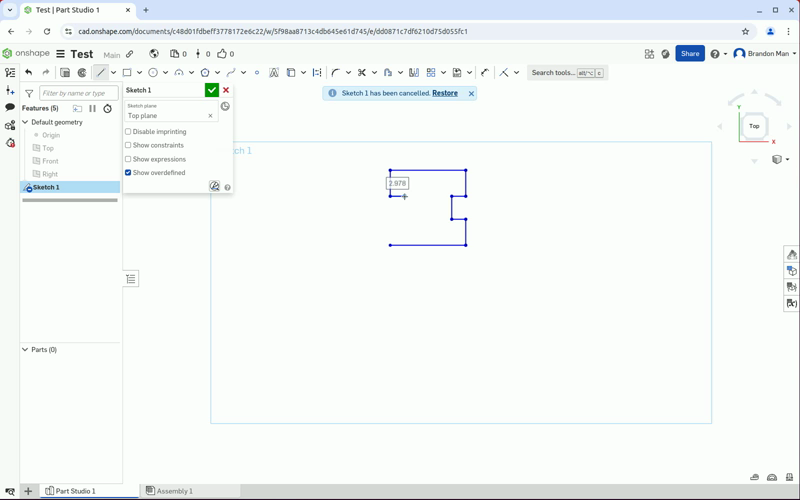
mouse_move(434, 196)
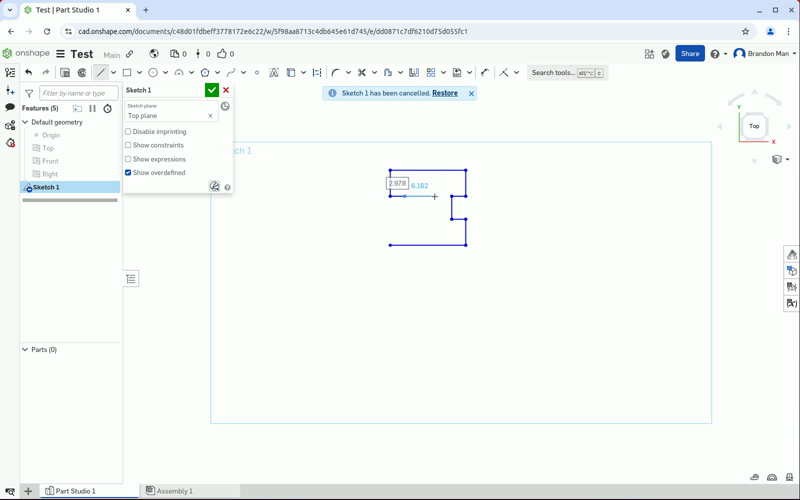
mouse_move(404, 219)
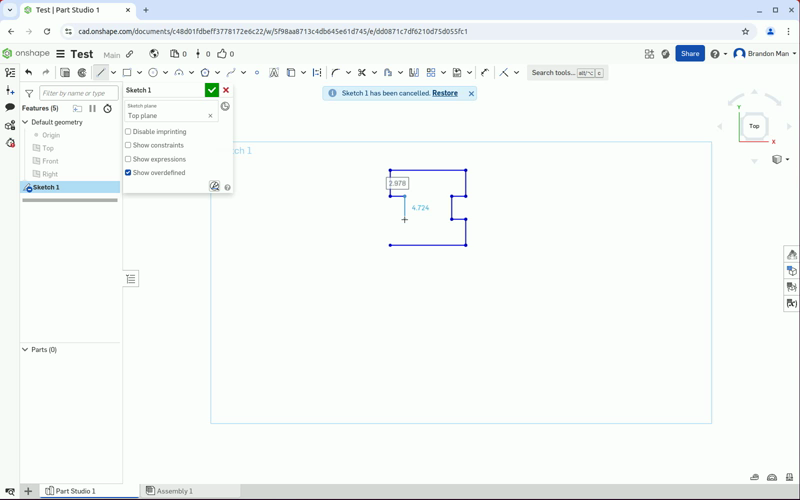
click(404, 219)
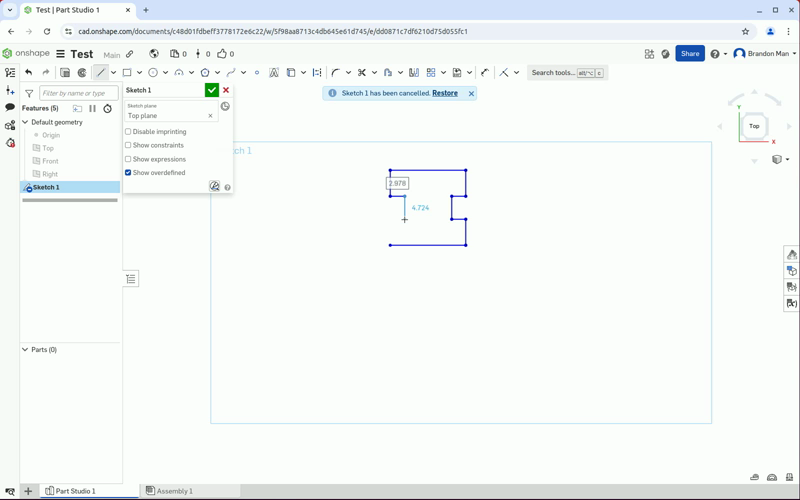
key_up(shift)
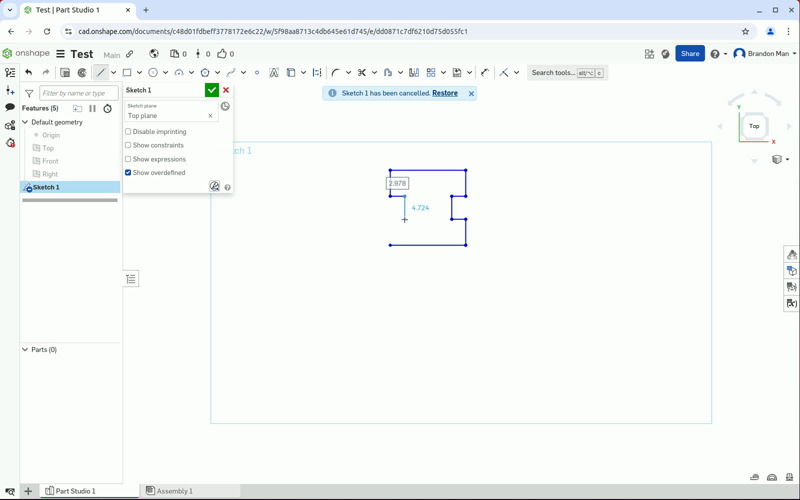
key_down(shift)
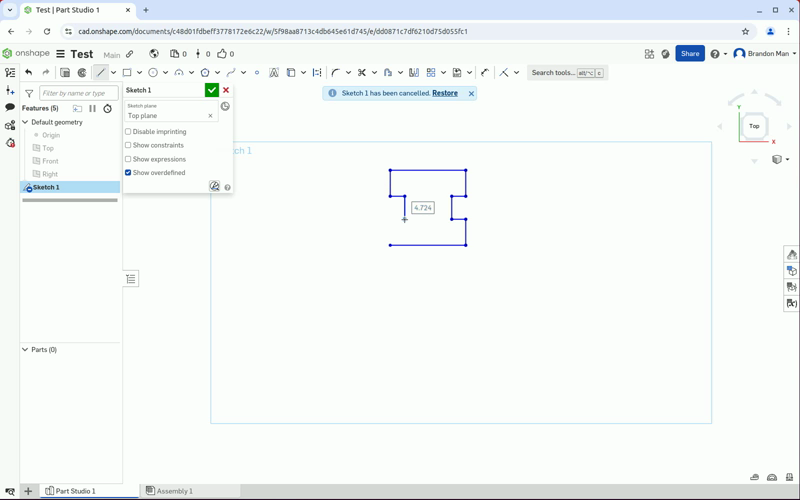
mouse_move(434, 219)
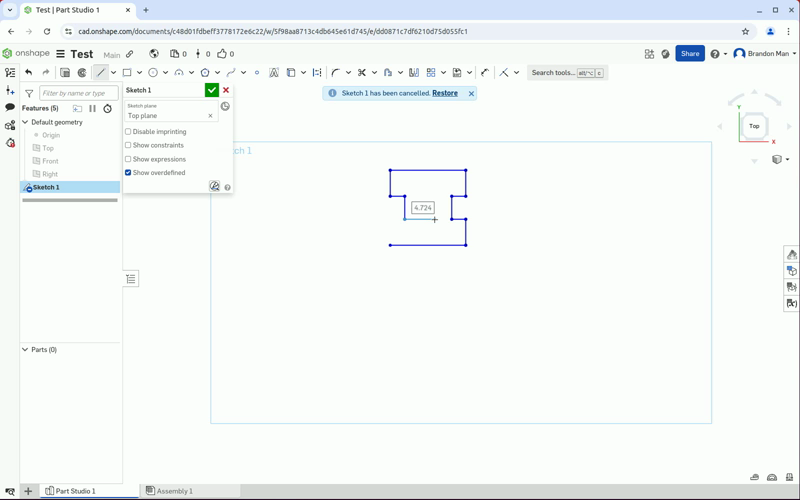
mouse_move(390, 219)
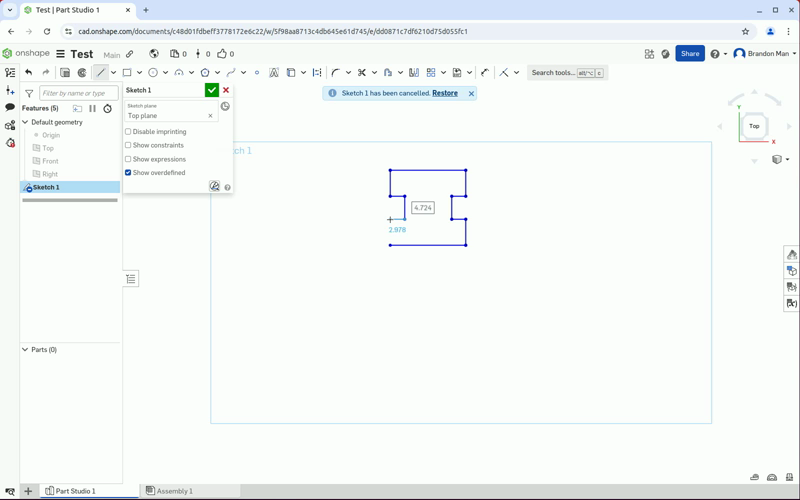
click(390, 219)
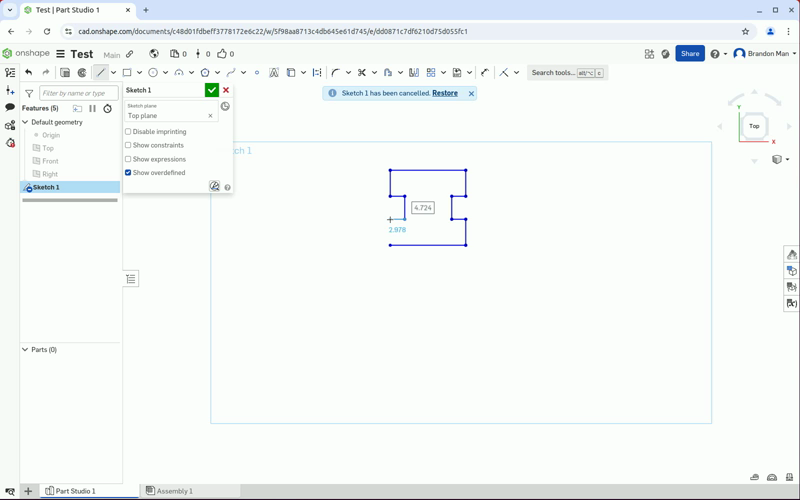
key_up(shift)
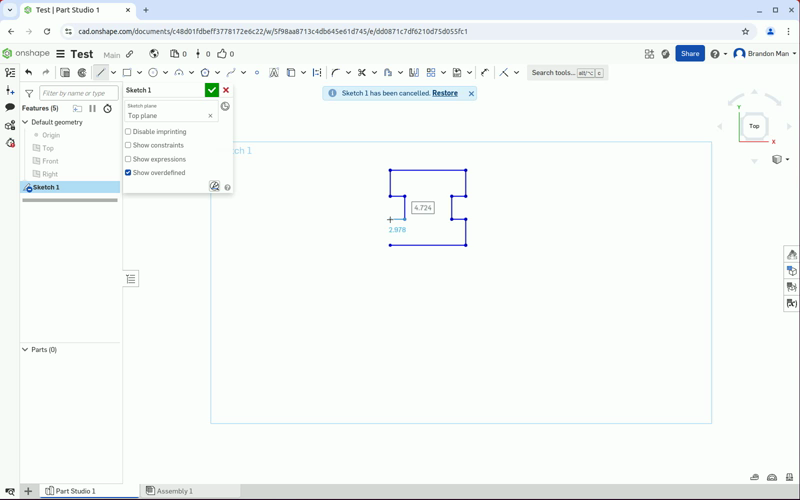
mouse_move(420, 219)
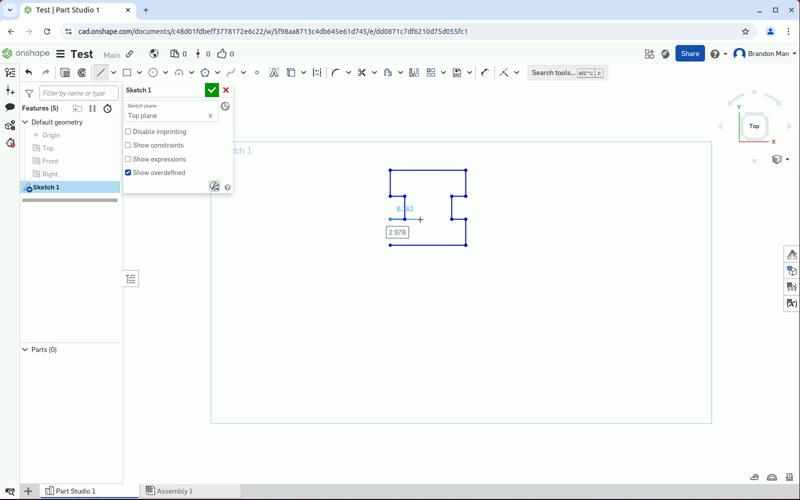
key_down(shift)
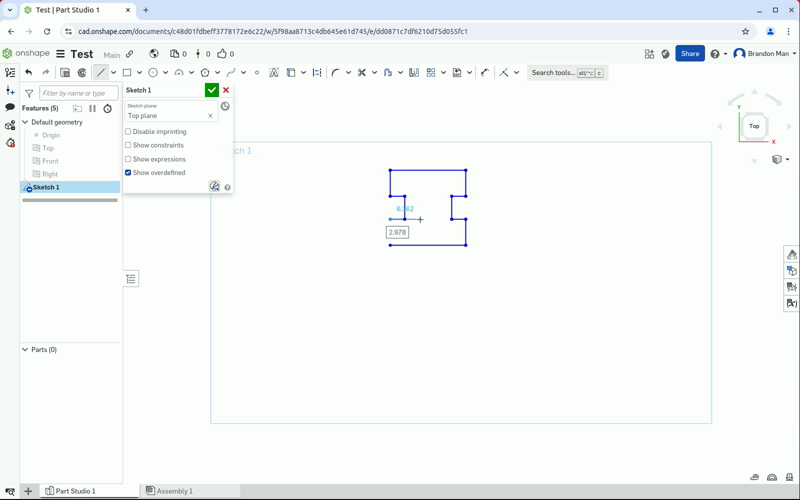
mouse_move(390, 245)
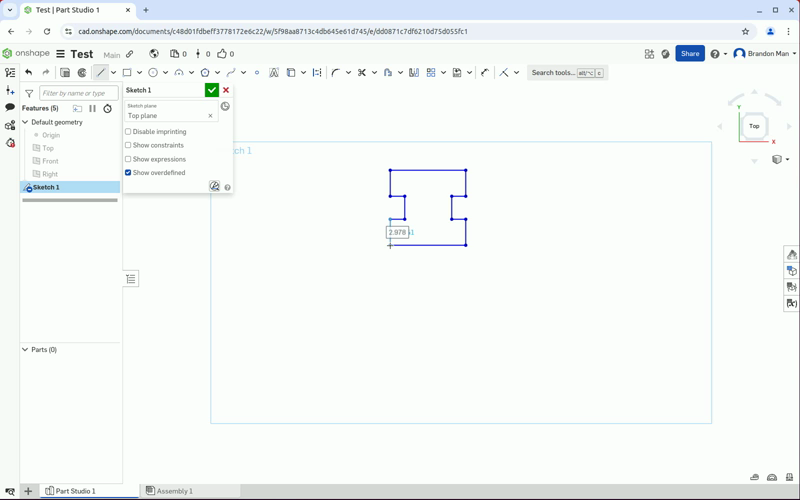
key_up(shift)
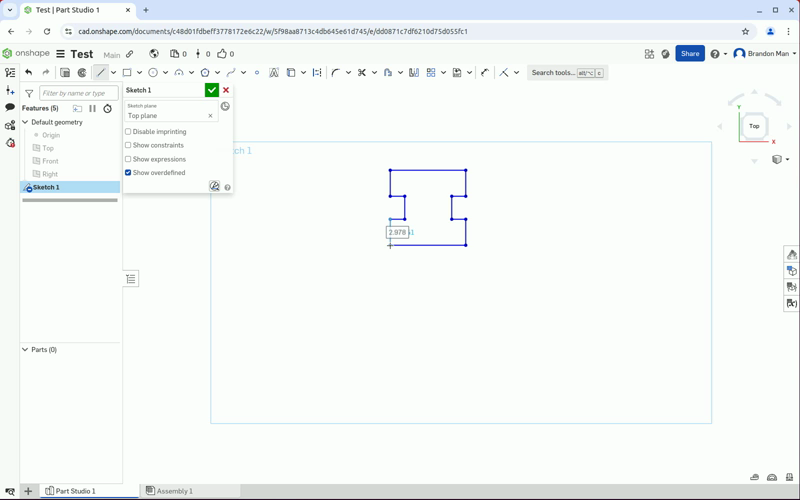
click(390, 245)
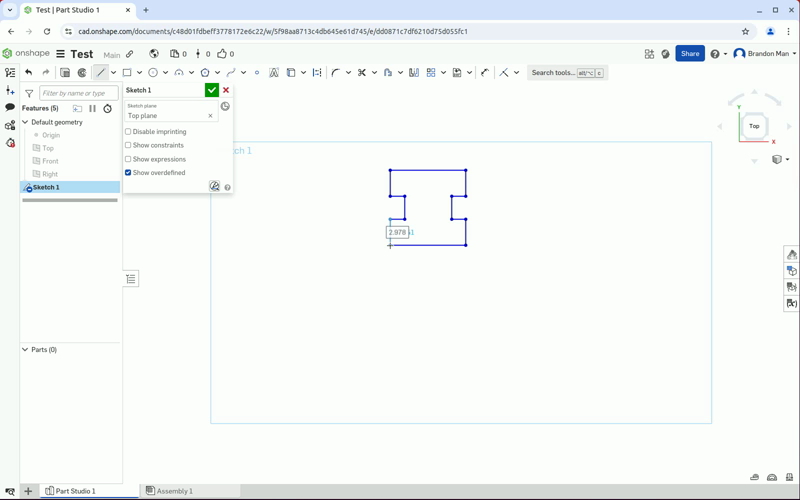
key(esc)
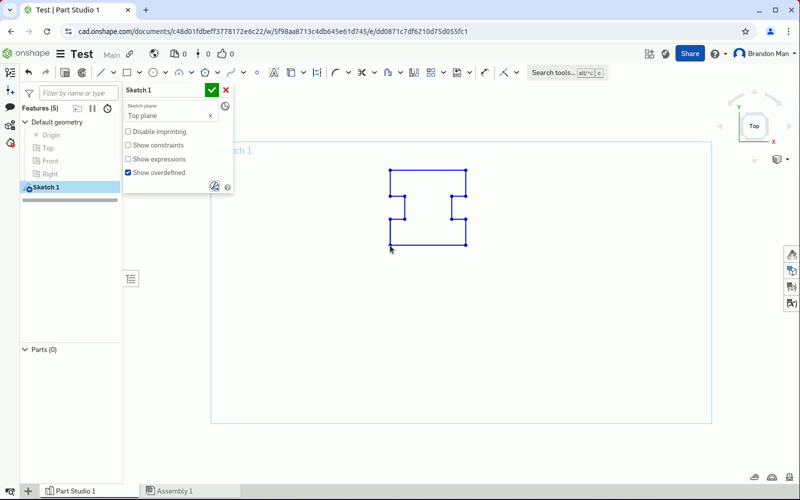
key(c)
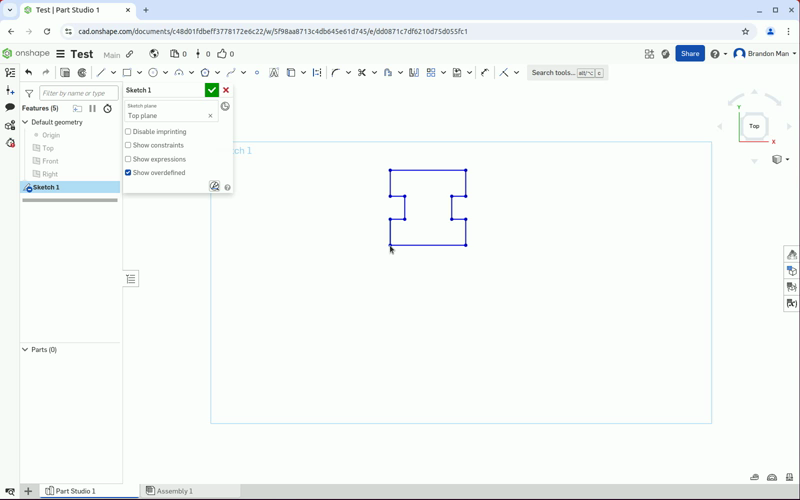
key_down(shift)
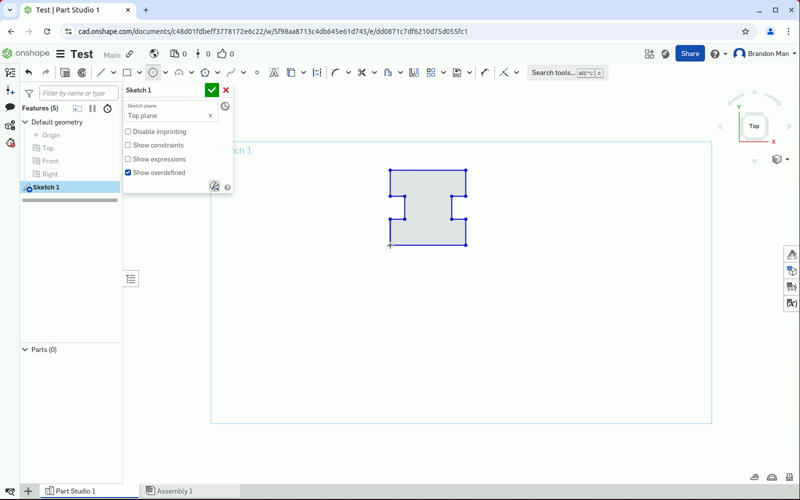
mouse_move(428, 207)
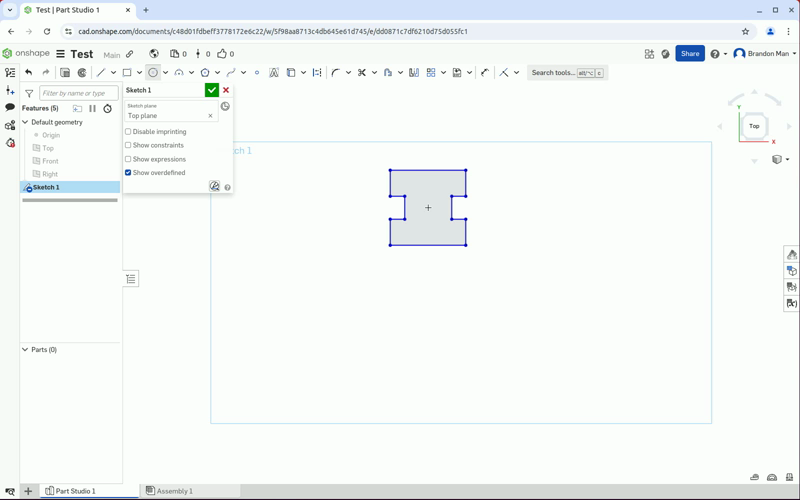
click(428, 207)
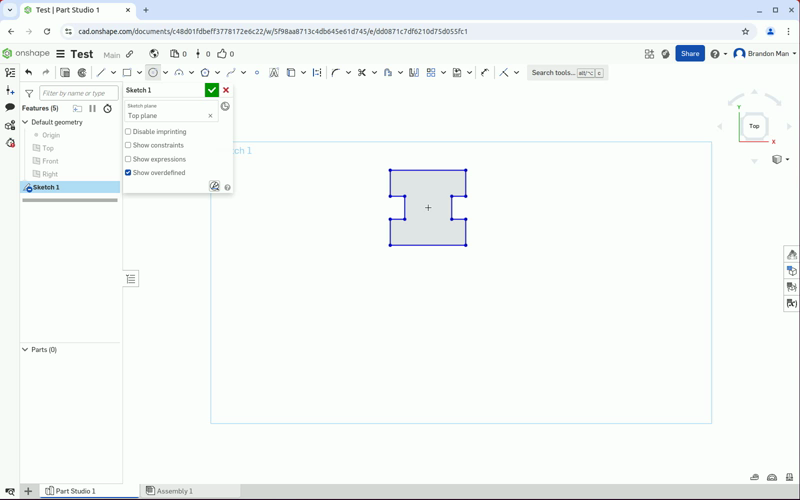
key_up(shift)
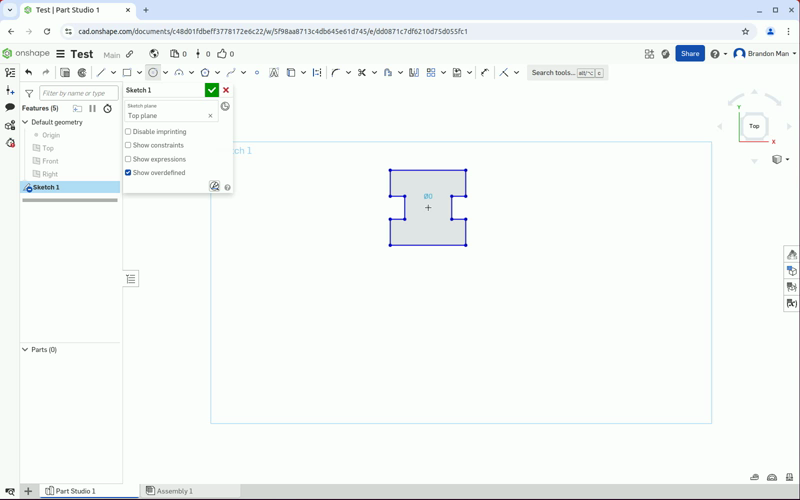
mouse_move(437, 207)
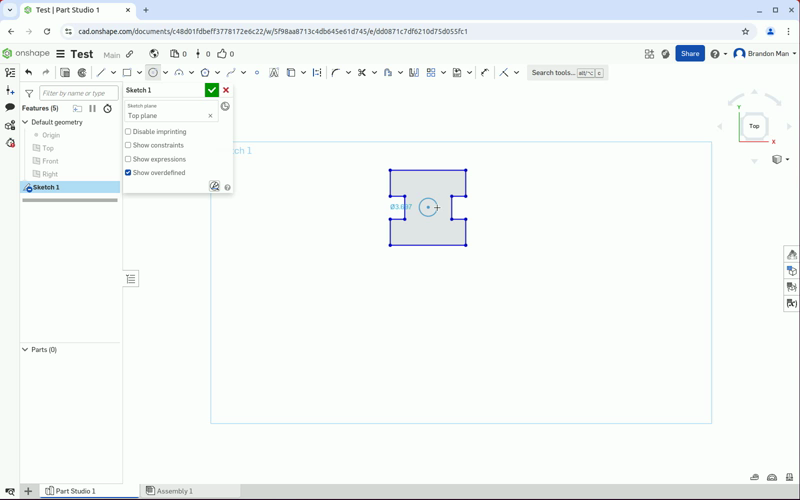
click(437, 207)
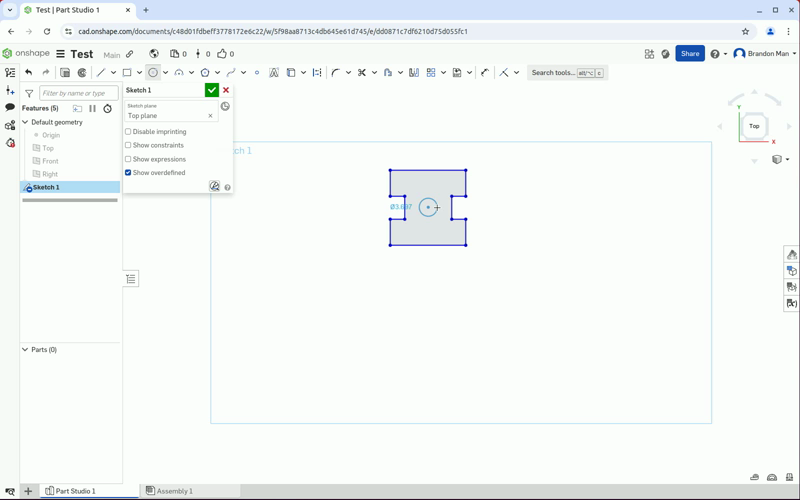
key(esc)
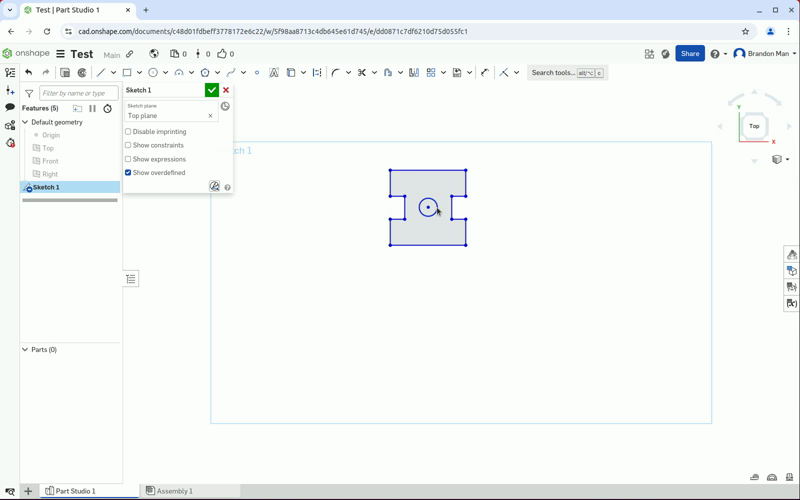
mouse_move(412, 175)
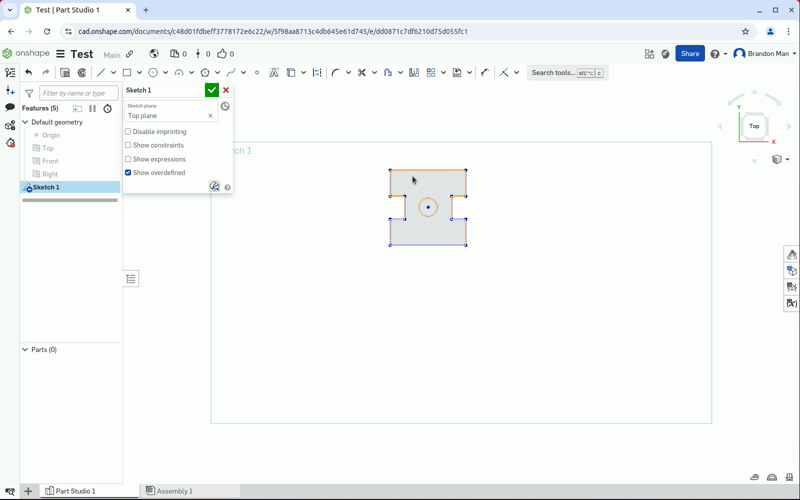
click(412, 175)
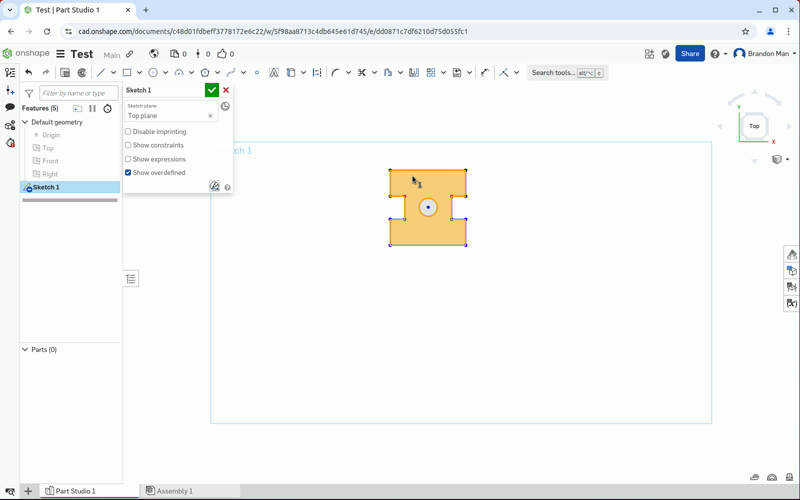
mouse_move(73, 352)
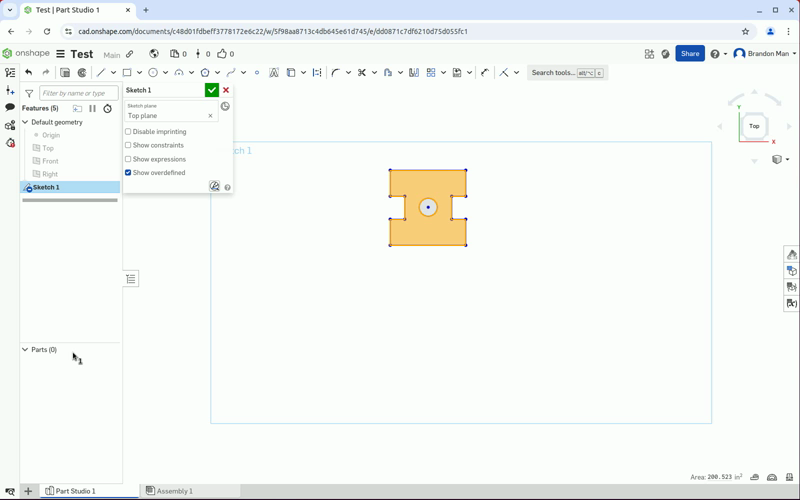
key(shift+y)
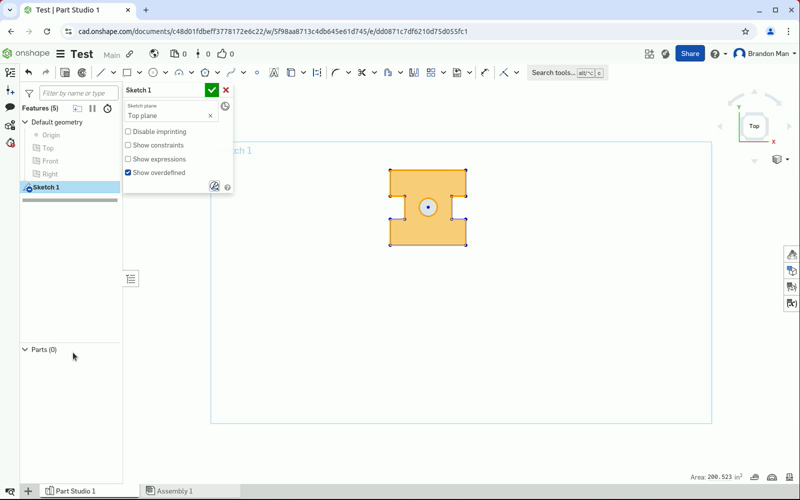
key(shift+e)
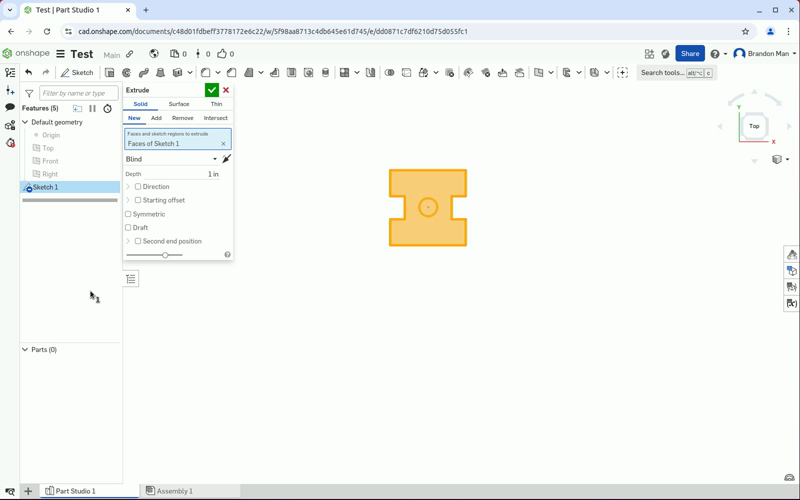
mouse_move(143, 106)
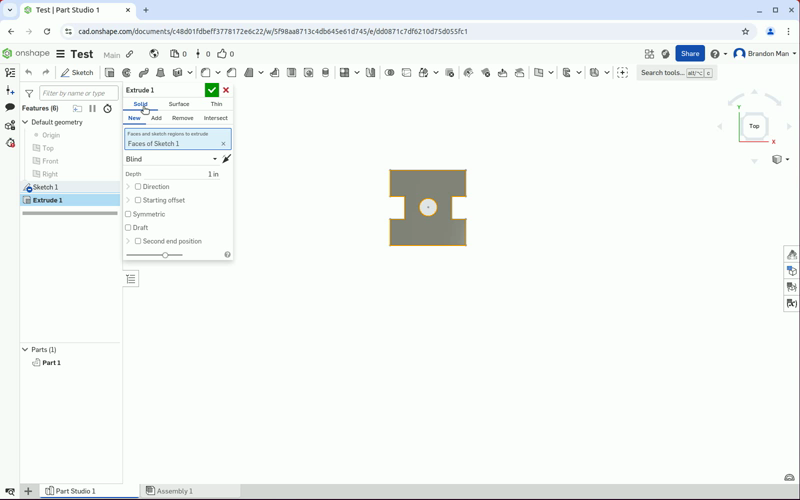
click(143, 106)
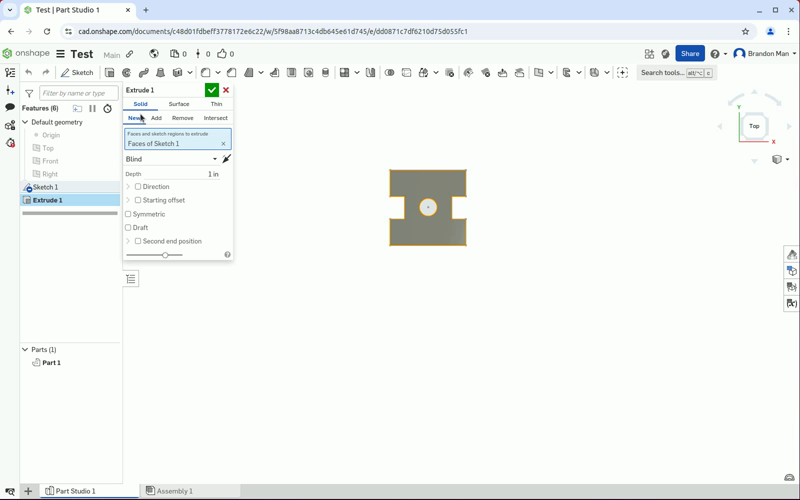
mouse_move(137, 120)
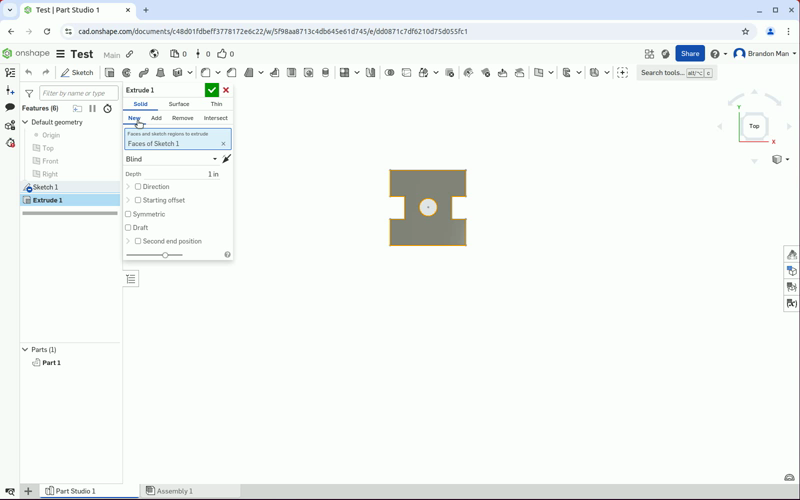
click(137, 120)
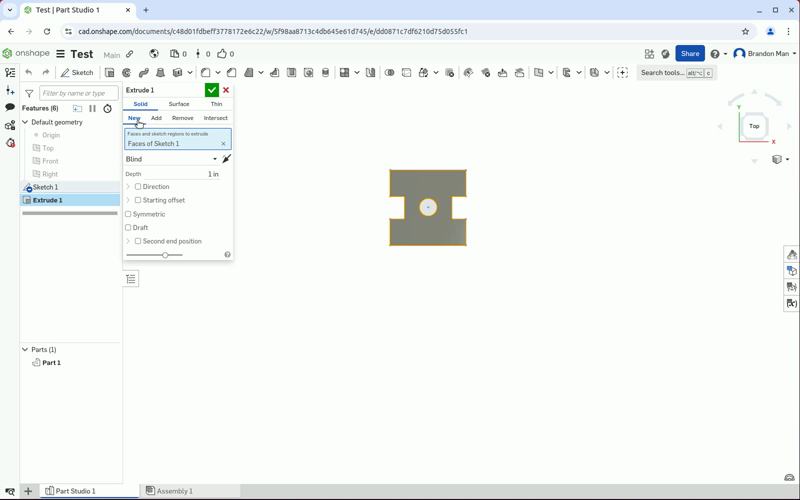
key(tab, 4)
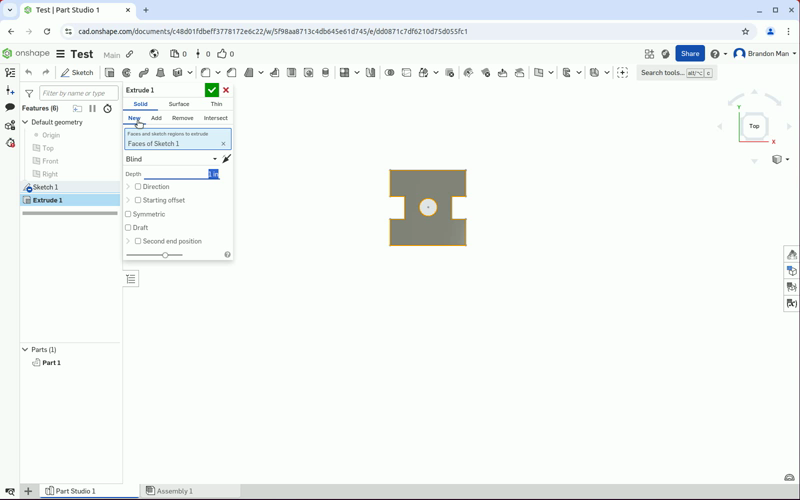
text(3.851)
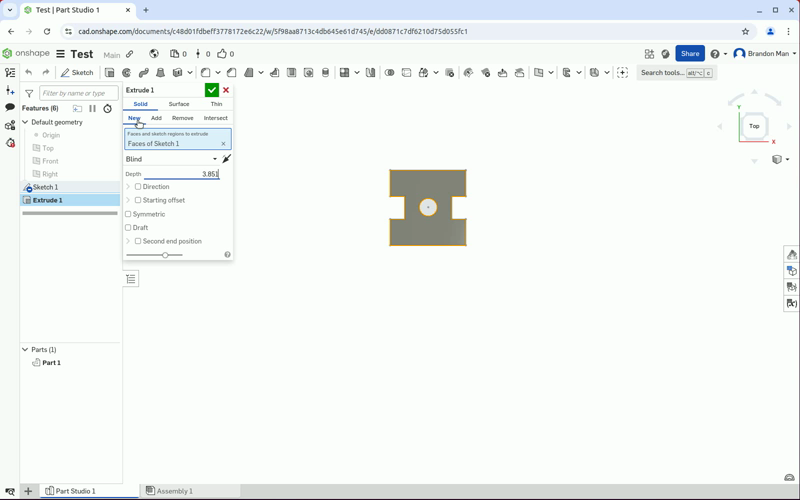
key(enter)
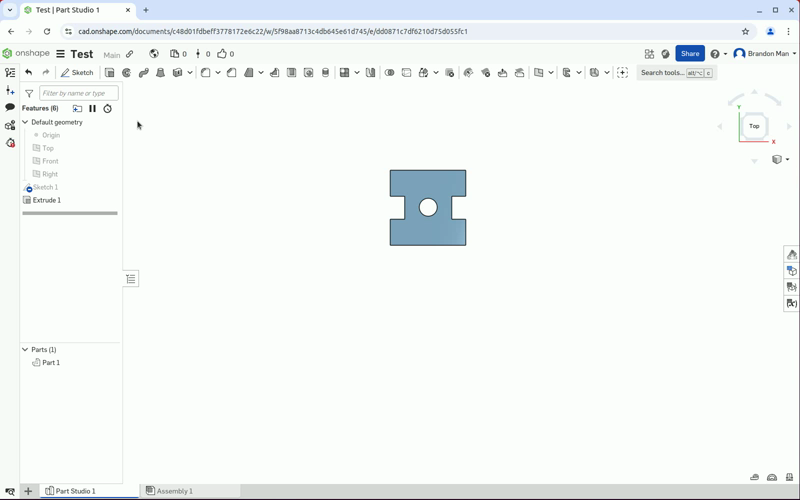
key(shift+h)
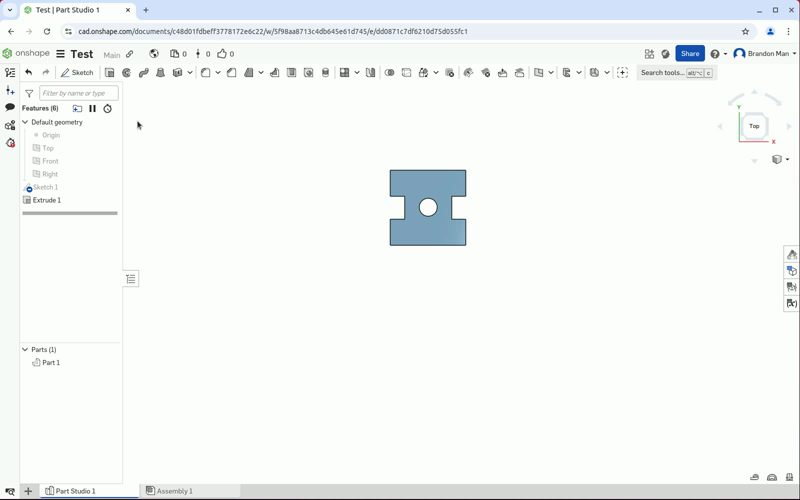
key(shift+h)
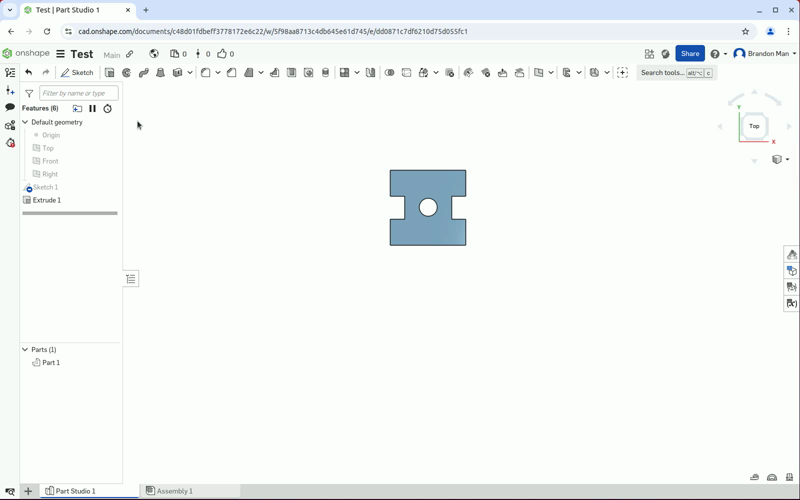
mouse_move(73, 189)
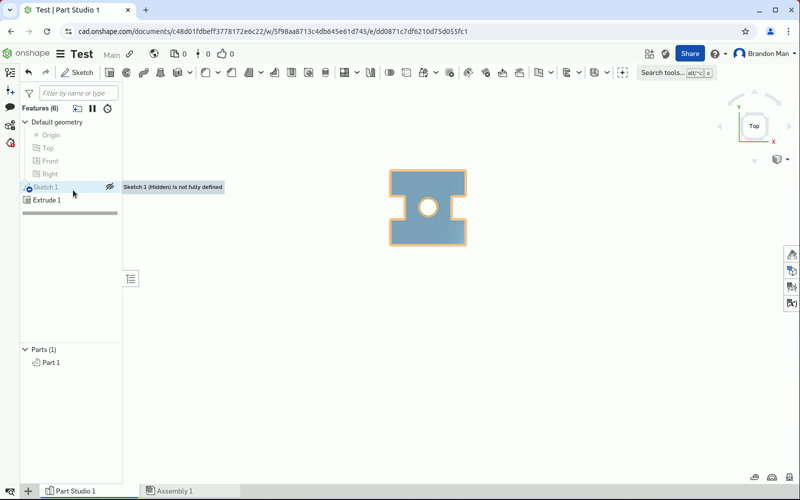
click(73, 189)
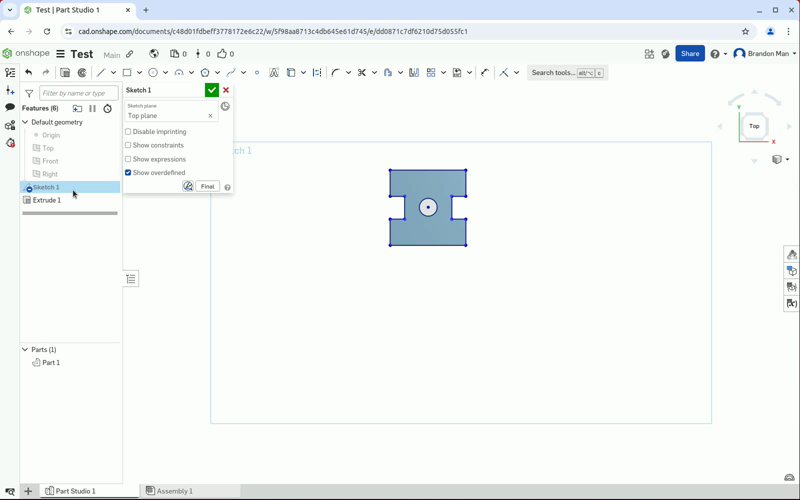
mouse_move(229, 92)
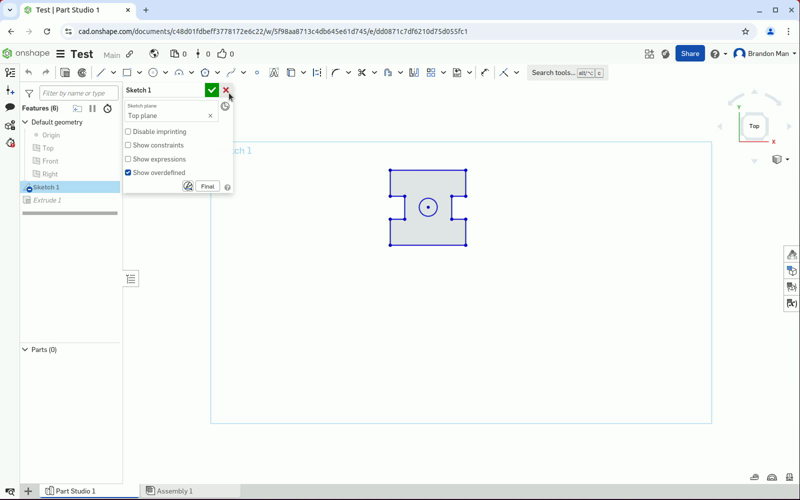
click(229, 92)
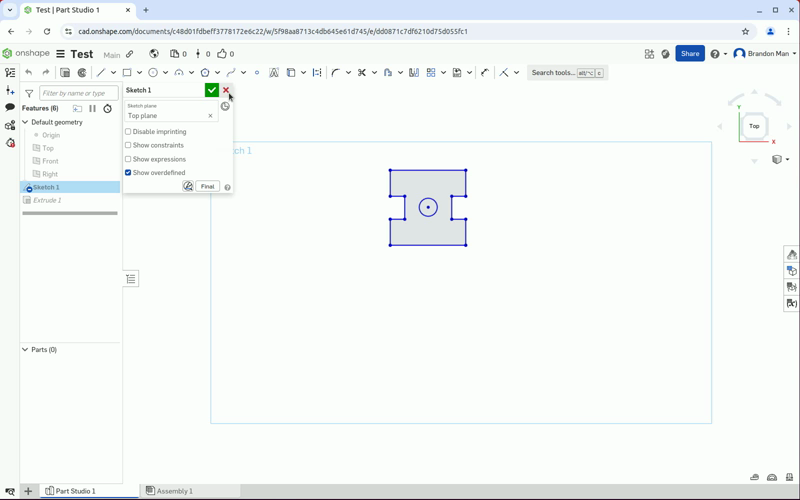
key(shift+s)
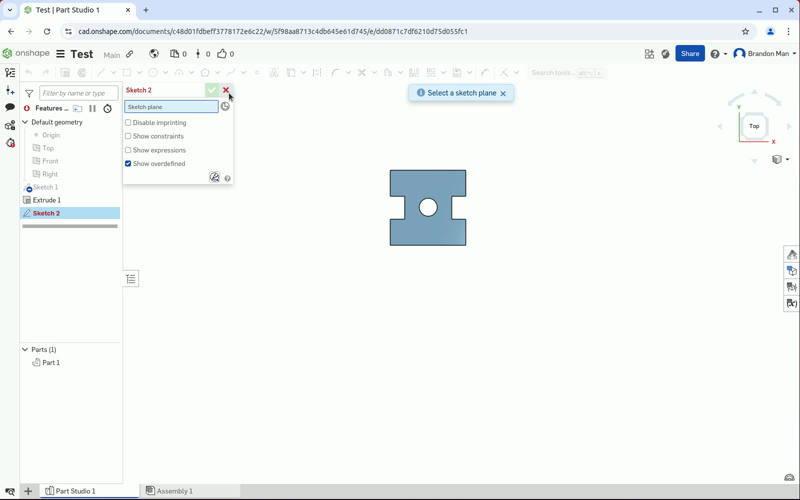
mouse_move(73, 150)
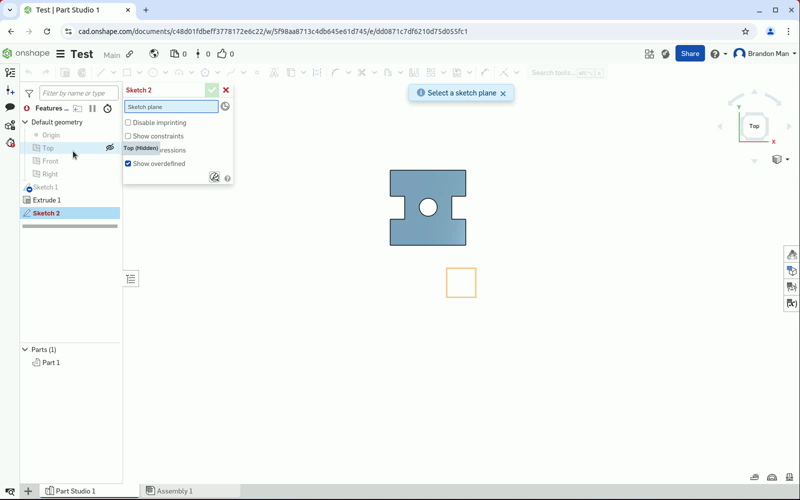
click(73, 150)
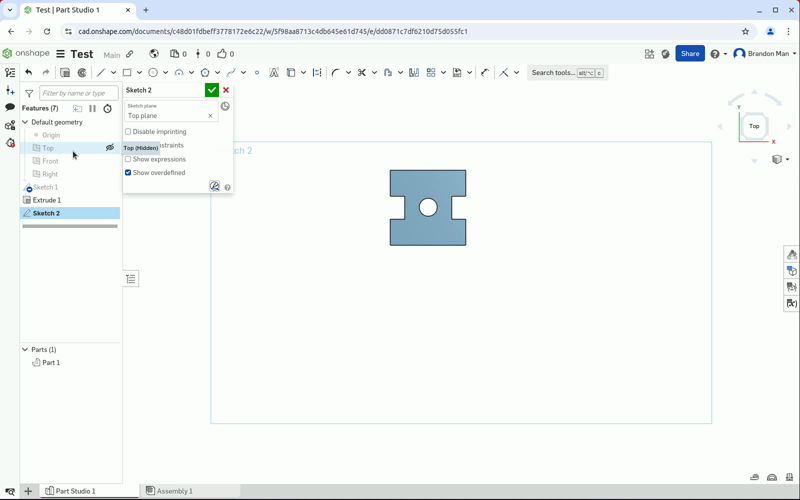
mouse_move(73, 352)
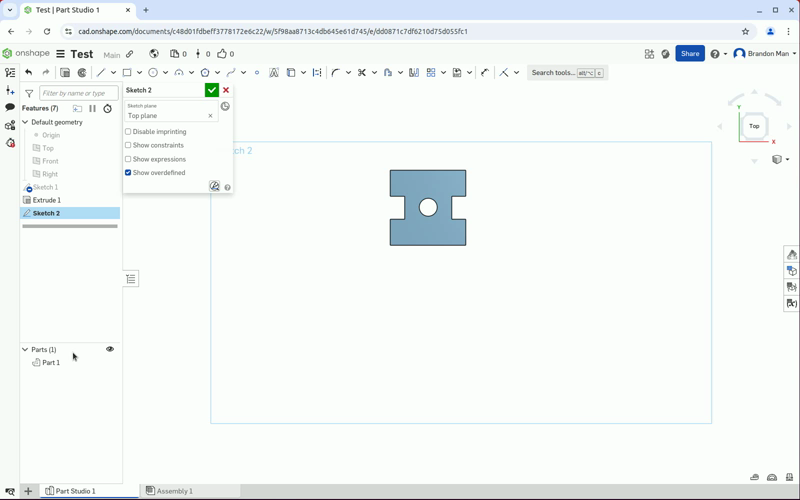
key(y)
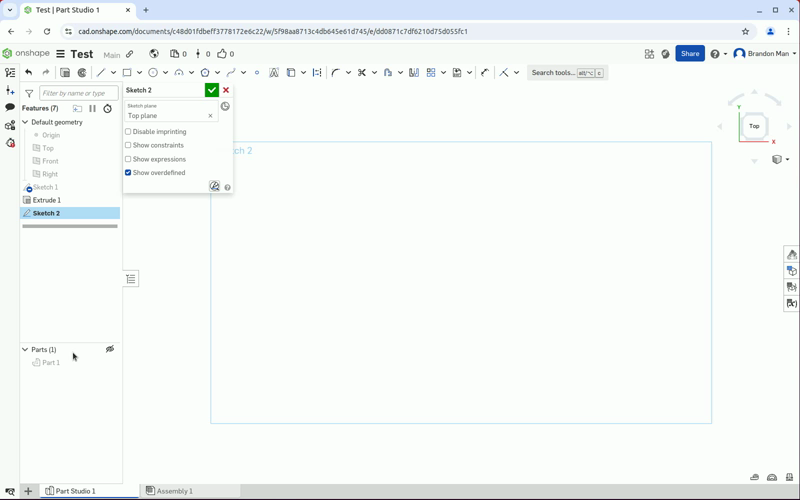
key(l)
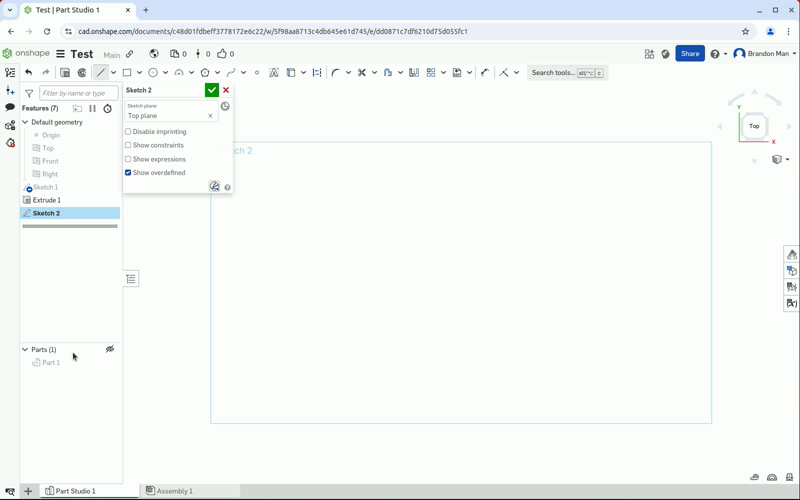
key_down(shift)
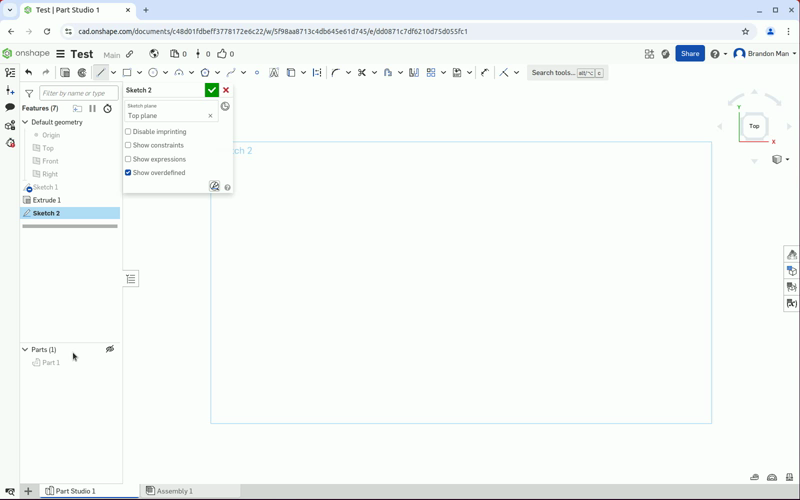
mouse_move(390, 282)
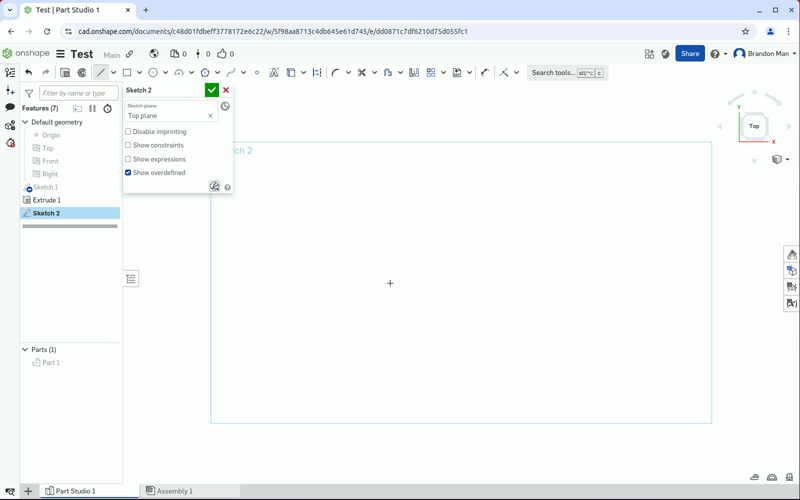
click(390, 282)
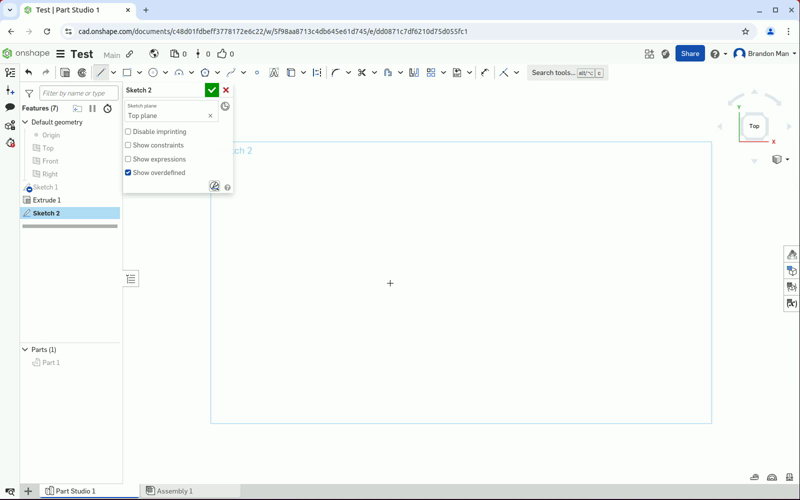
key_up(shift)
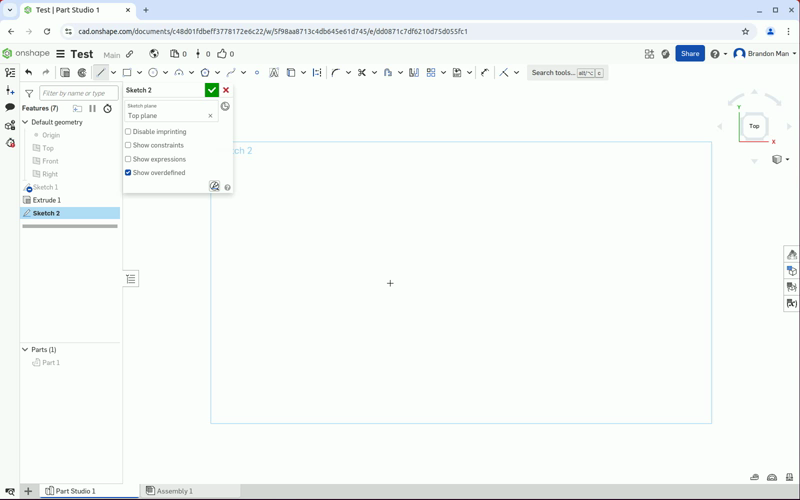
key_down(shift)
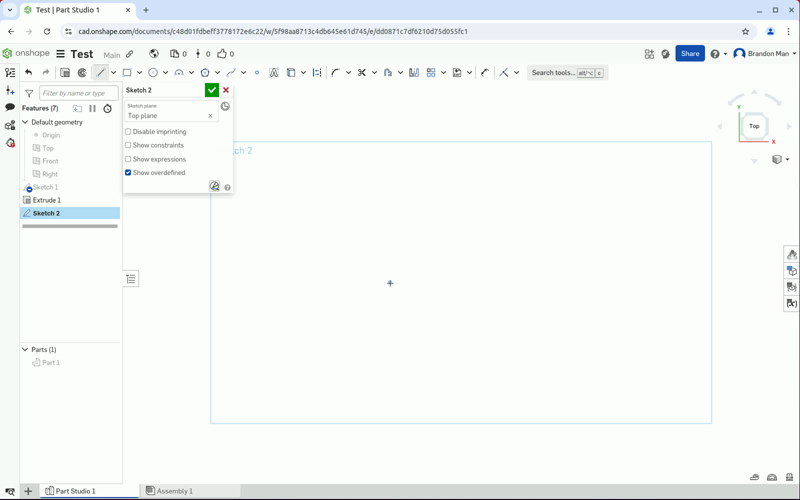
mouse_move(465, 282)
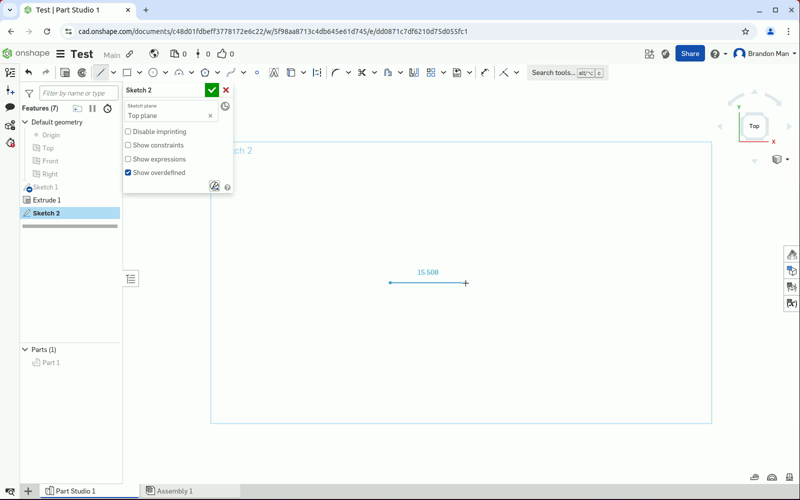
click(465, 282)
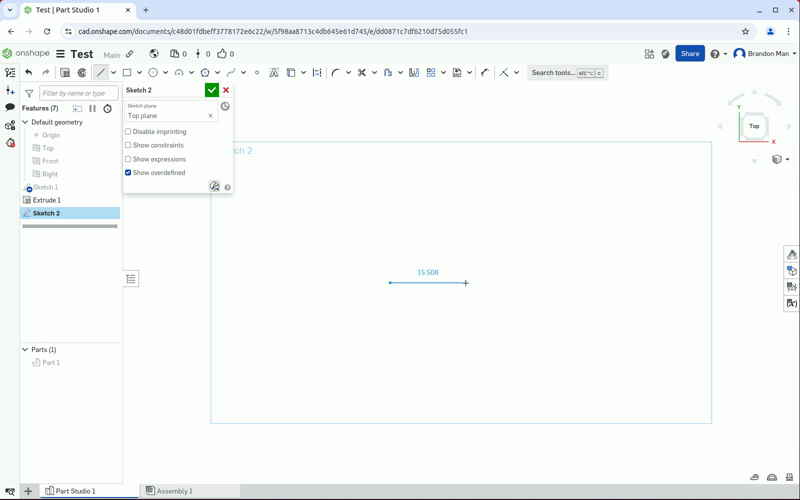
key_up(shift)
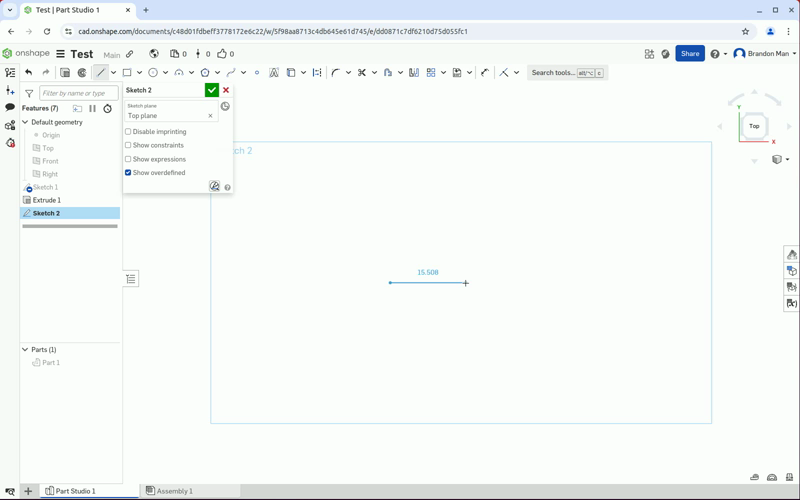
key_down(shift)
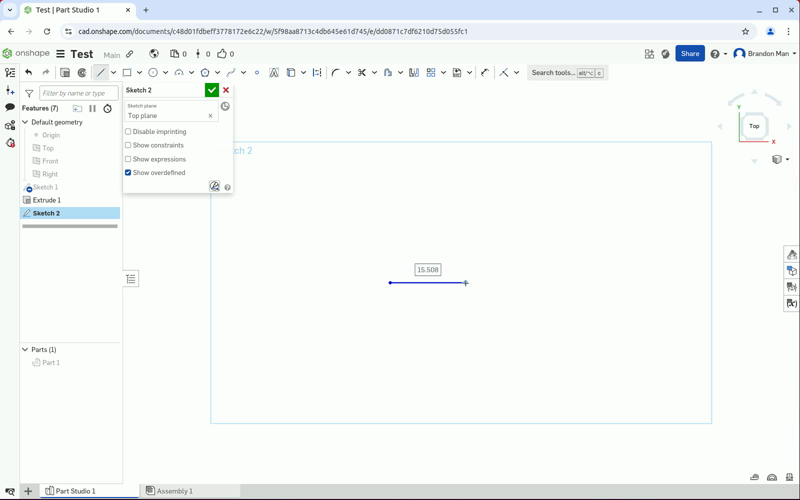
mouse_move(495, 282)
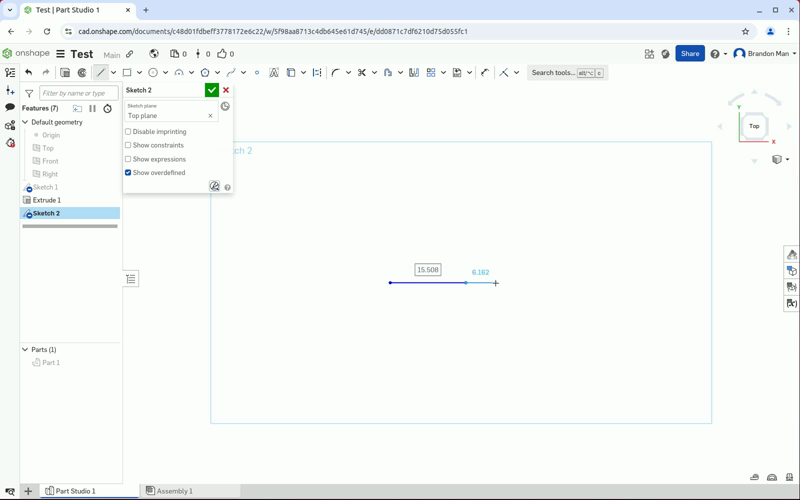
mouse_move(465, 244)
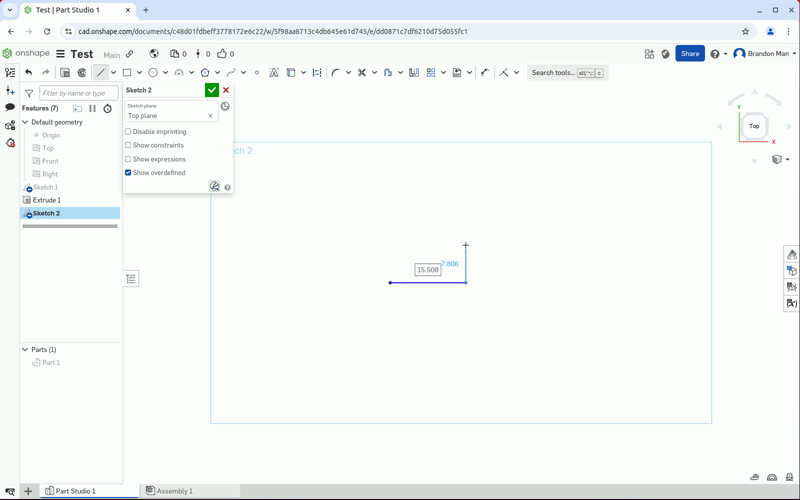
click(465, 244)
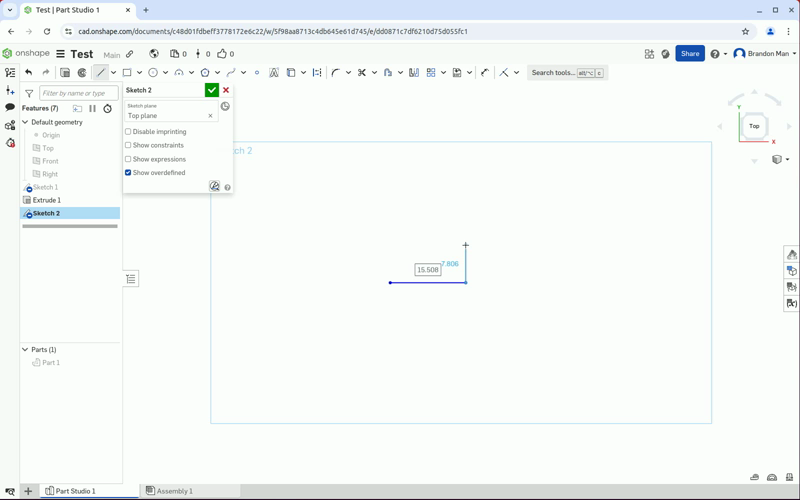
key_up(shift)
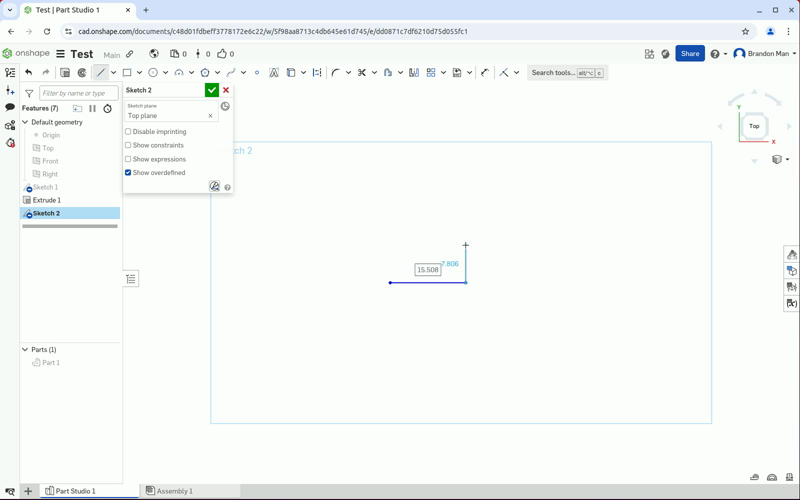
key_down(shift)
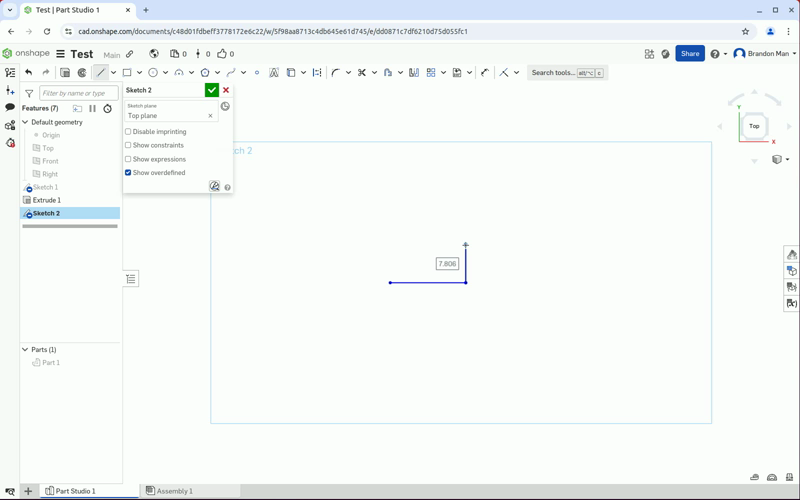
mouse_move(390, 244)
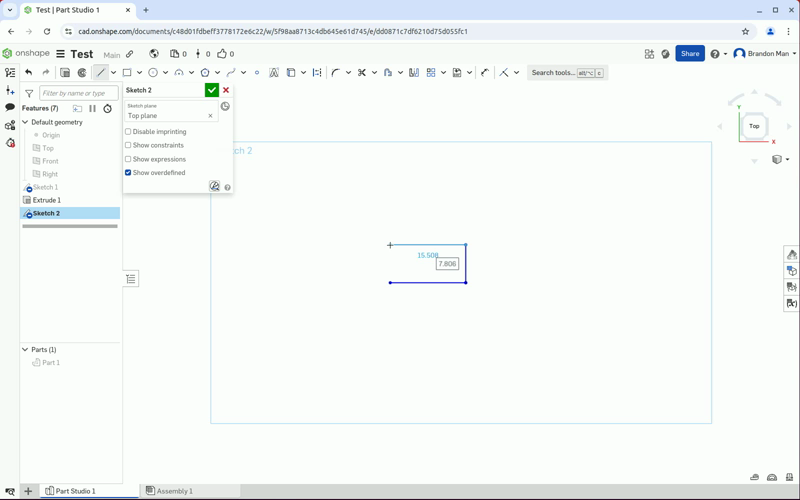
click(390, 244)
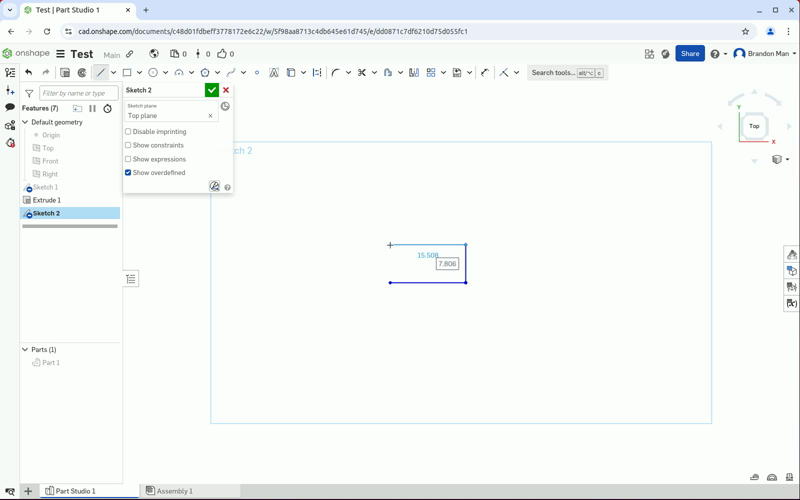
key_up(shift)
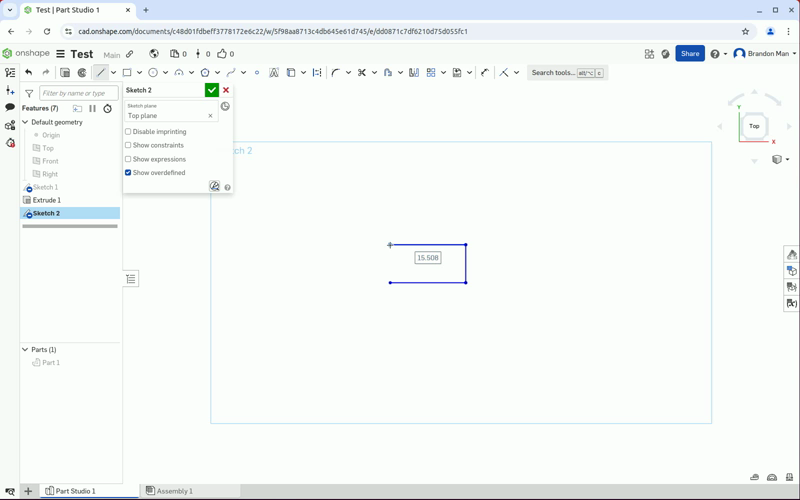
mouse_move(420, 244)
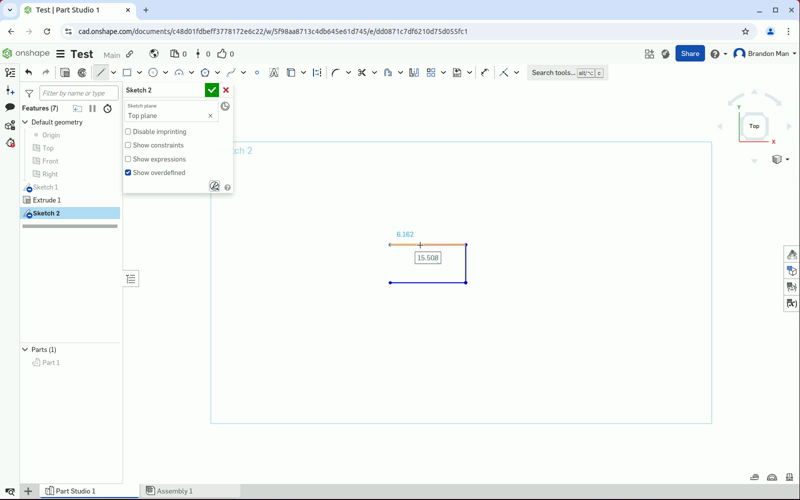
key_down(shift)
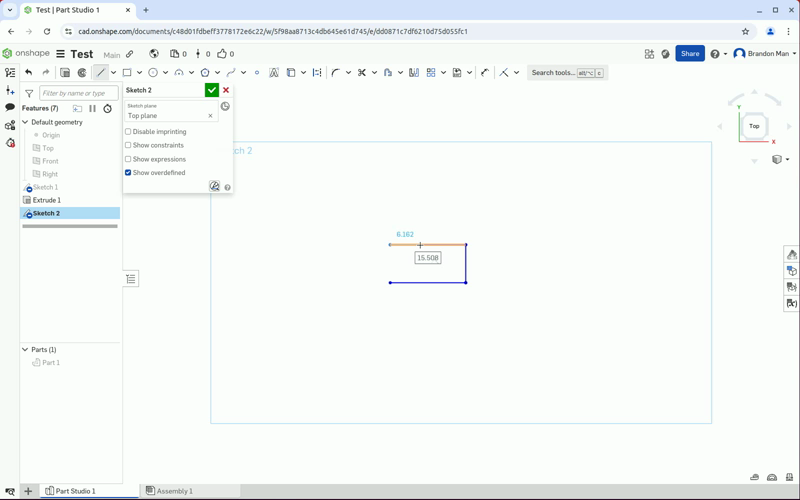
mouse_move(390, 282)
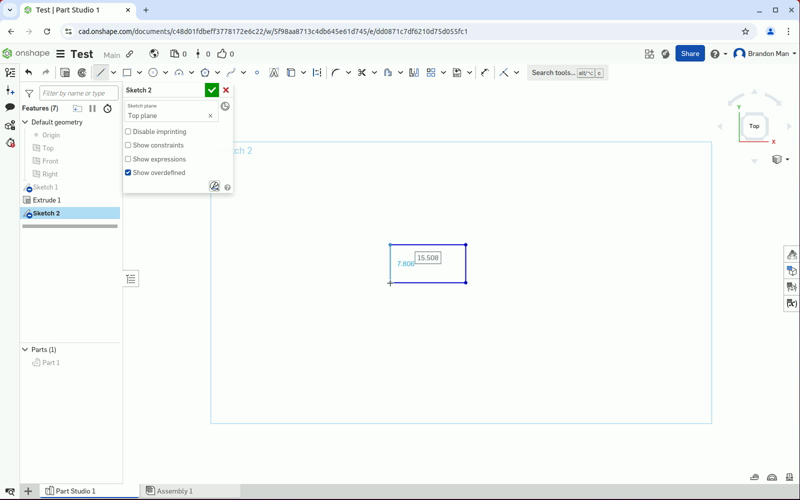
key_up(shift)
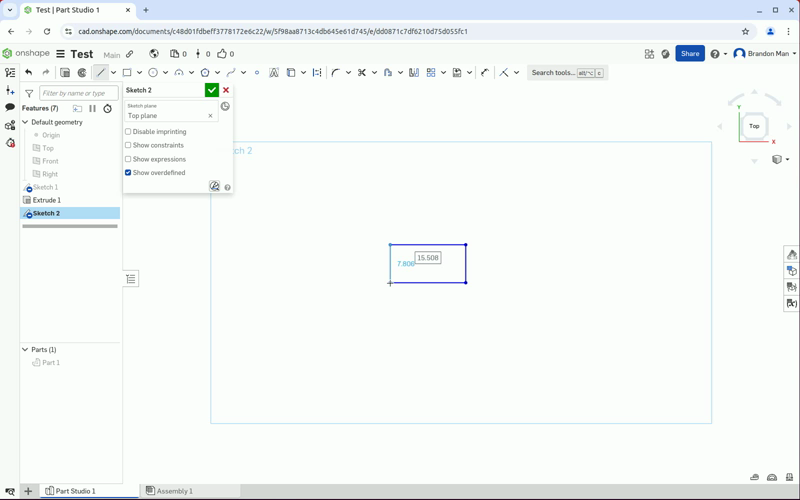
click(390, 282)
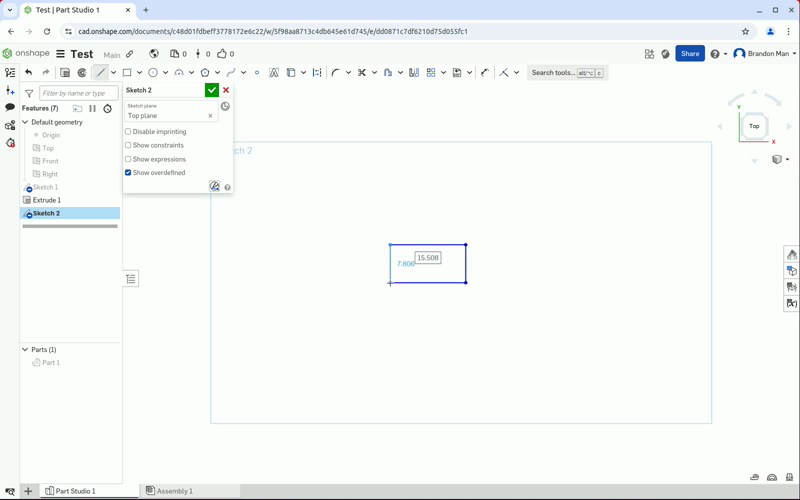
key(esc)
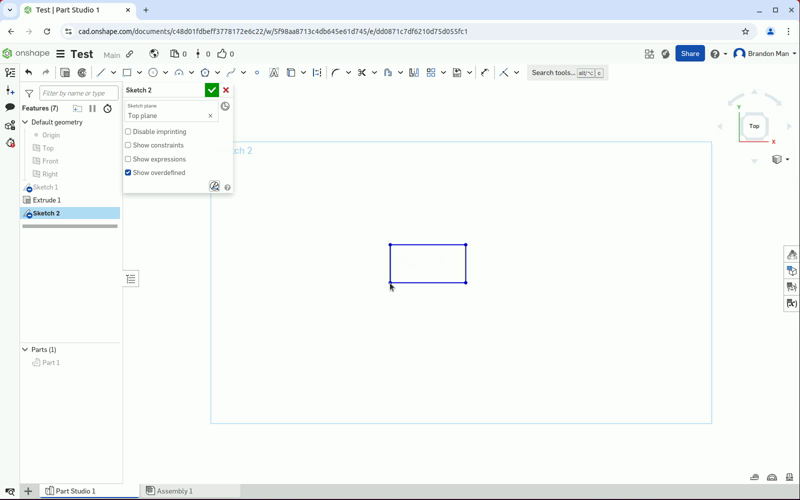
key(c)
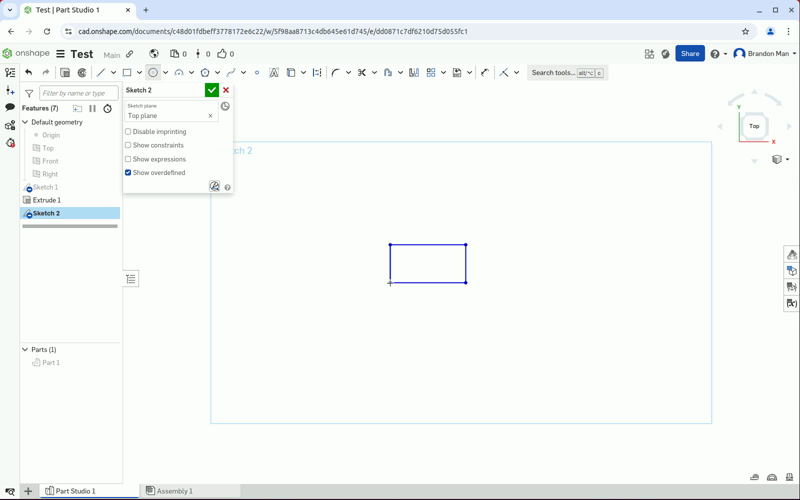
key_down(shift)
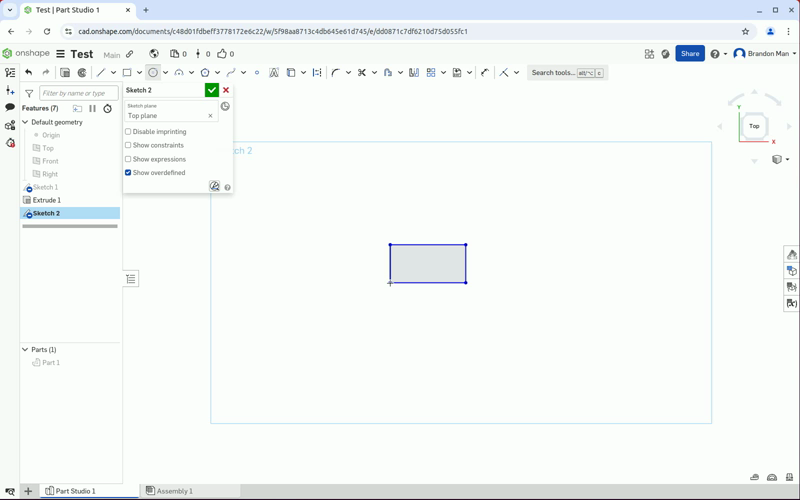
mouse_move(428, 264)
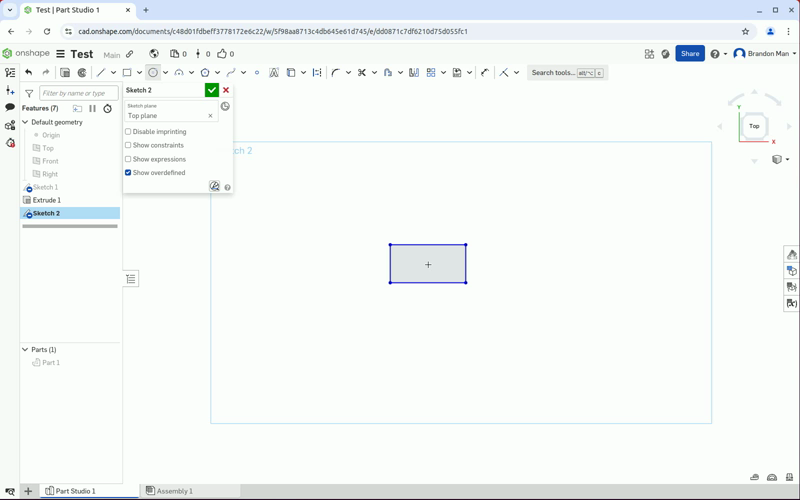
click(428, 264)
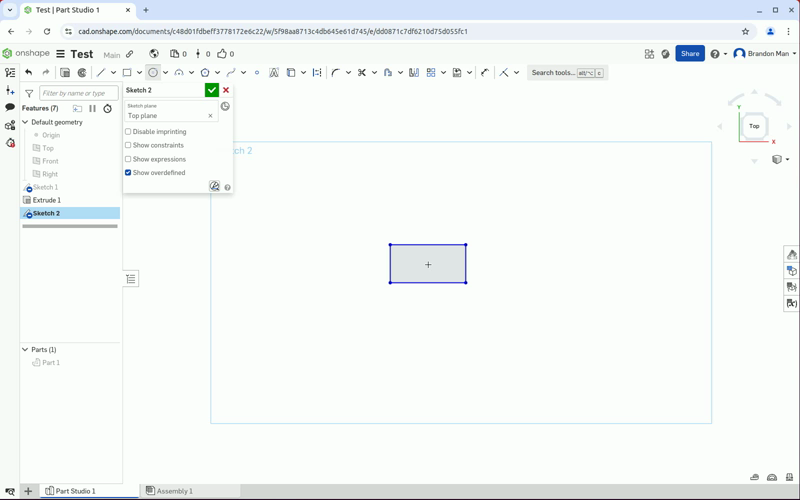
key_up(shift)
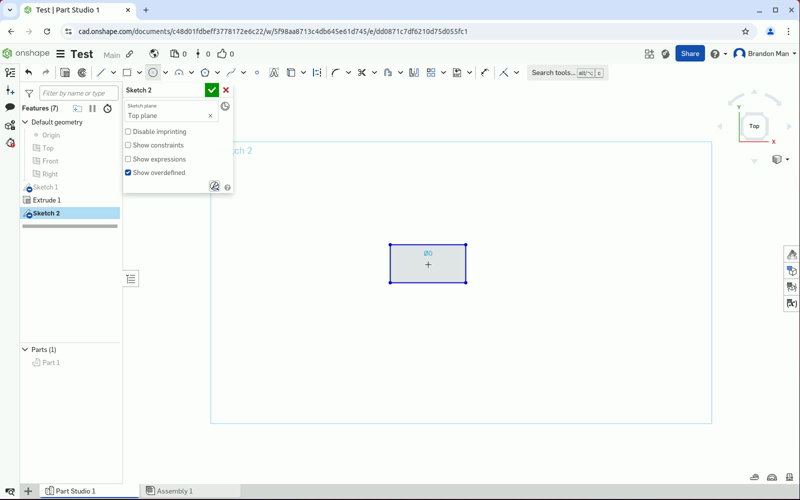
mouse_move(437, 264)
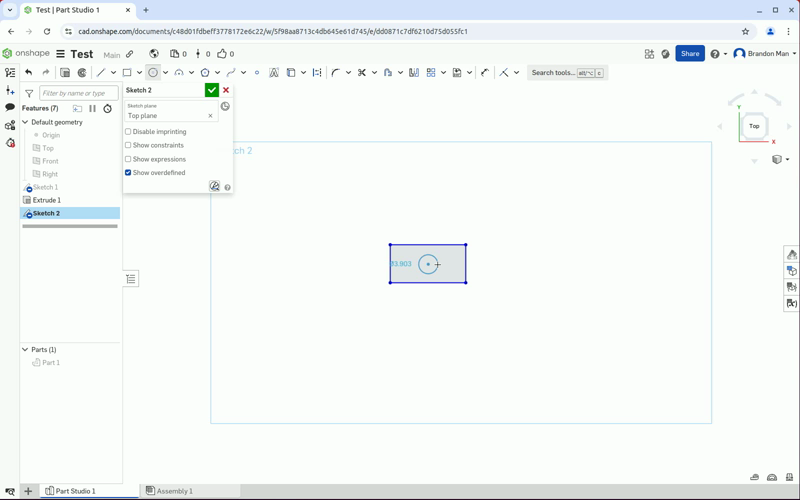
click(437, 264)
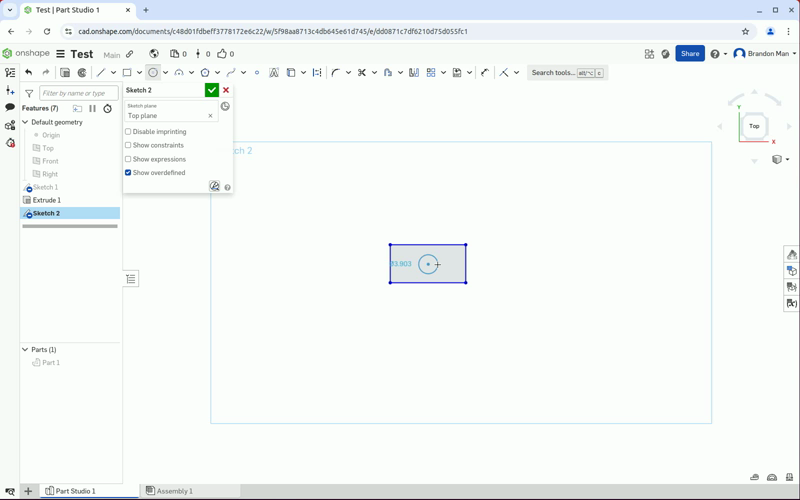
key(esc)
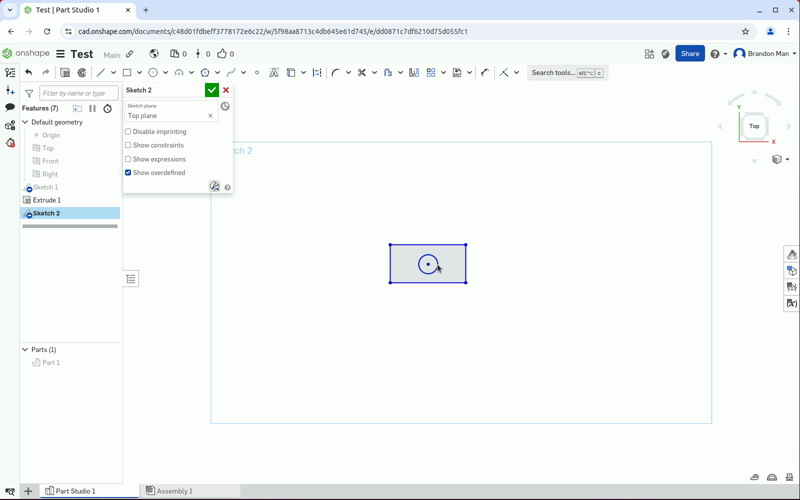
mouse_move(409, 280)
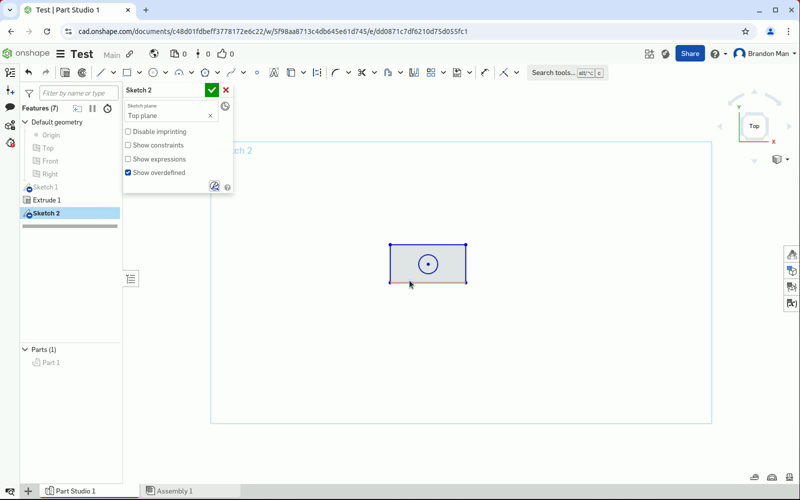
click(409, 280)
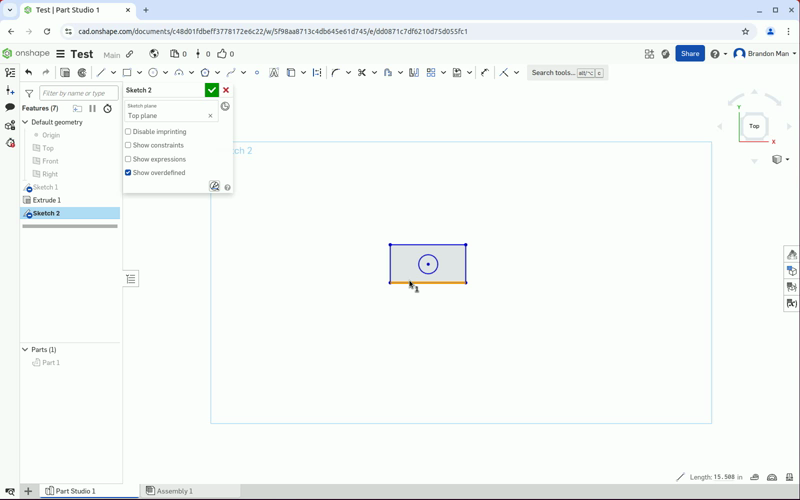
mouse_move(73, 352)
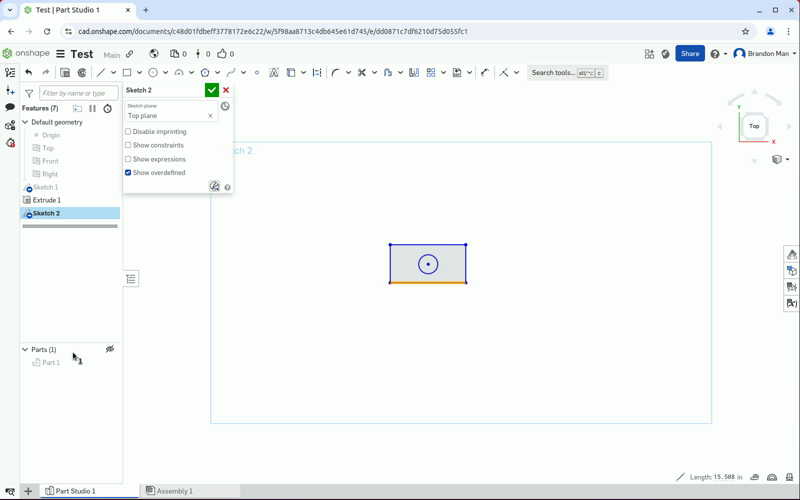
key(shift+y)
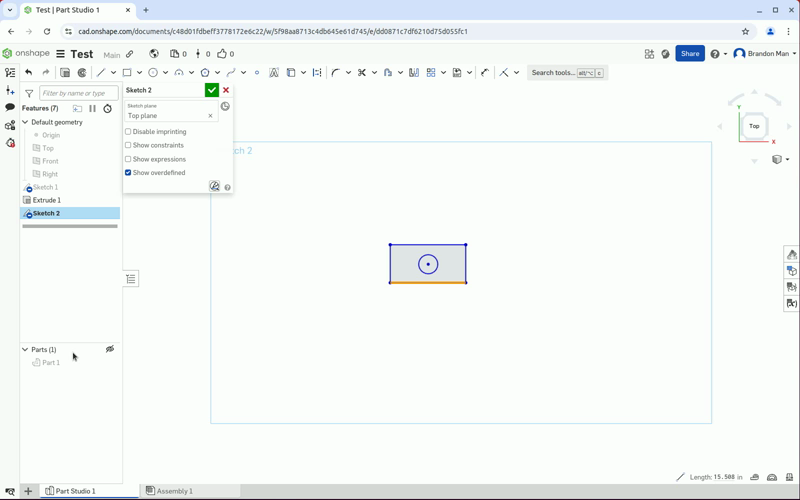
key(shift+e)
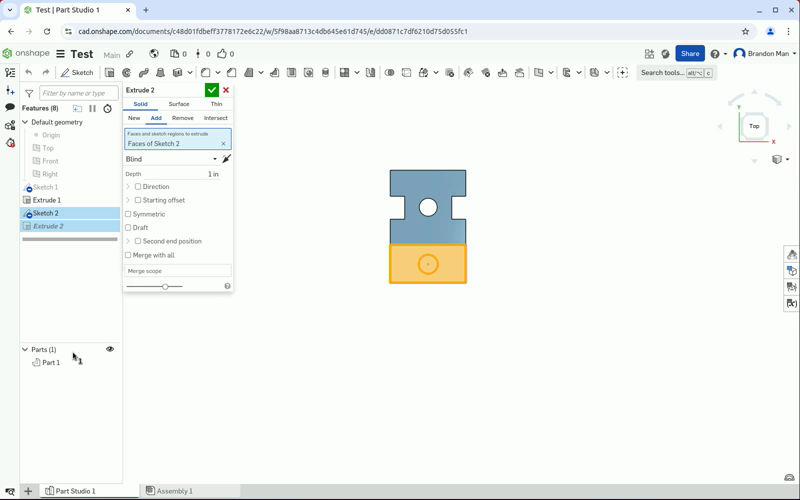
mouse_move(143, 106)
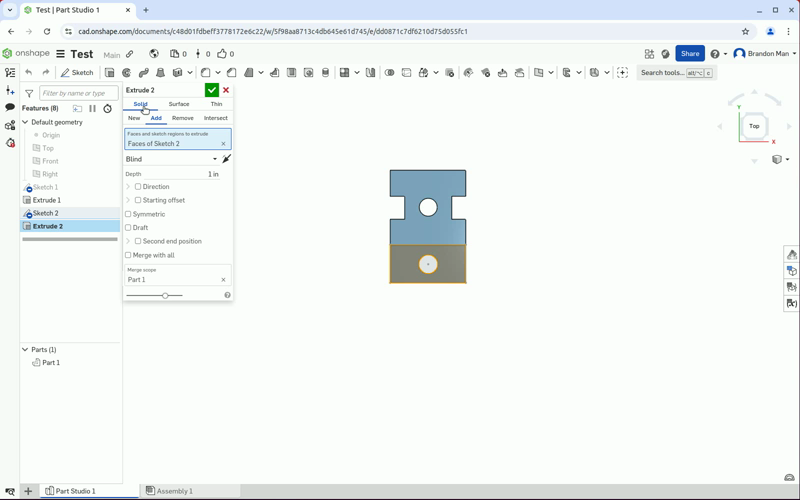
click(143, 106)
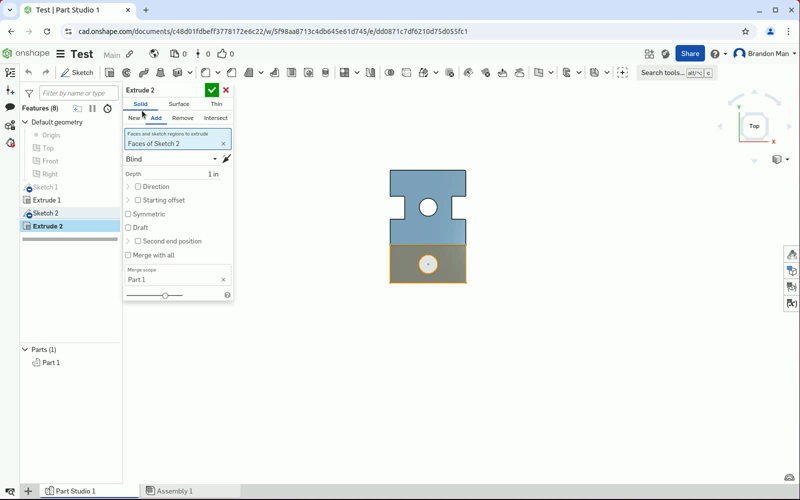
mouse_move(137, 120)
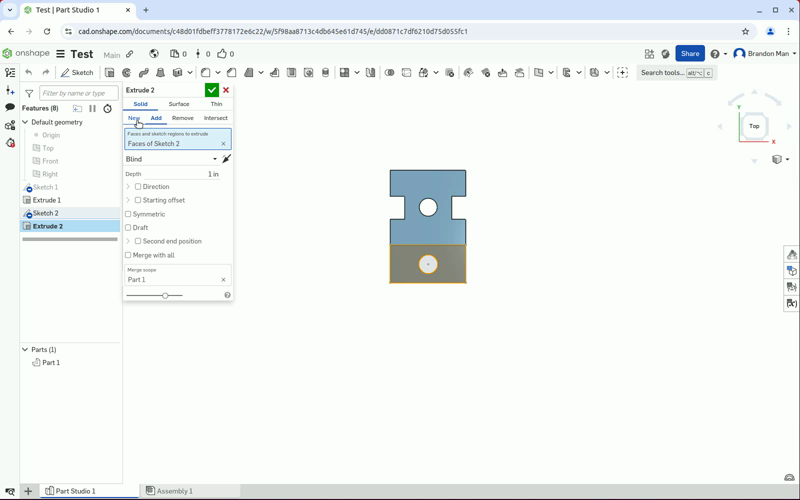
click(137, 120)
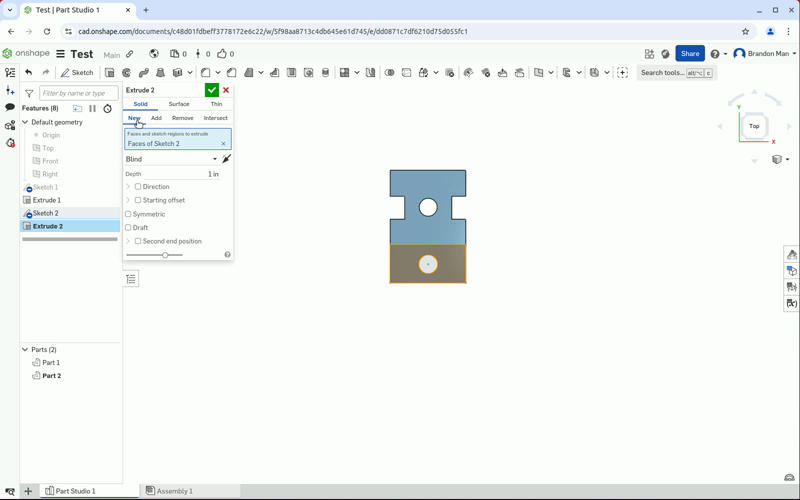
key(tab, 4)
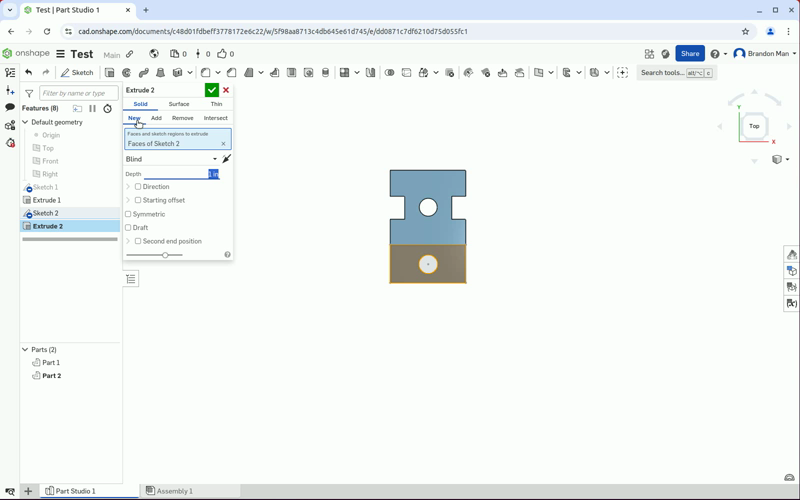
text(3.851)
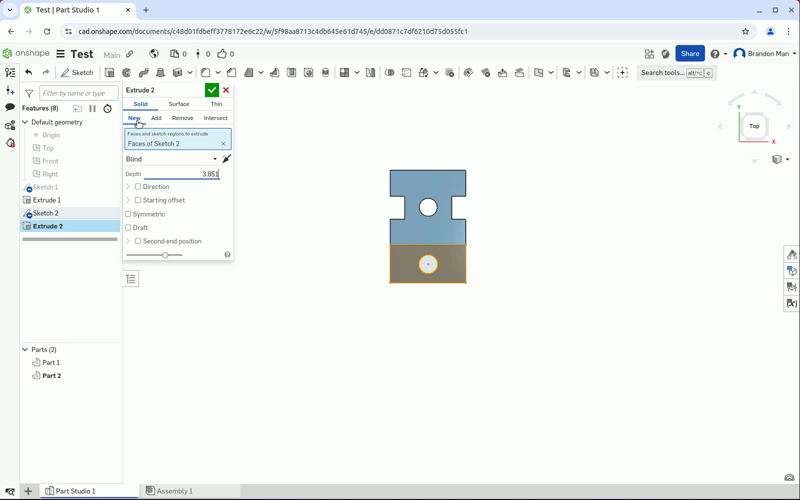
key(enter)
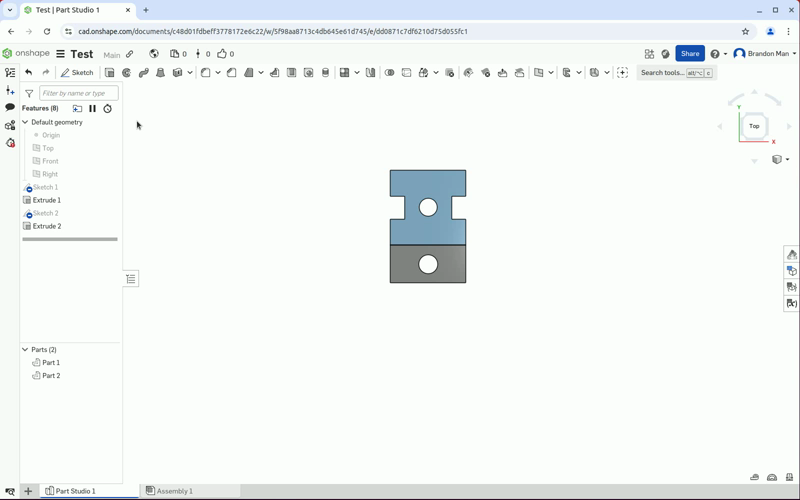
key(shift+h)
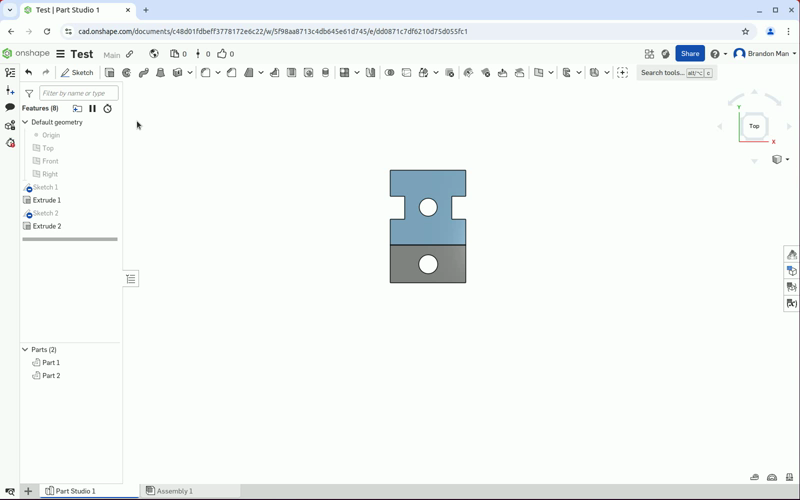
key(shift+h)
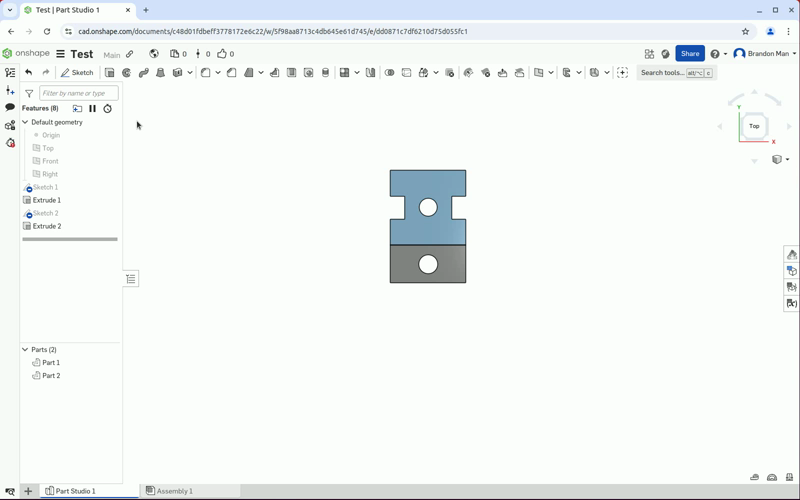
mouse_move(73, 189)
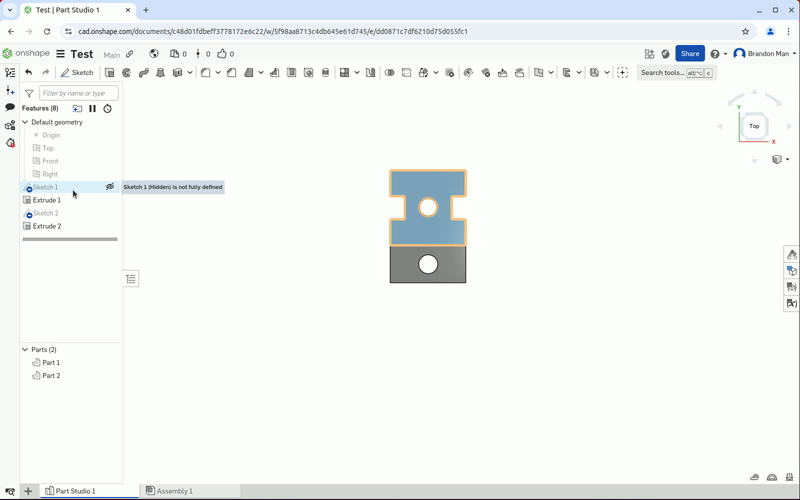
click(73, 189)
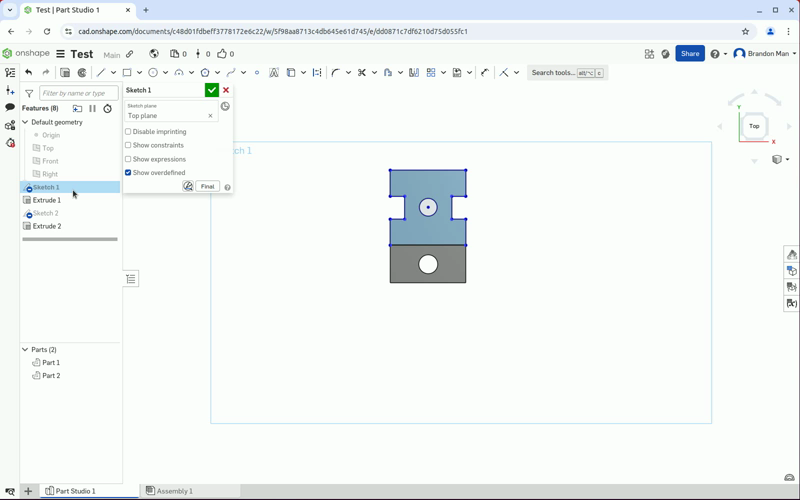
mouse_move(229, 92)
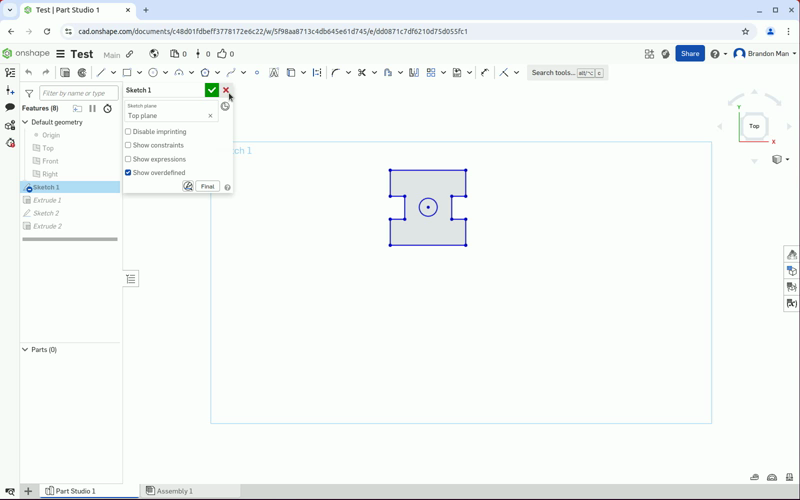
click(229, 92)
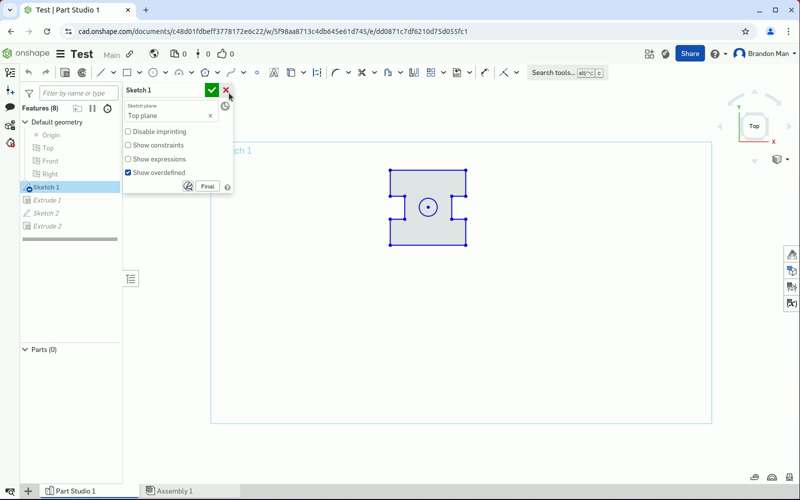
key(shift+s)
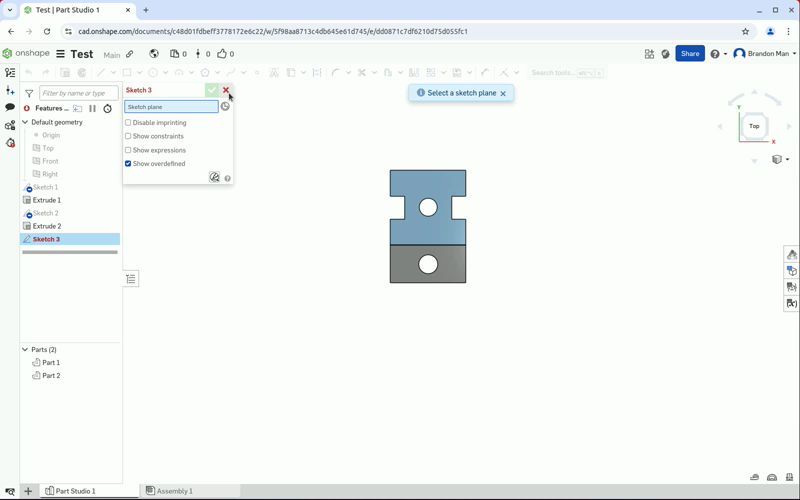
mouse_move(73, 150)
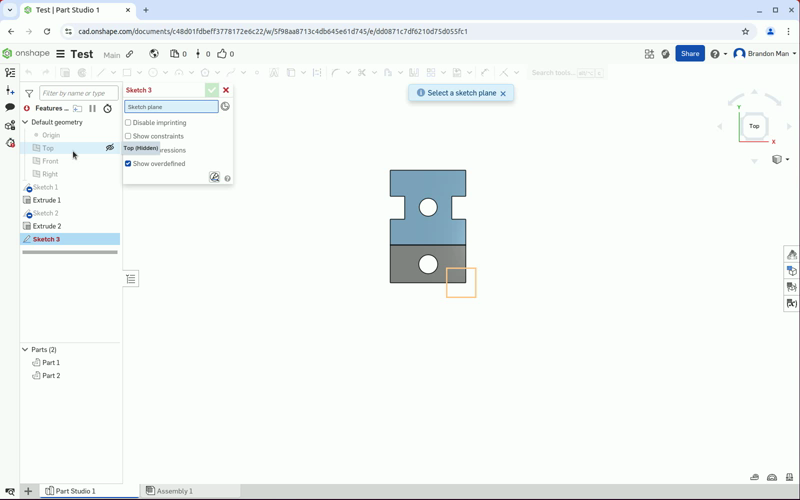
click(73, 150)
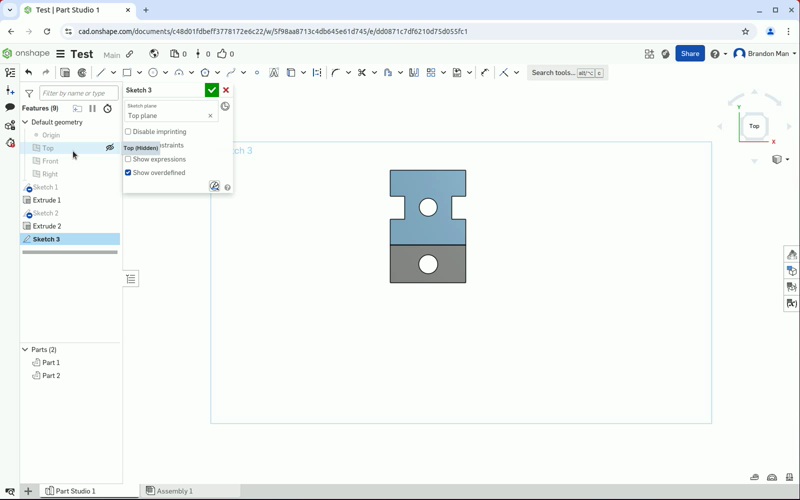
mouse_move(73, 352)
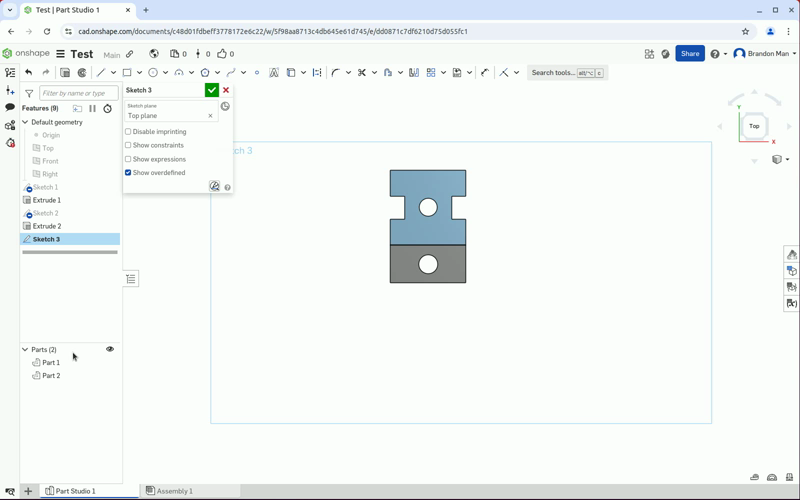
key(y)
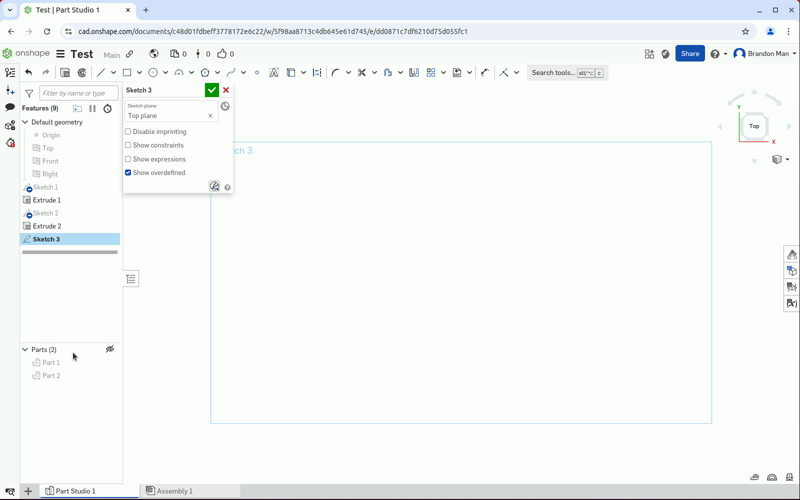
key(l)
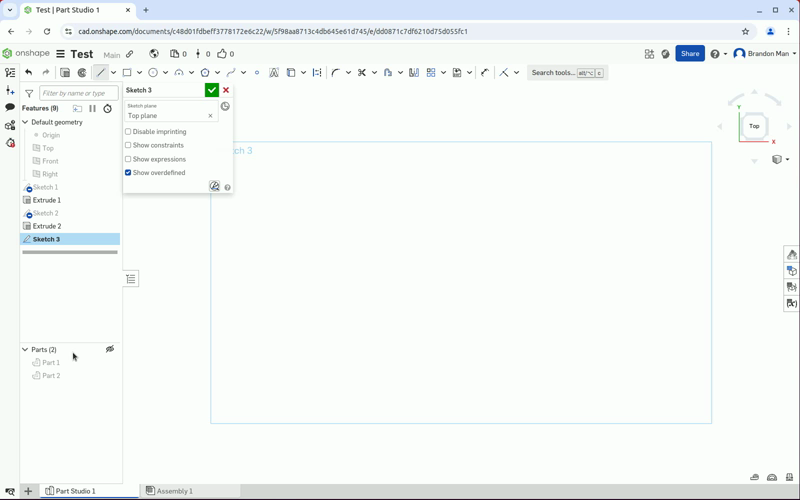
key_down(shift)
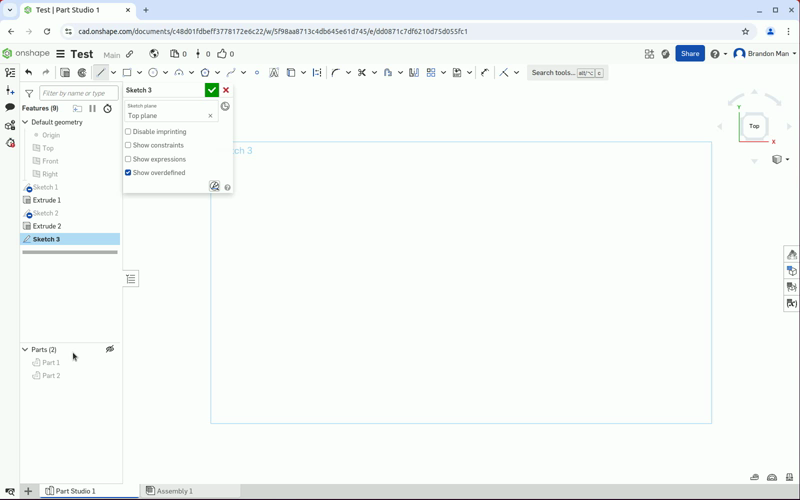
mouse_move(390, 218)
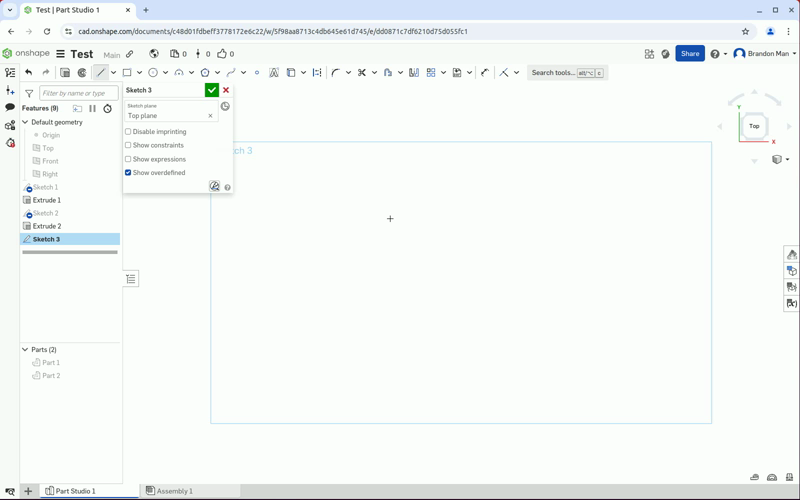
click(390, 218)
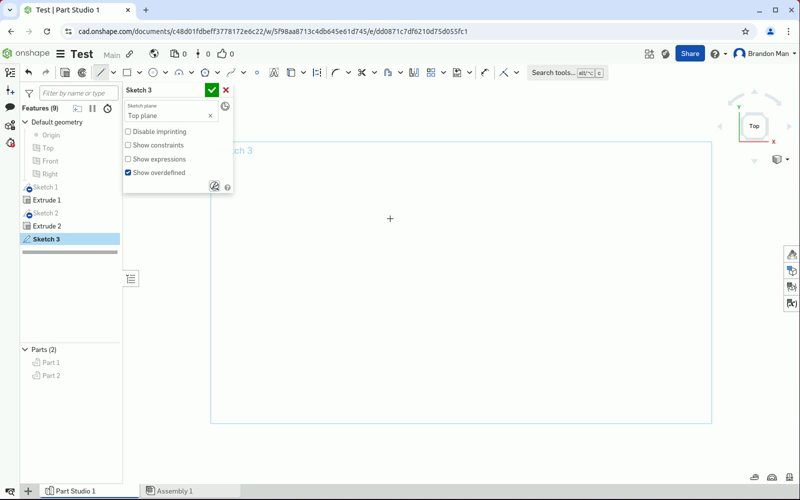
key_up(shift)
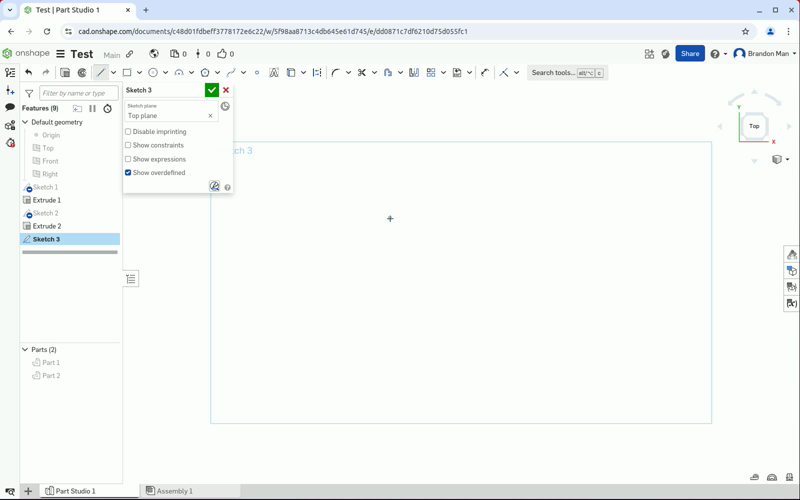
key_down(shift)
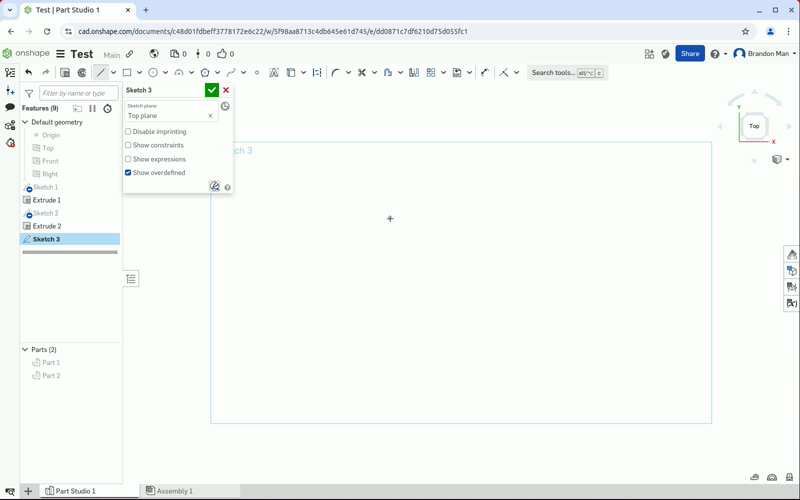
mouse_move(420, 218)
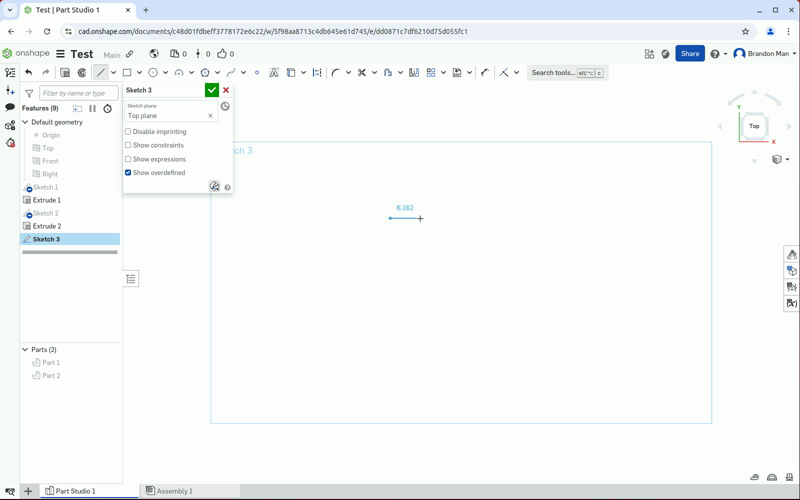
mouse_move(404, 218)
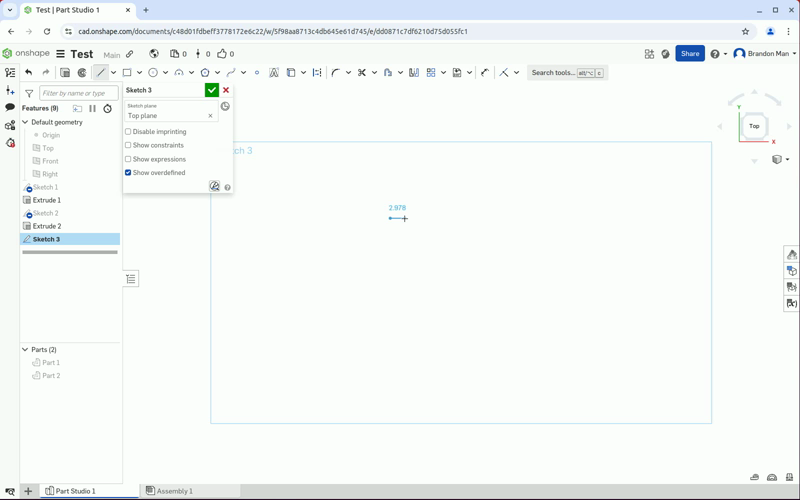
click(404, 218)
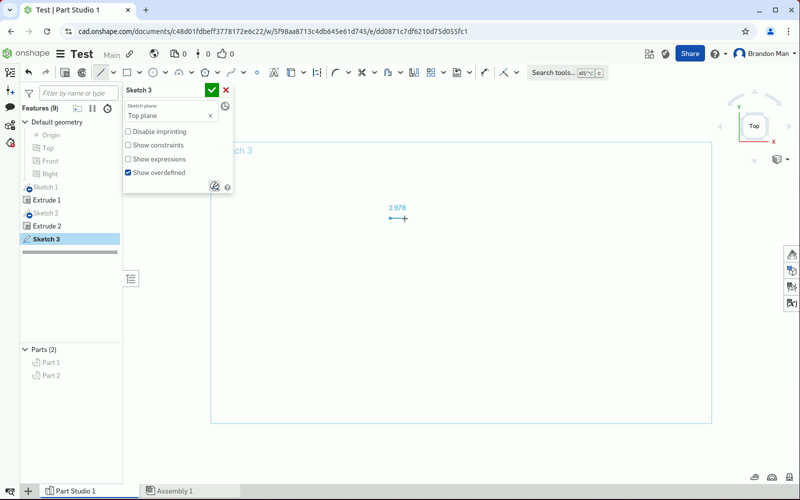
key_up(shift)
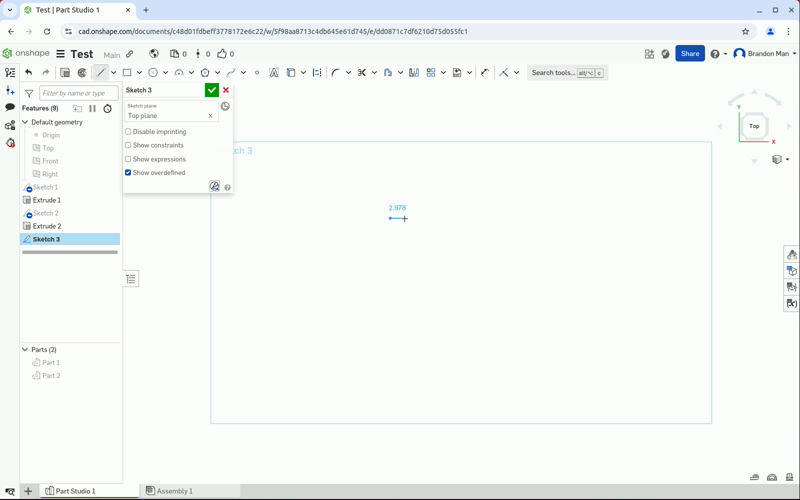
key_down(shift)
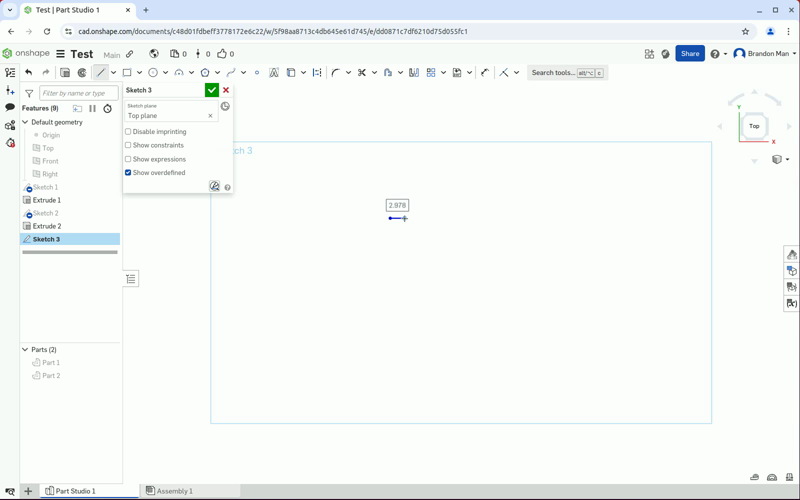
mouse_move(434, 218)
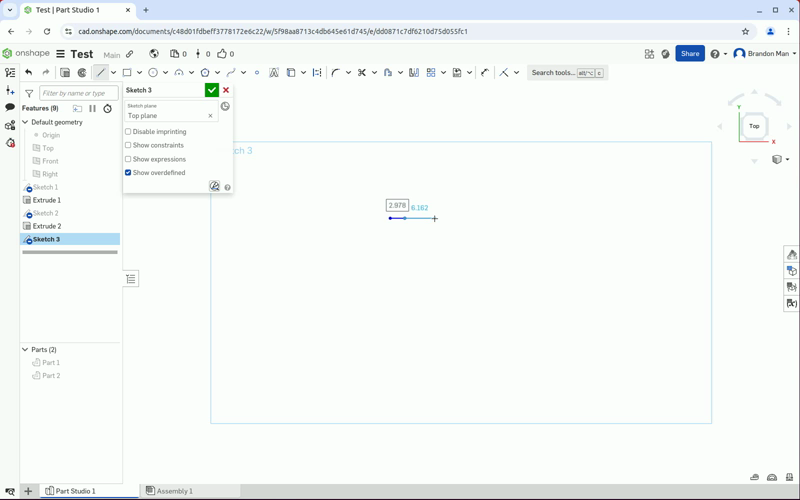
mouse_move(404, 195)
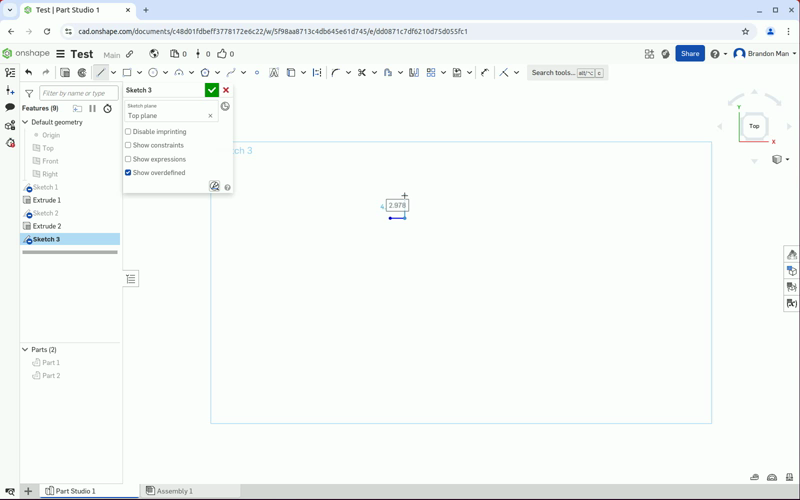
click(404, 195)
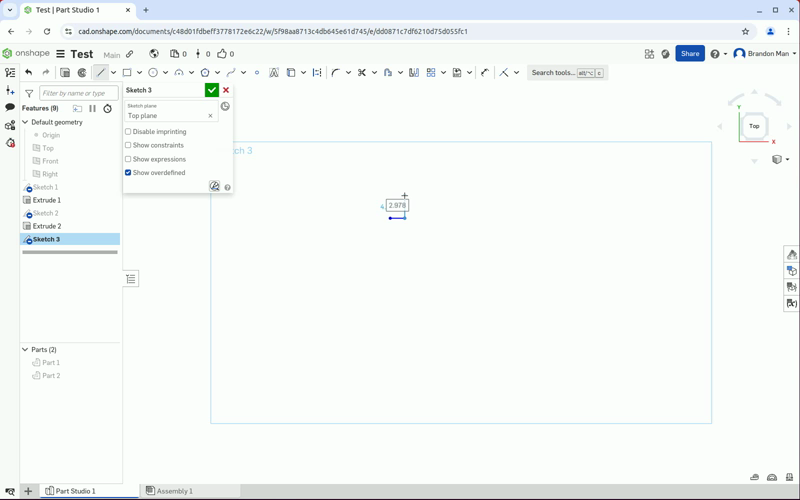
key_up(shift)
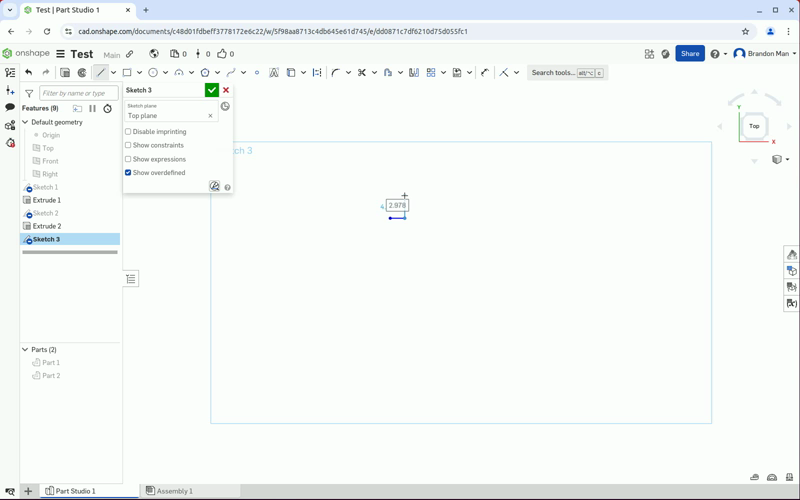
key_down(shift)
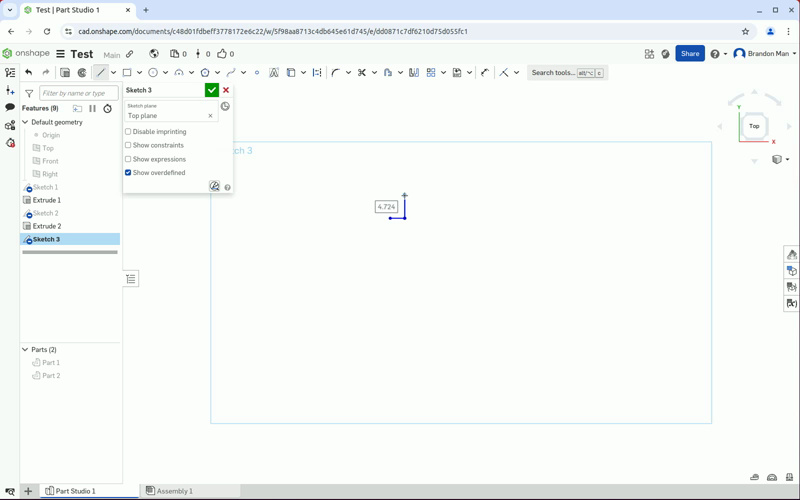
mouse_move(434, 195)
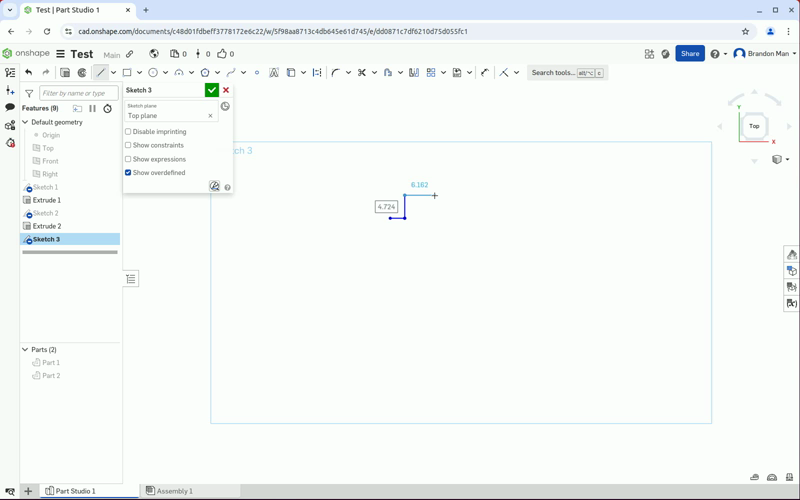
mouse_move(390, 195)
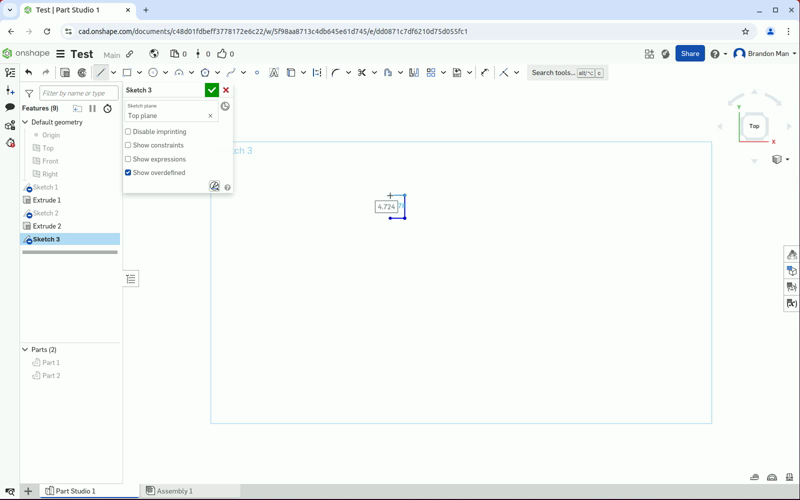
click(390, 195)
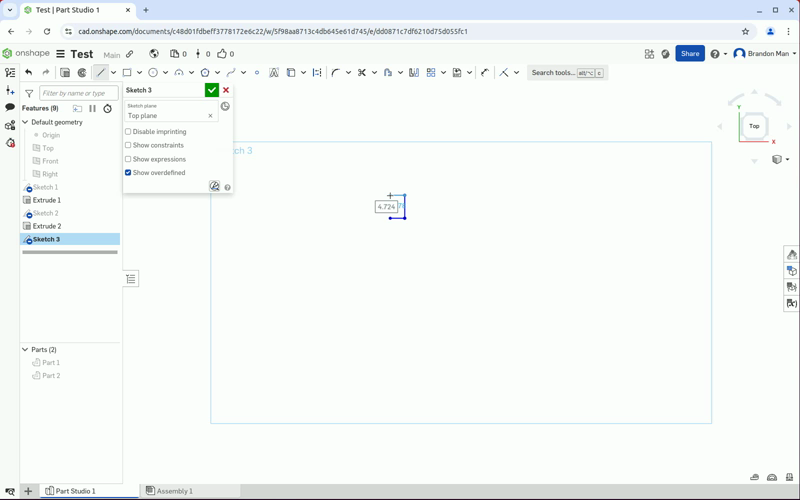
key_up(shift)
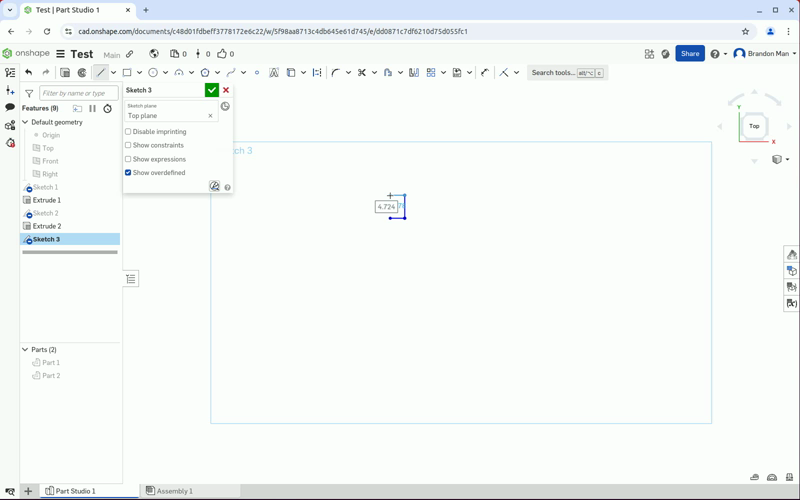
mouse_move(420, 195)
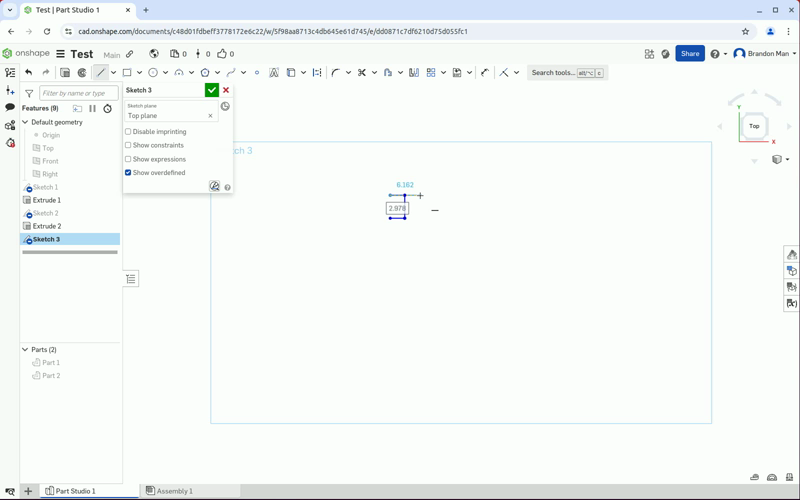
key_down(shift)
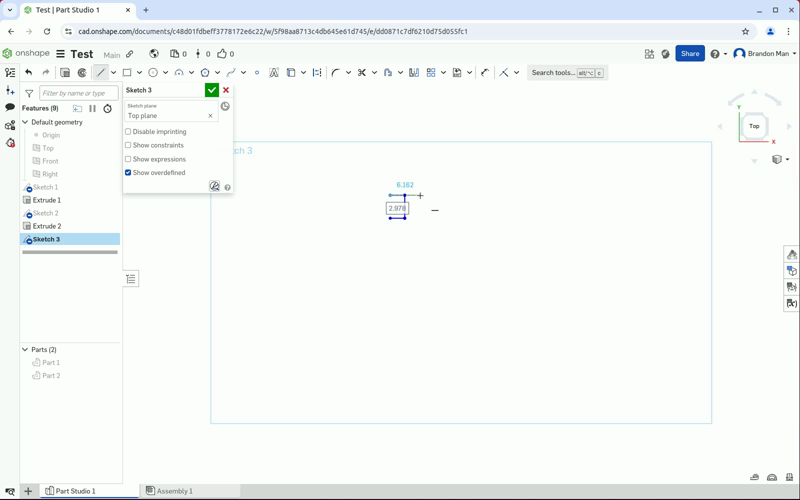
mouse_move(390, 218)
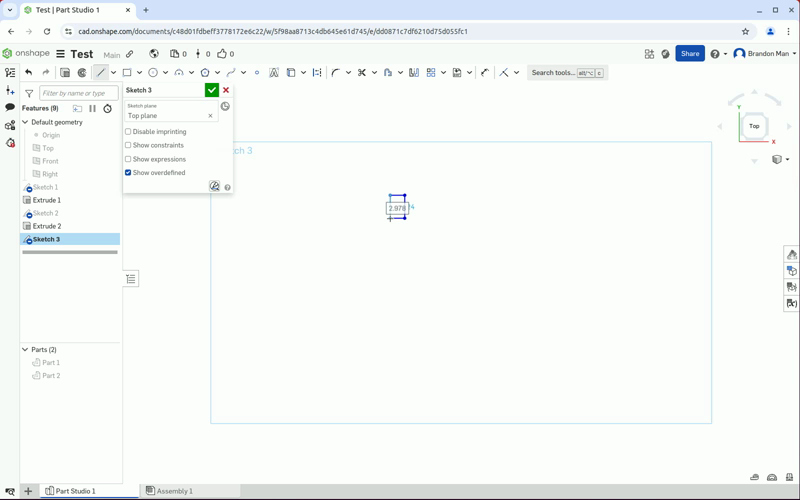
key_up(shift)
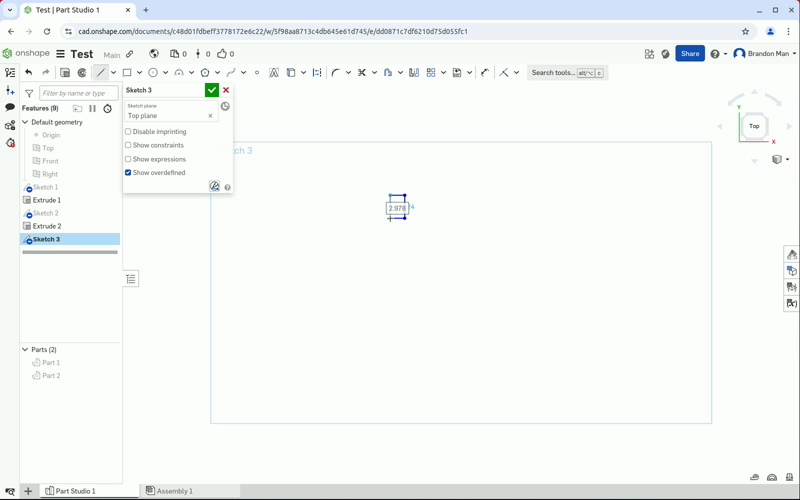
click(390, 218)
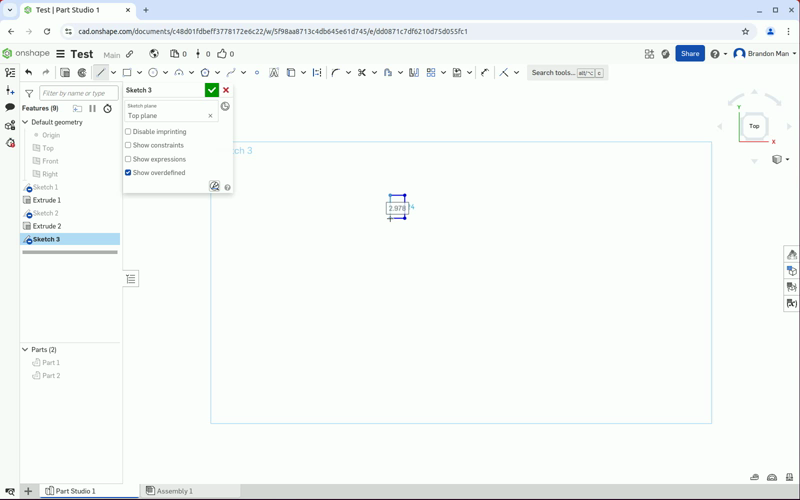
key(esc)
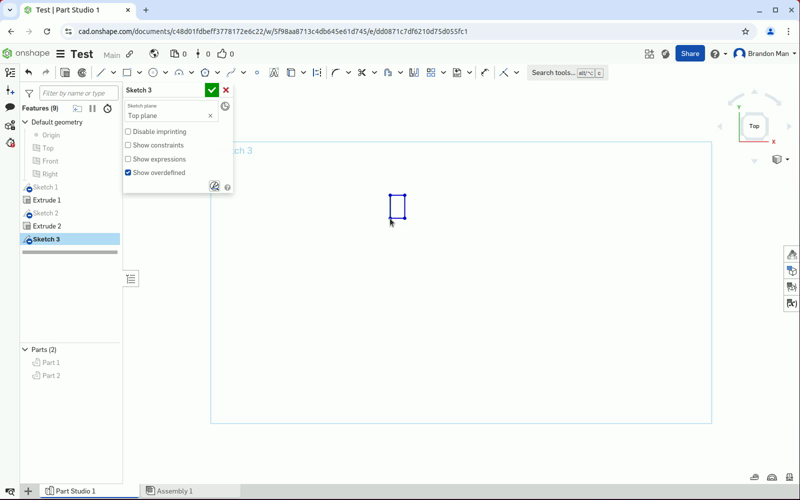
mouse_move(397, 197)
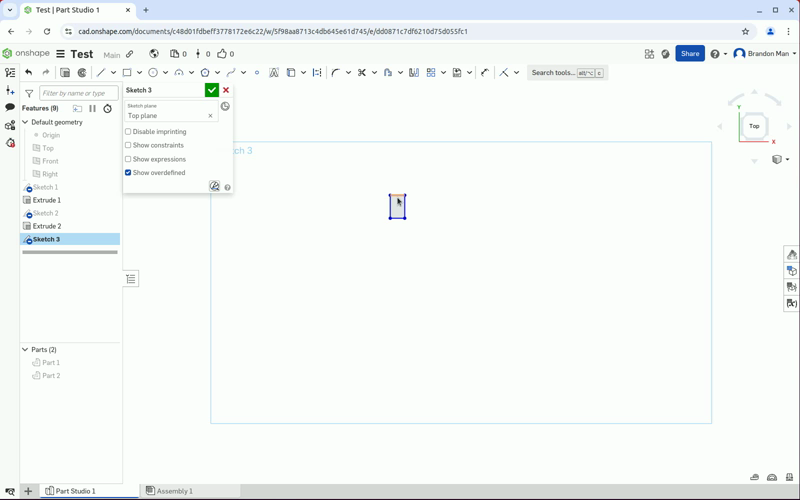
scroll(6)
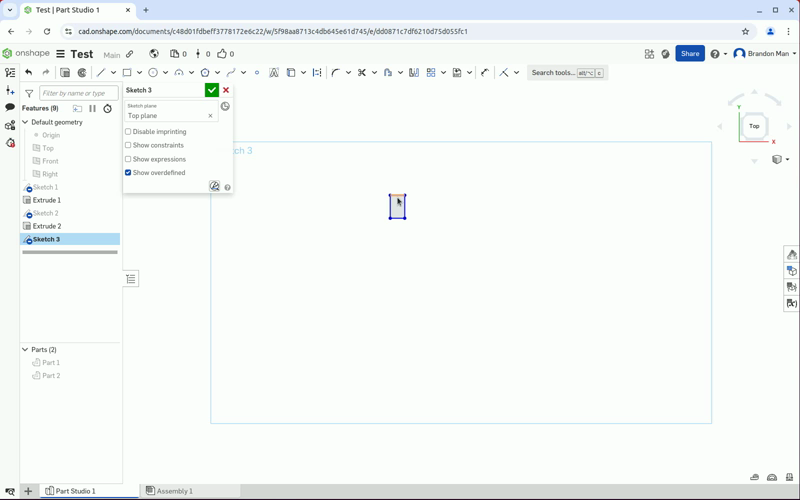
scroll(6)
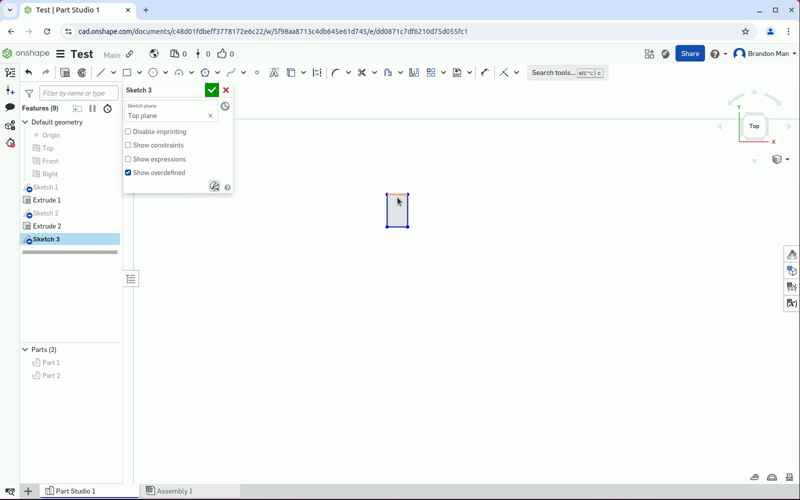
scroll(6)
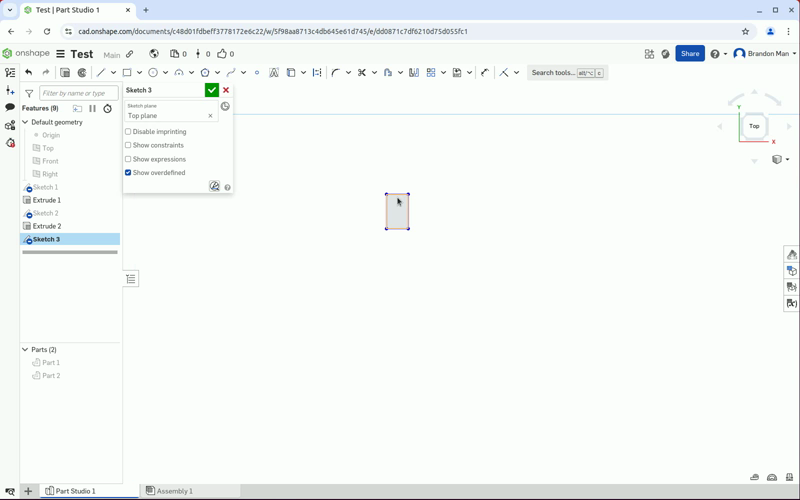
scroll(6)
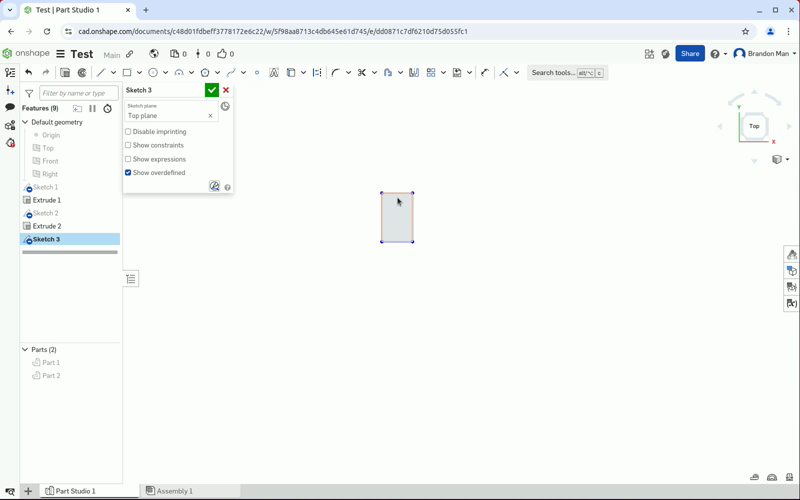
scroll(6)
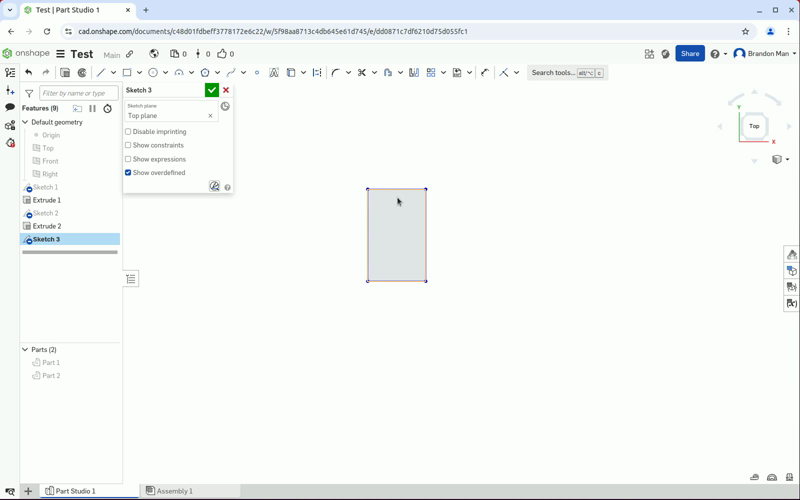
scroll(6)
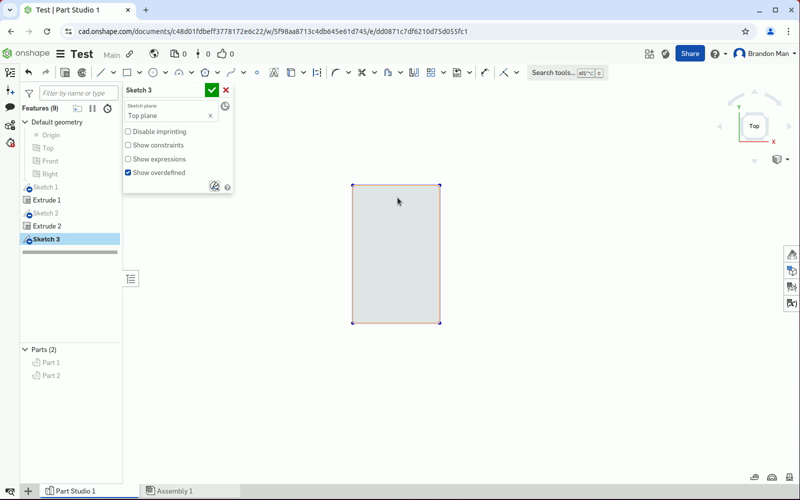
scroll(6)
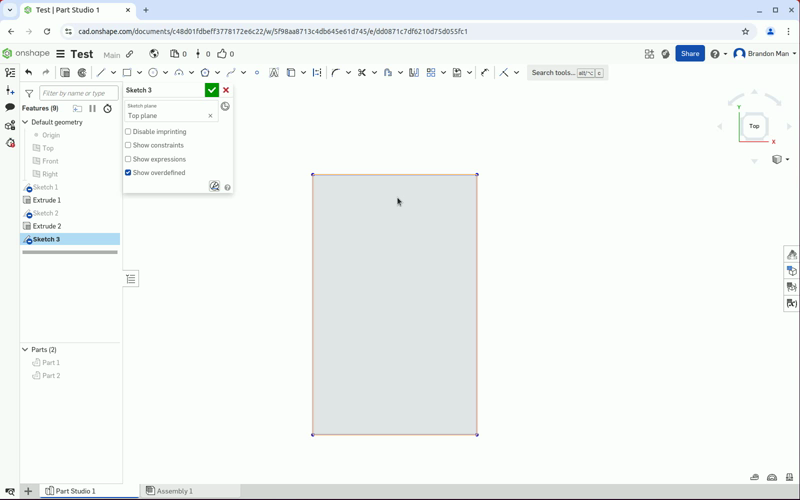
click(397, 197)
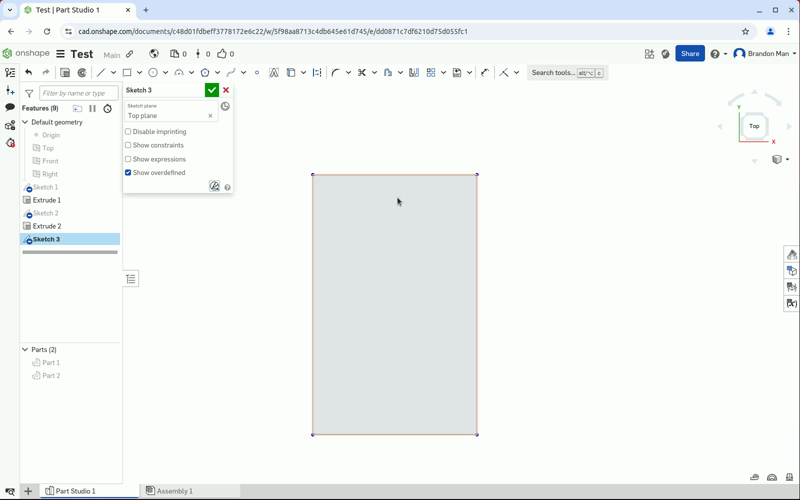
scroll(-6)
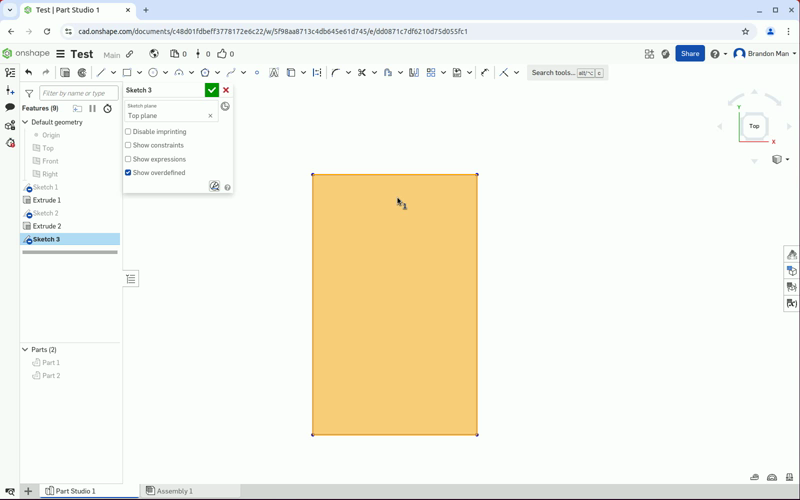
scroll(-6)
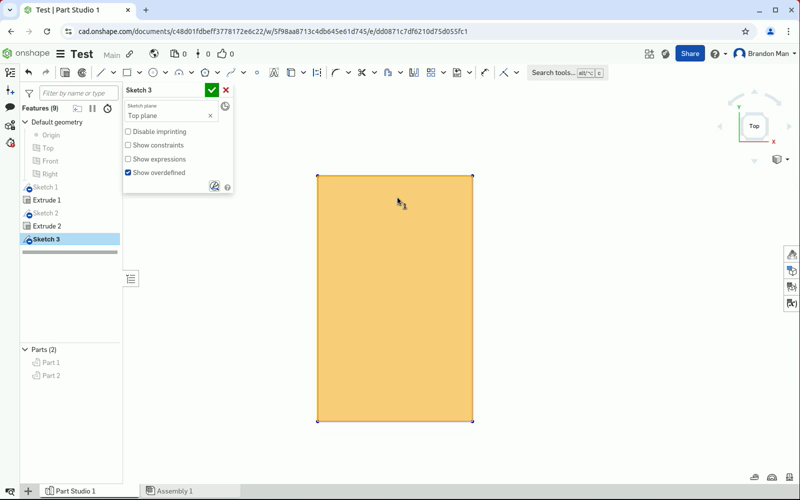
scroll(-6)
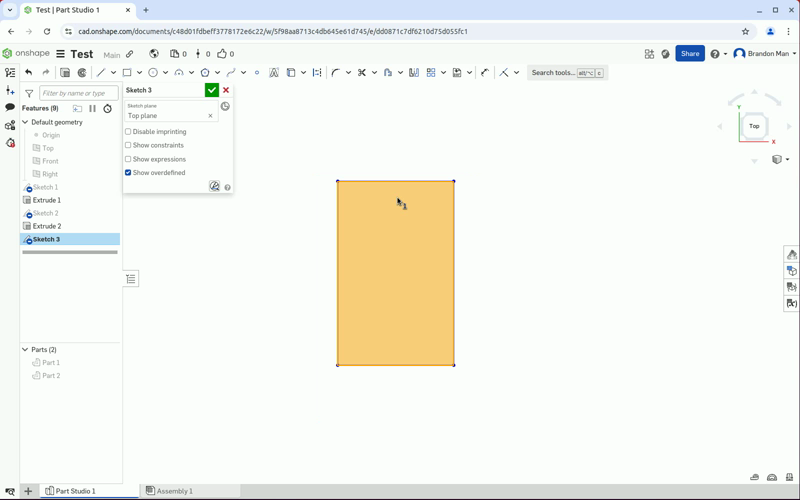
scroll(-6)
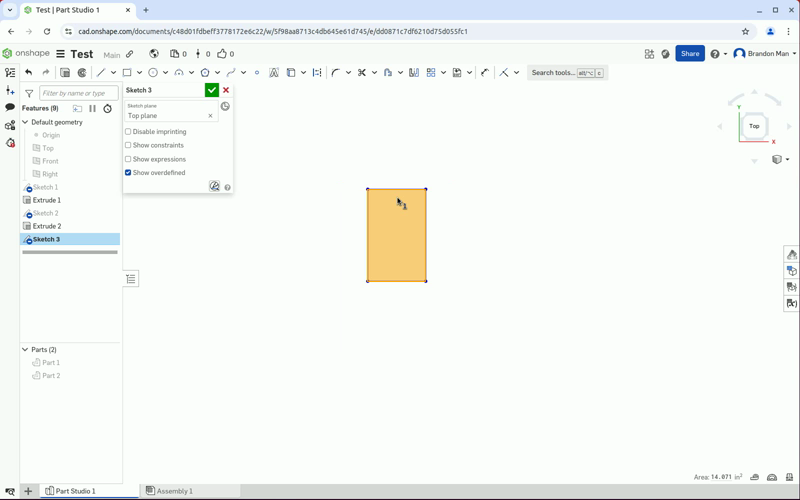
scroll(-6)
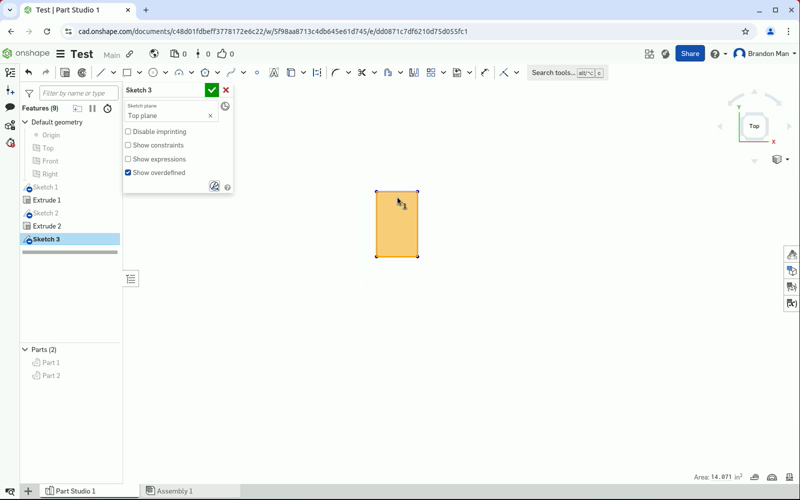
scroll(-6)
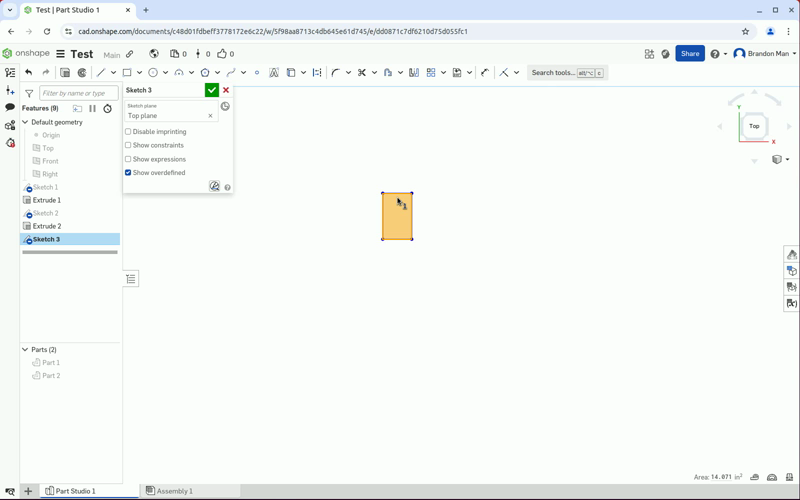
scroll(-6)
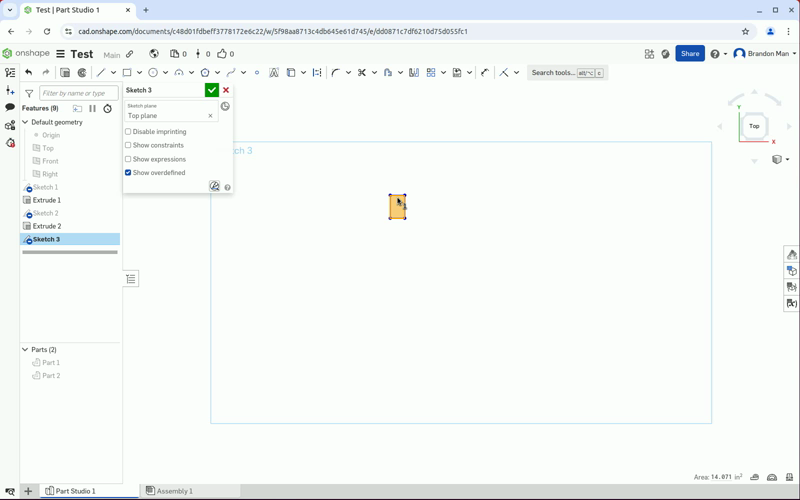
mouse_move(73, 352)
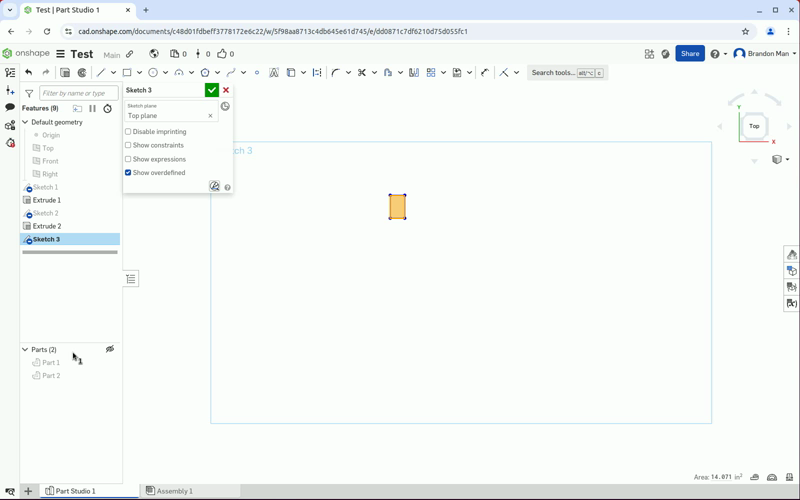
key(shift+y)
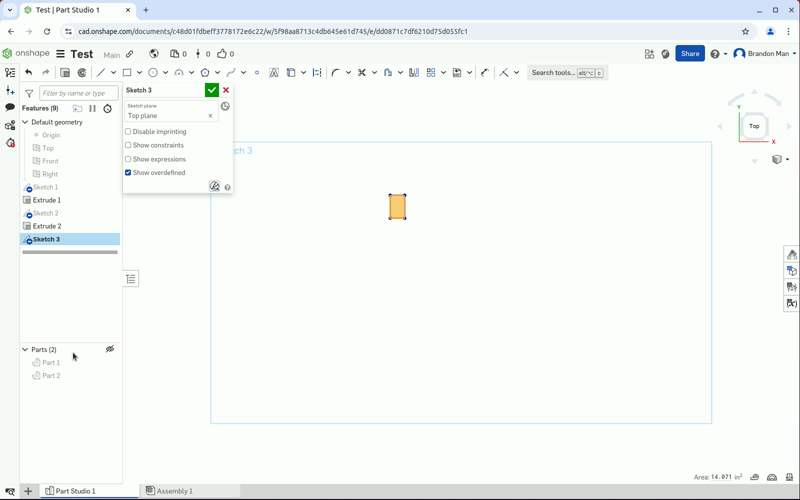
key(shift+e)
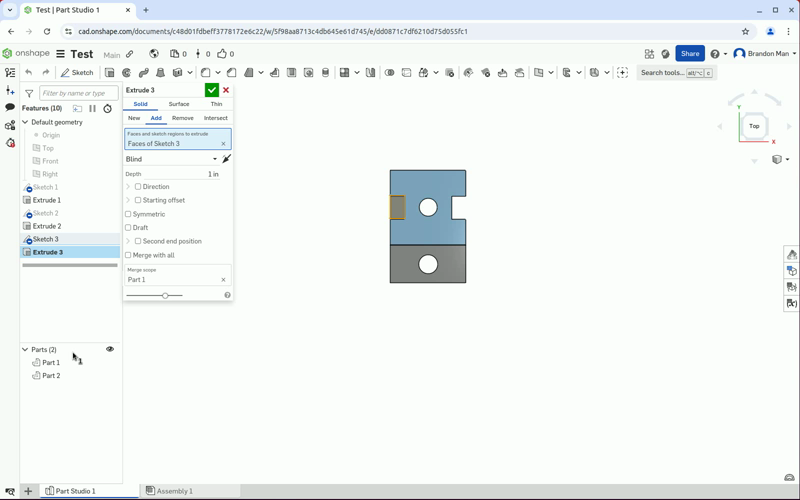
mouse_move(143, 106)
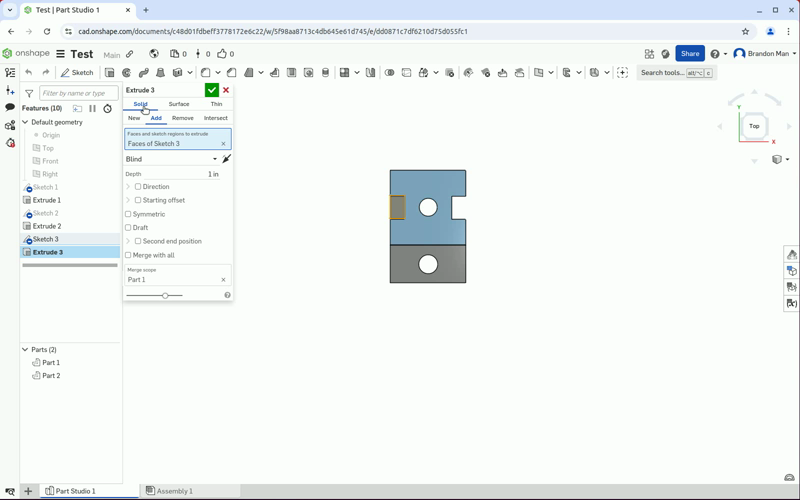
click(143, 106)
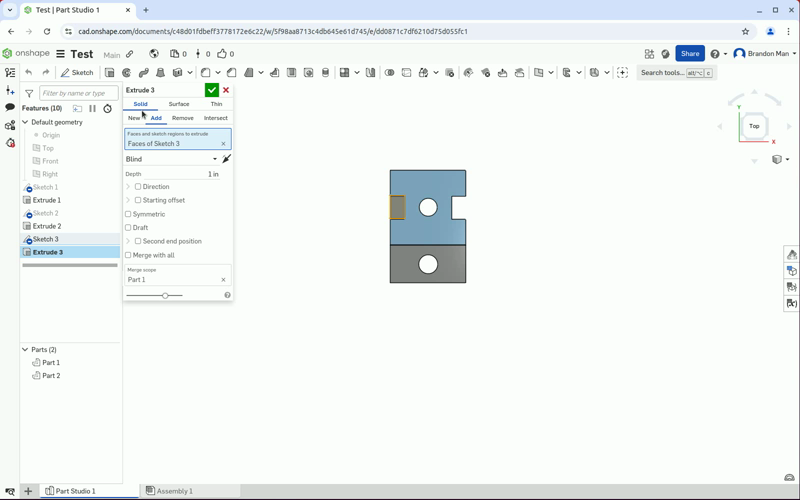
mouse_move(137, 120)
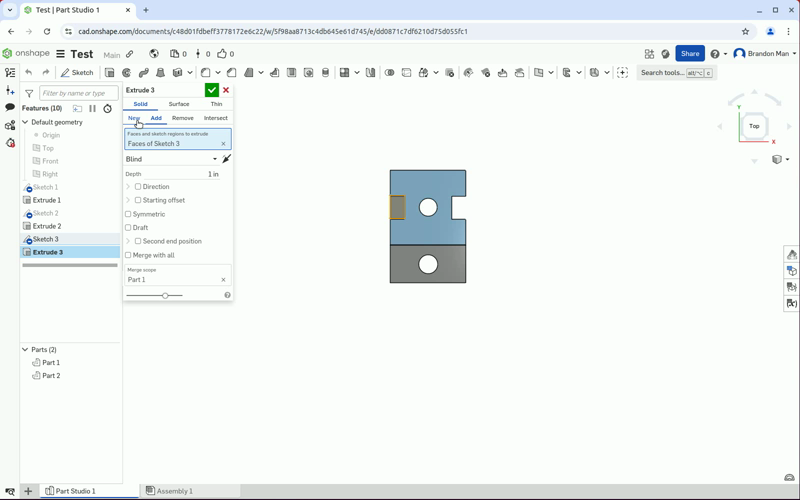
click(137, 120)
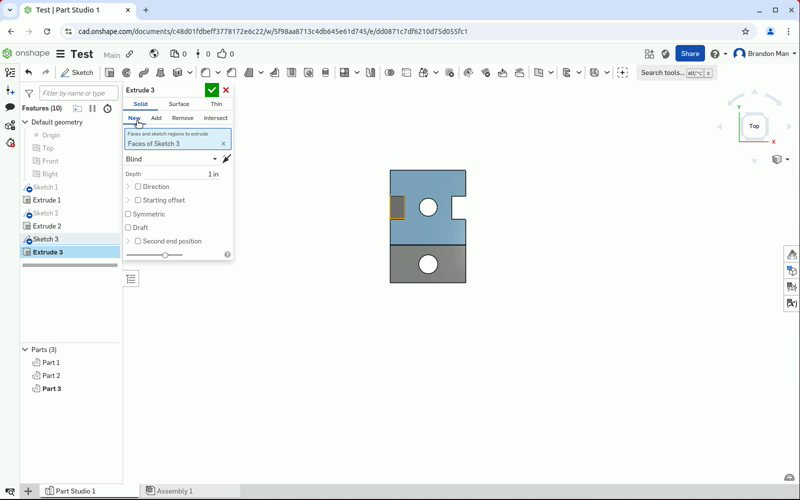
key(tab, 4)
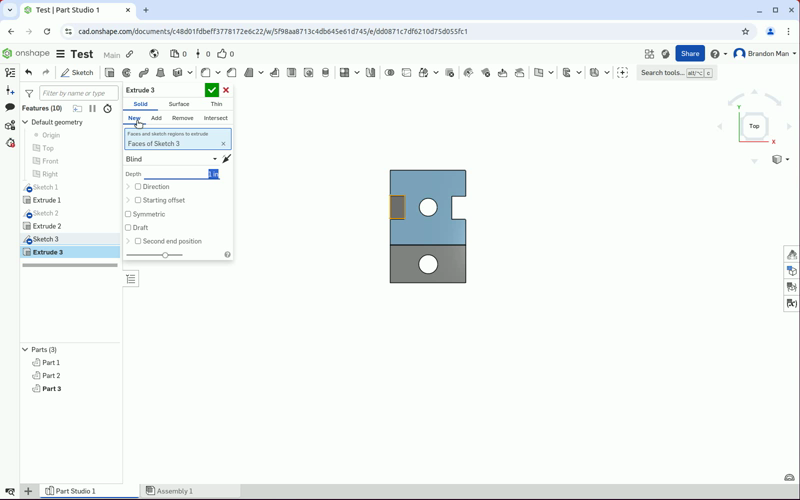
text(7.703)
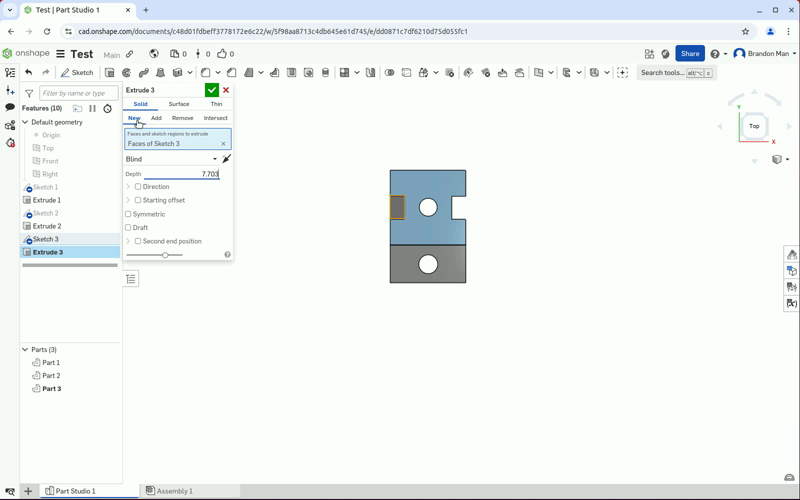
key(enter)
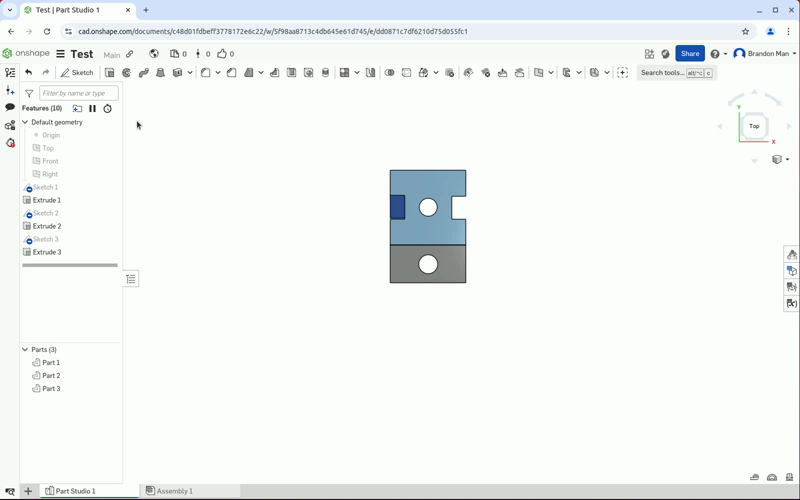
key(shift+h)
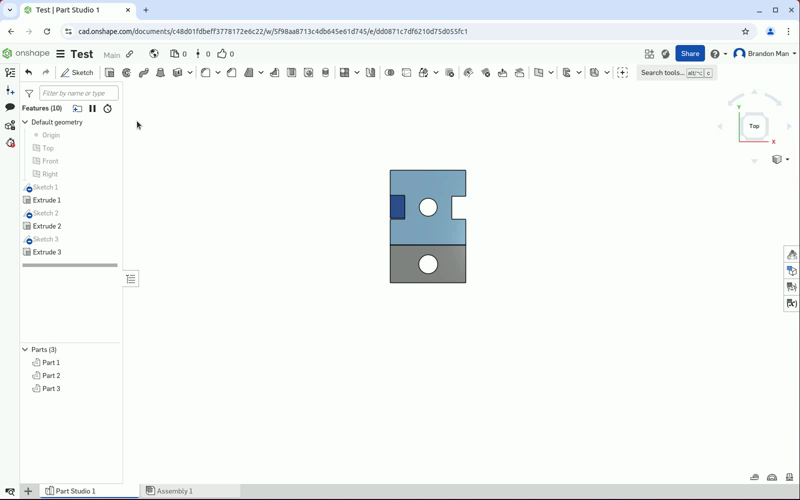
key(shift+h)
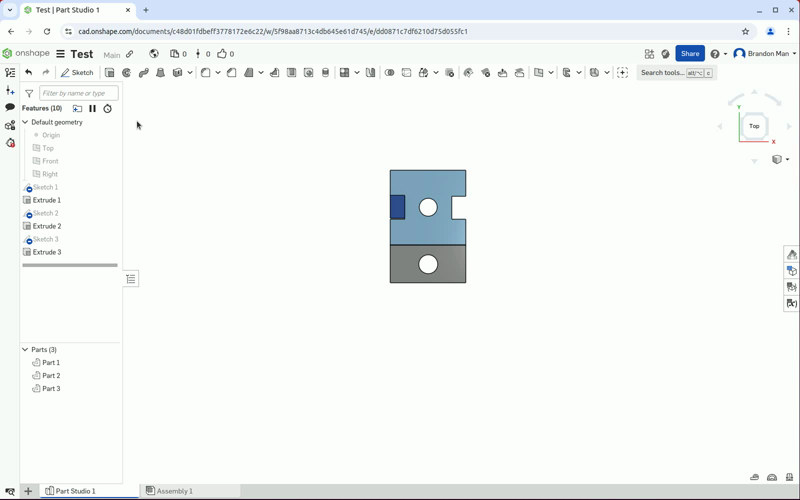
mouse_move(73, 189)
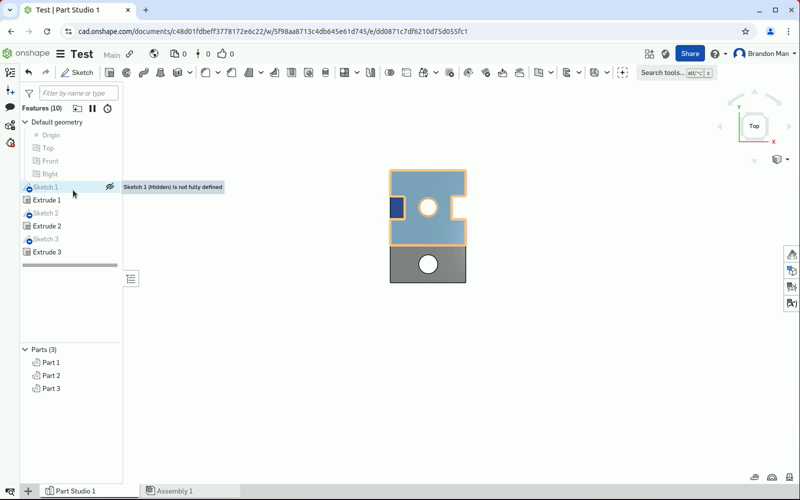
click(73, 189)
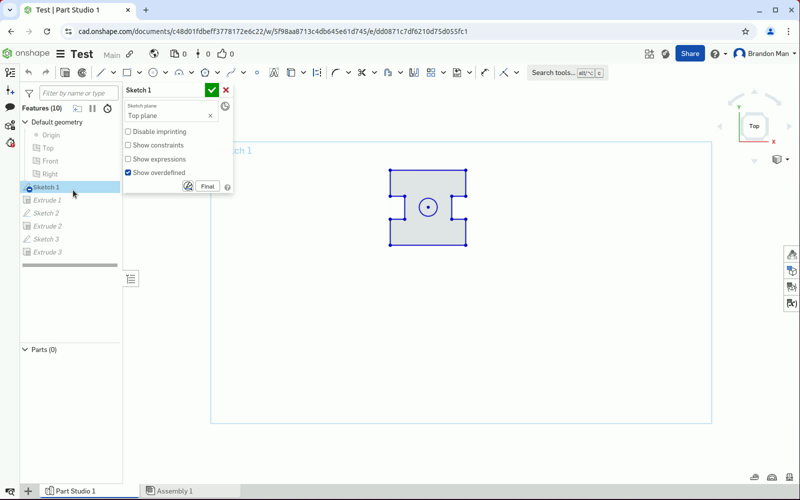
mouse_move(229, 92)
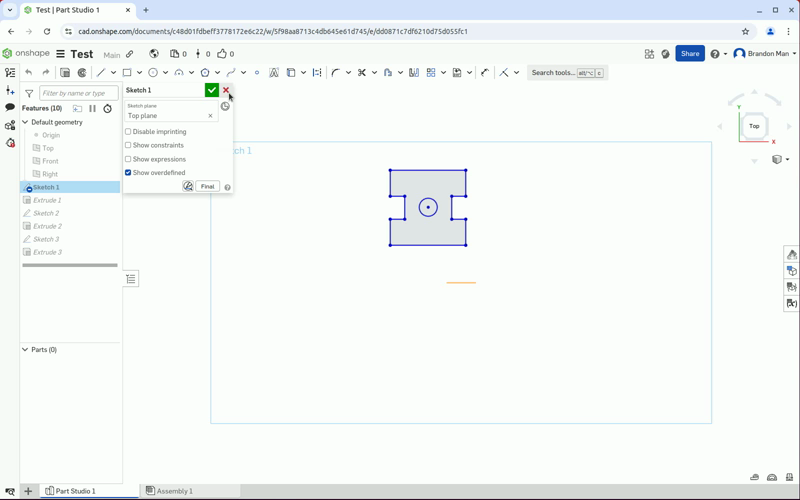
click(229, 92)
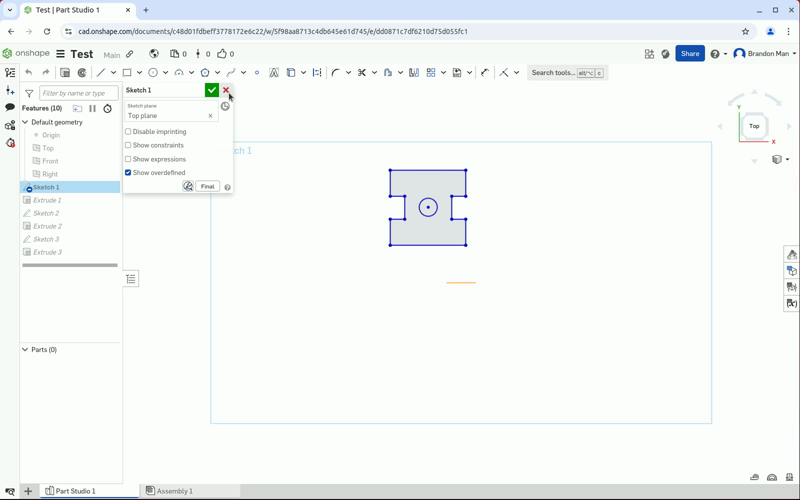
key(shift+s)
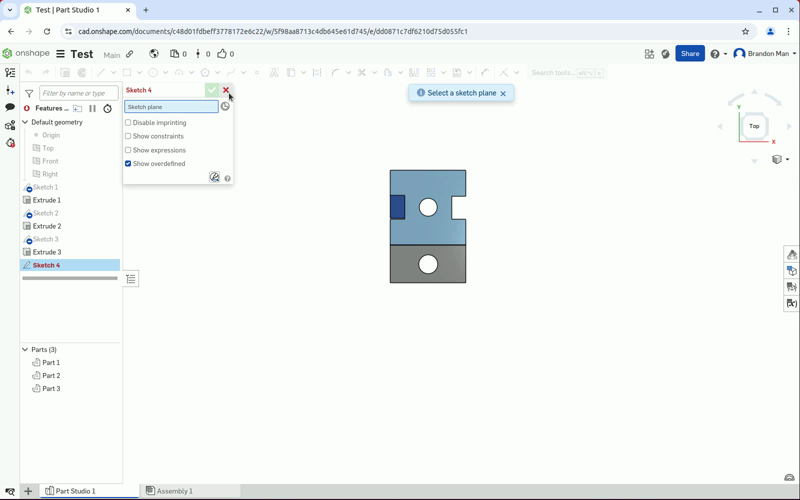
mouse_move(73, 150)
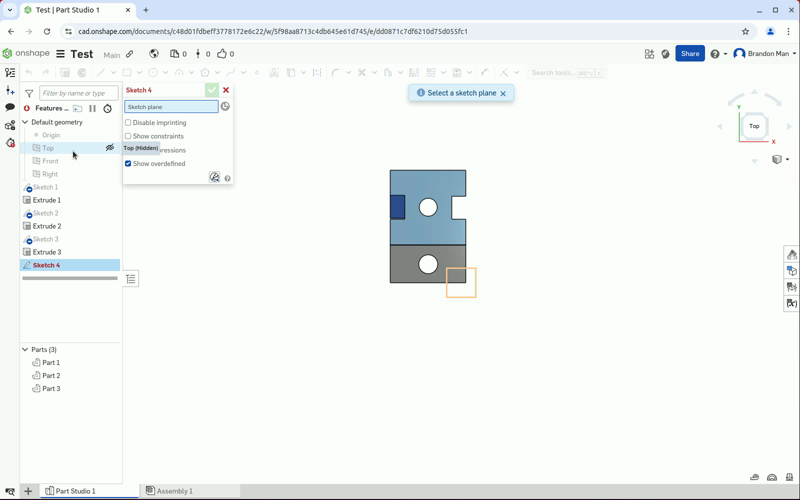
click(73, 150)
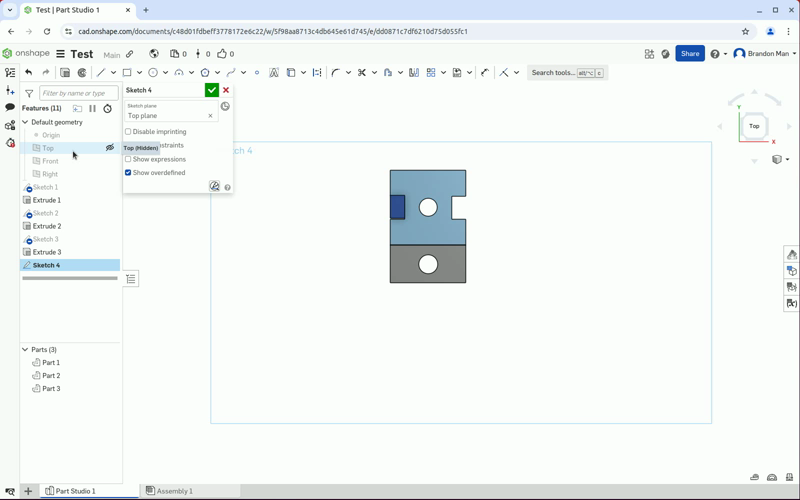
mouse_move(73, 352)
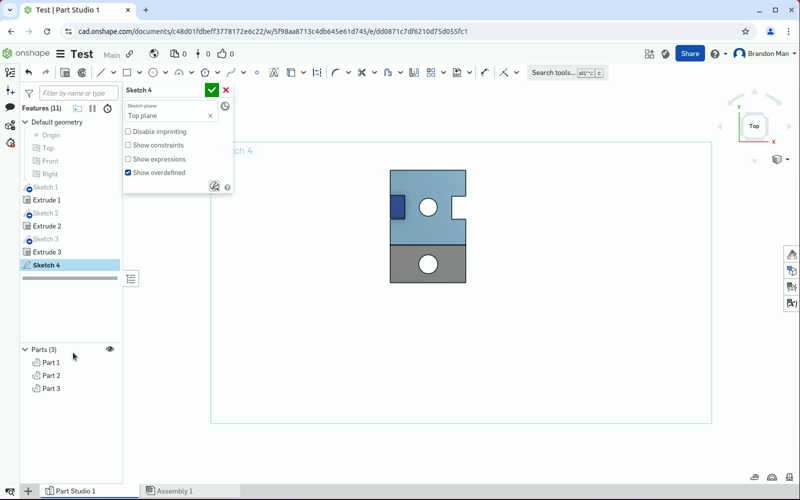
key(y)
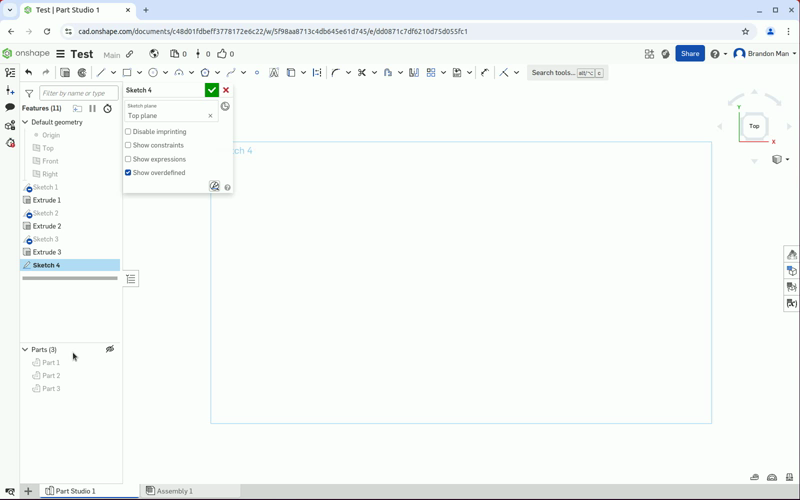
key(l)
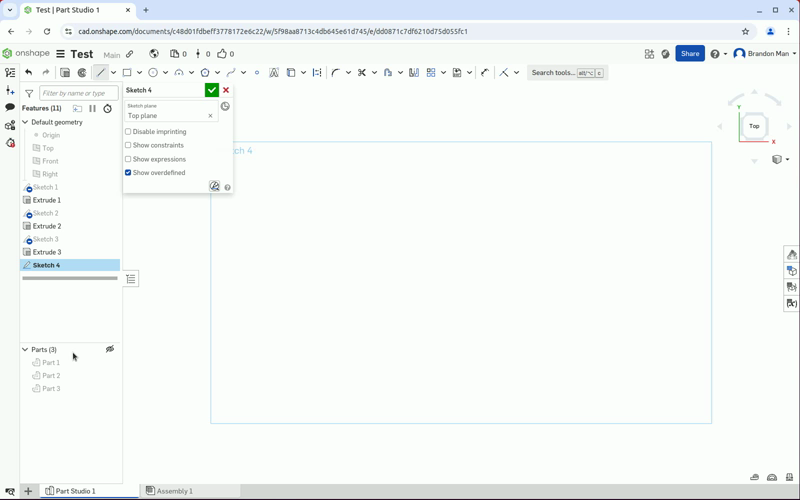
key_down(shift)
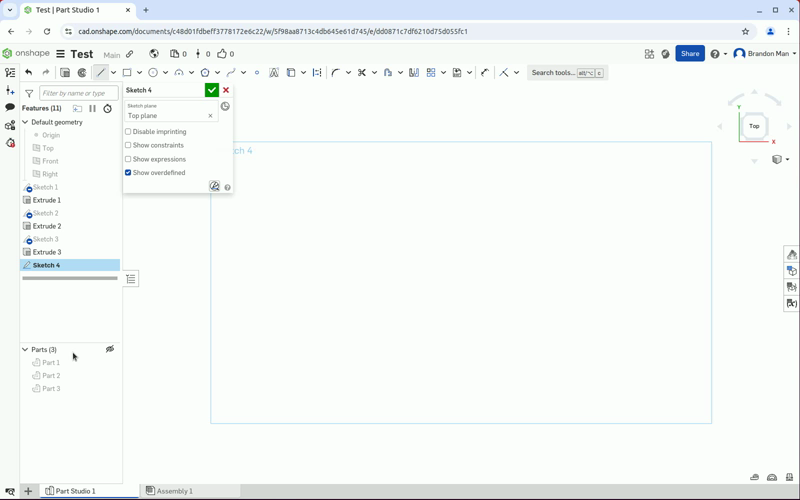
mouse_move(451, 218)
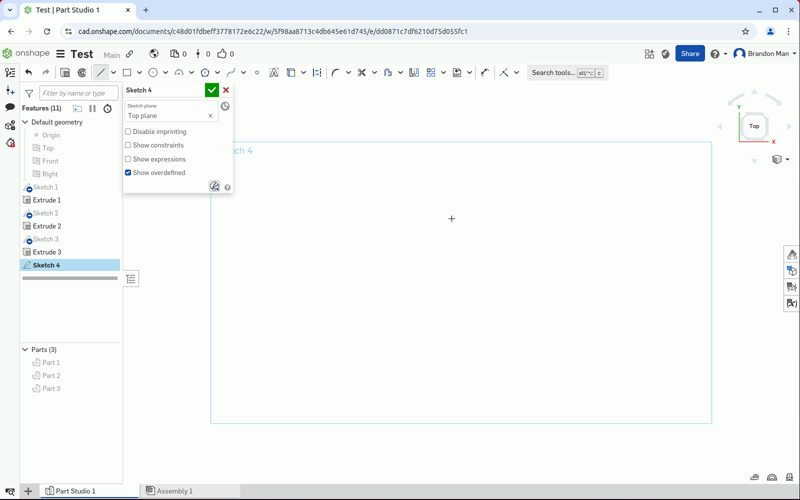
click(451, 218)
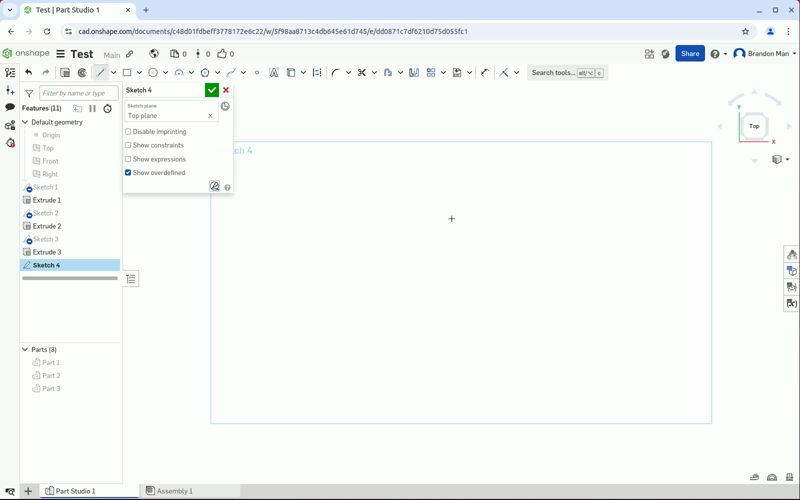
key_up(shift)
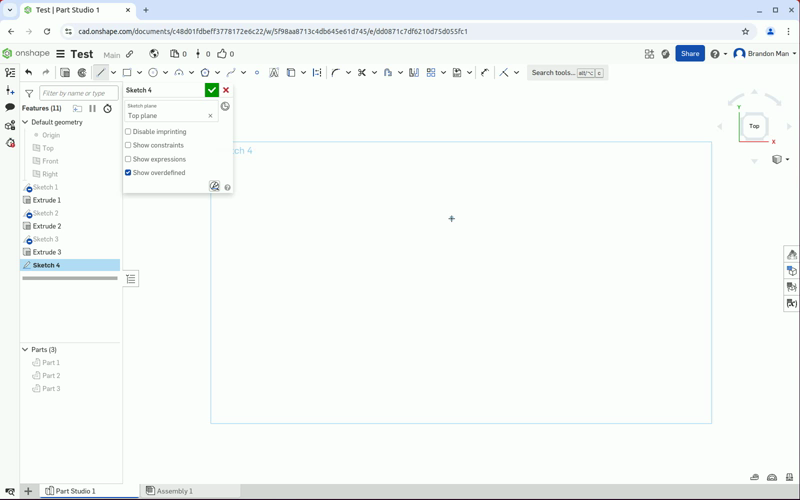
key_down(shift)
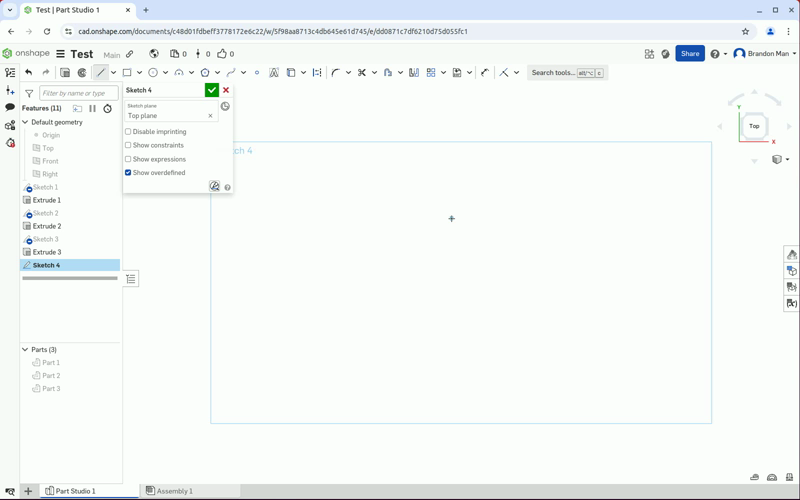
mouse_move(481, 218)
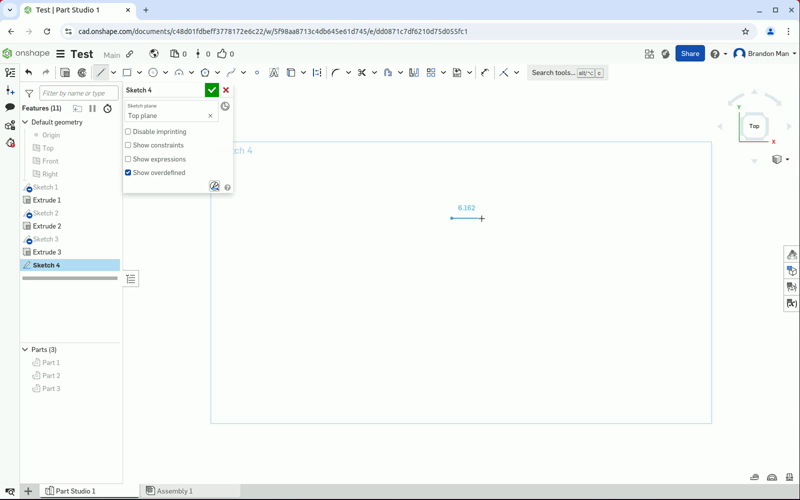
mouse_move(466, 218)
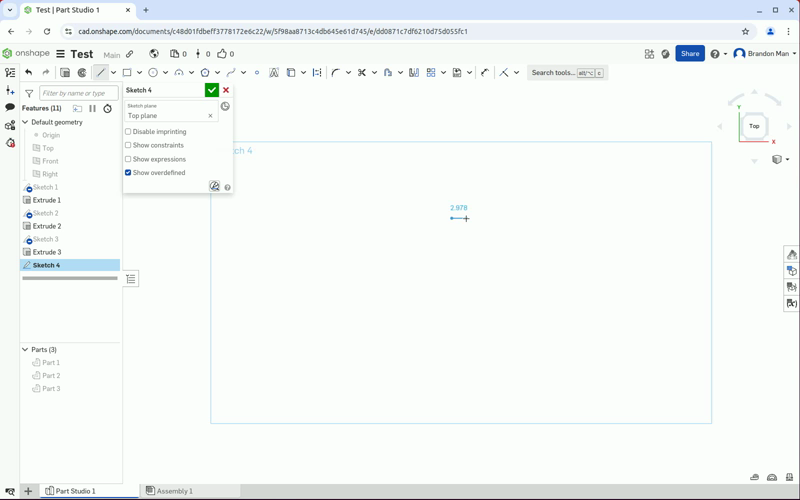
click(466, 218)
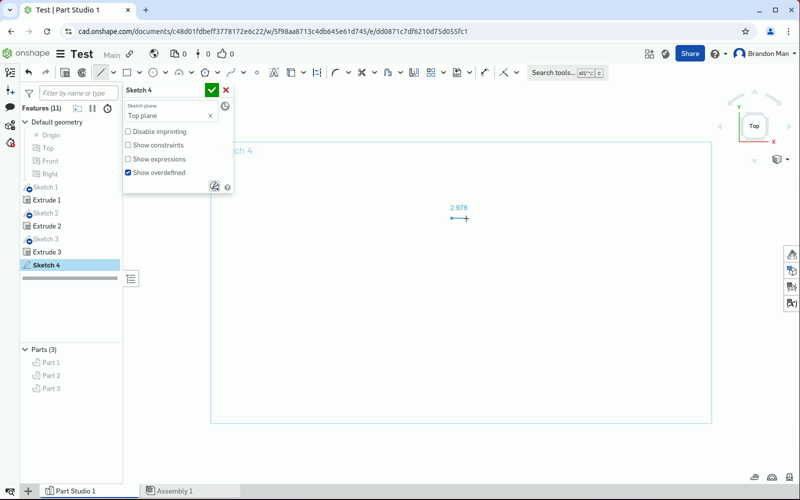
key_up(shift)
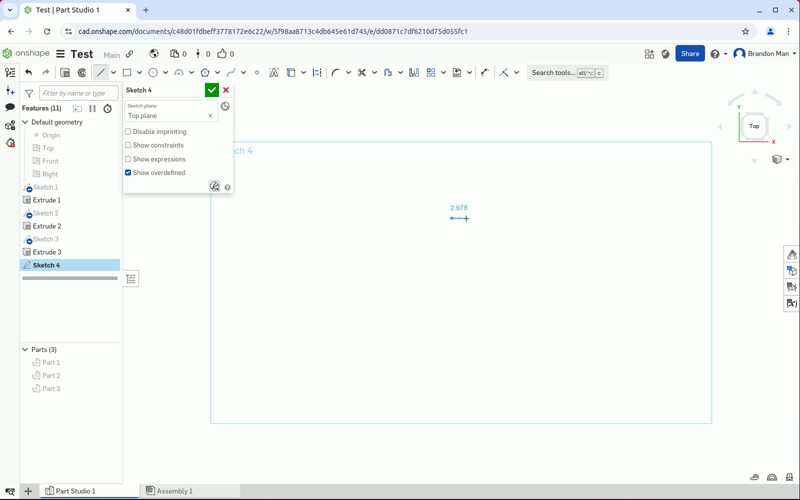
key_down(shift)
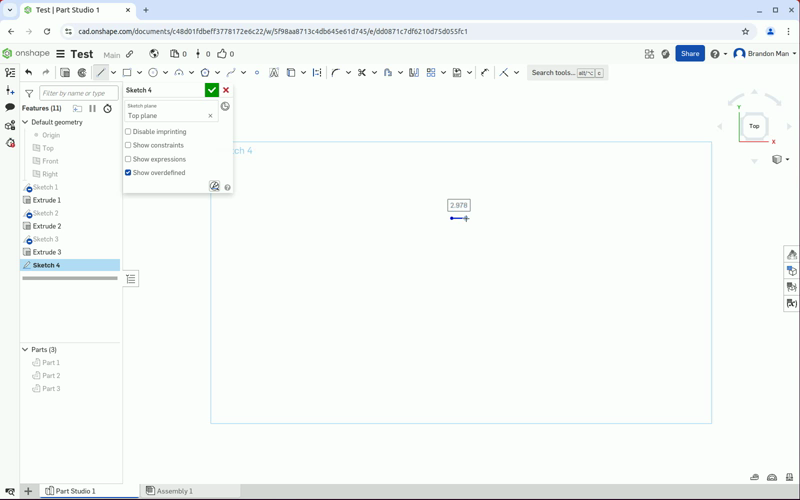
mouse_move(496, 218)
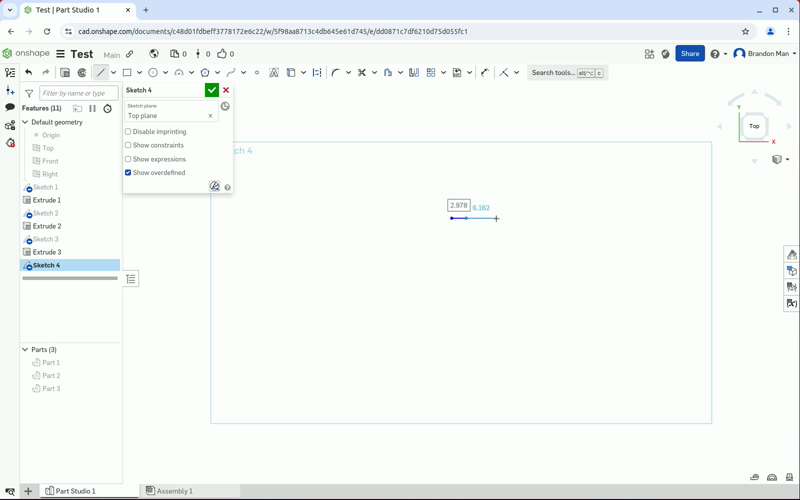
mouse_move(466, 195)
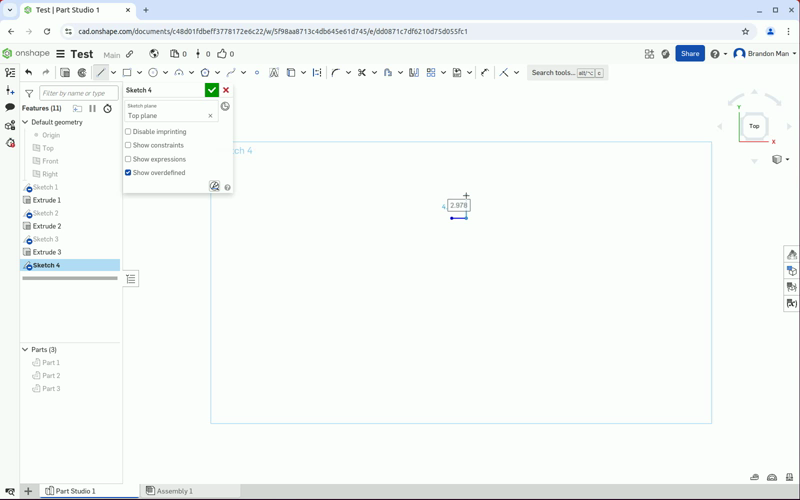
click(466, 195)
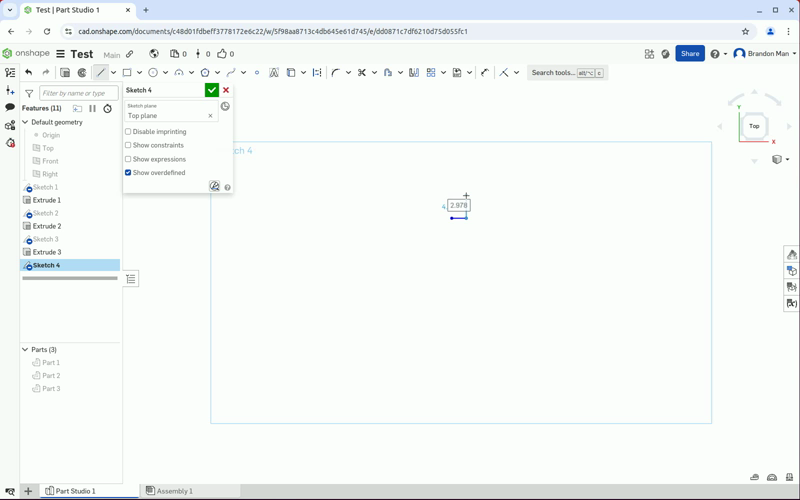
key_up(shift)
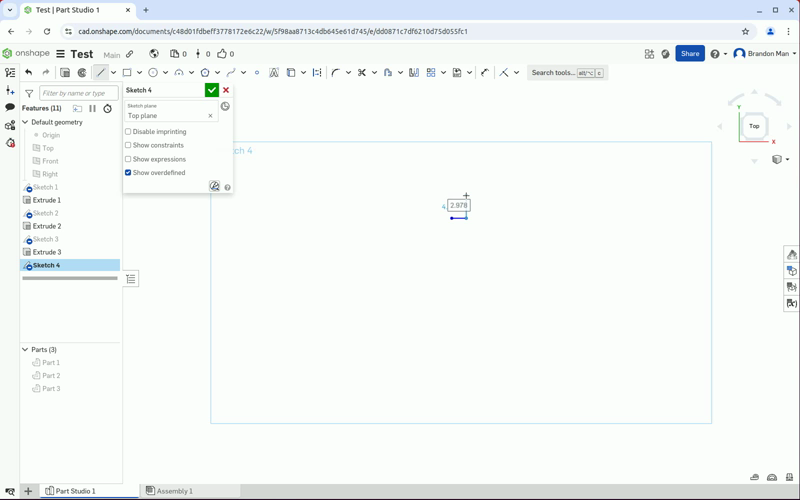
key_down(shift)
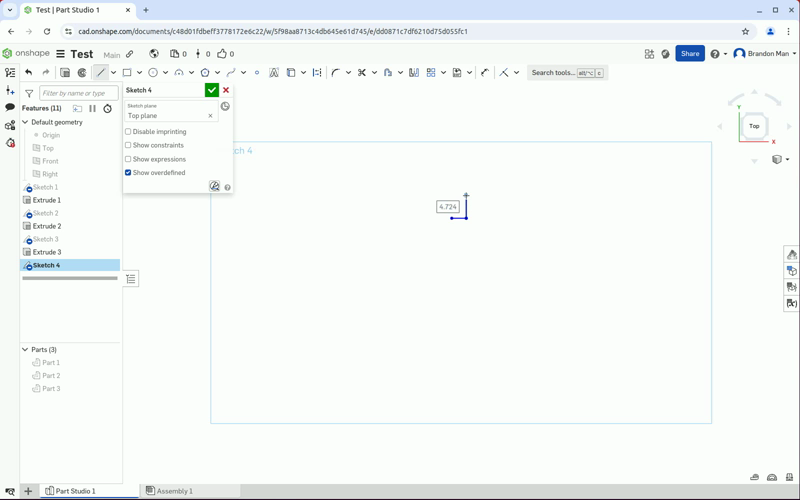
mouse_move(496, 195)
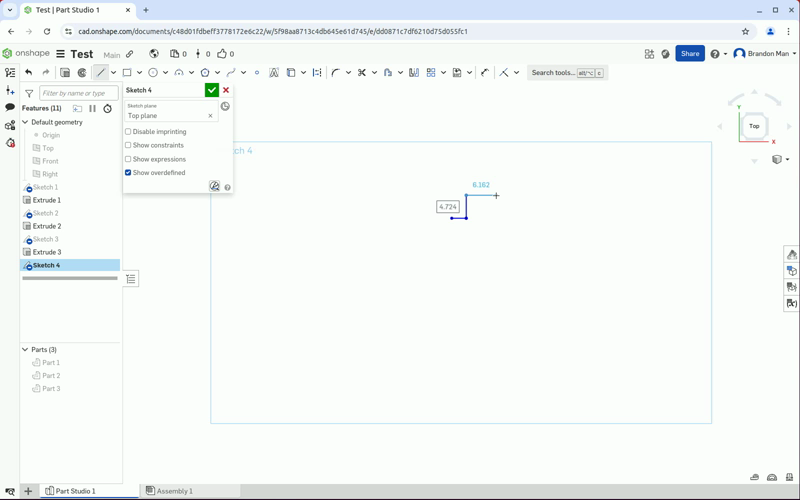
mouse_move(451, 195)
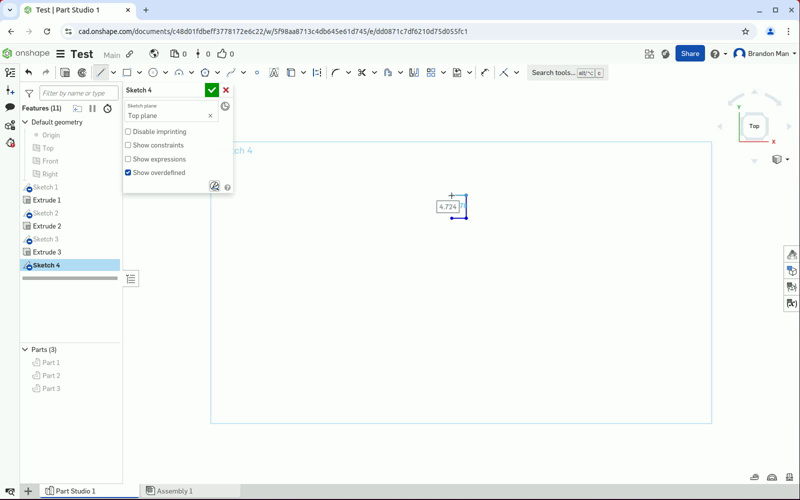
click(451, 195)
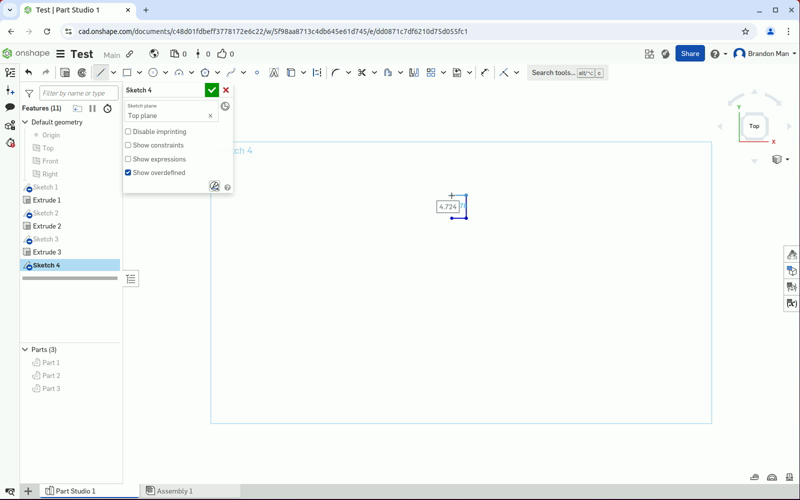
key_up(shift)
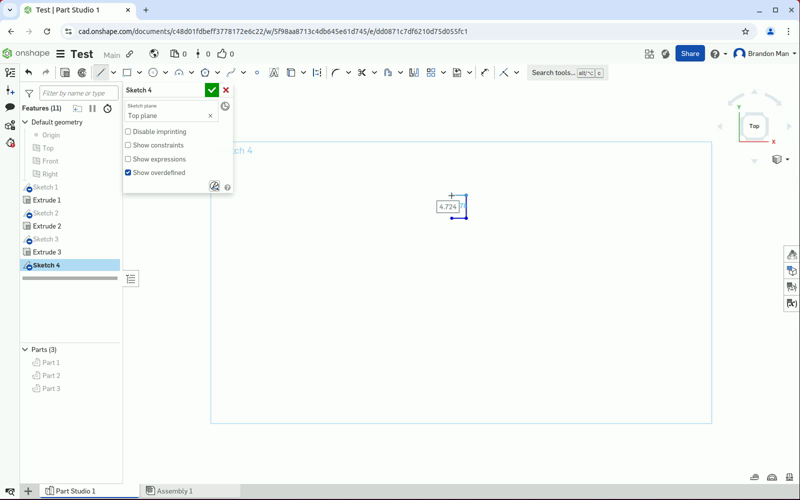
mouse_move(481, 195)
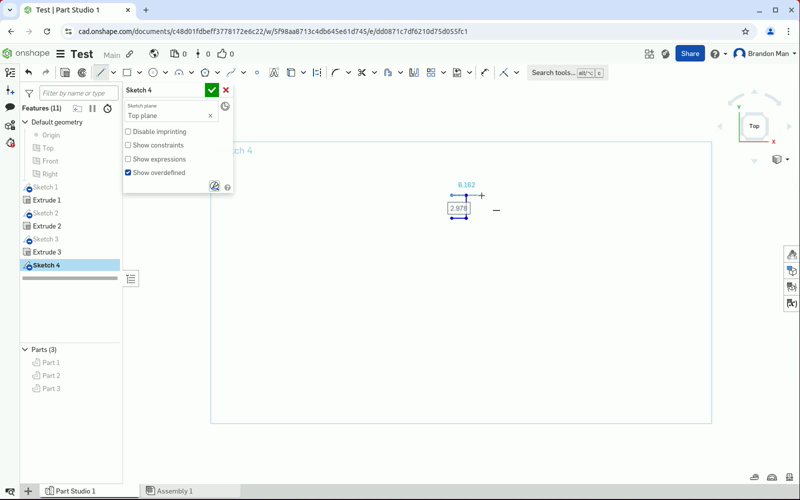
key_down(shift)
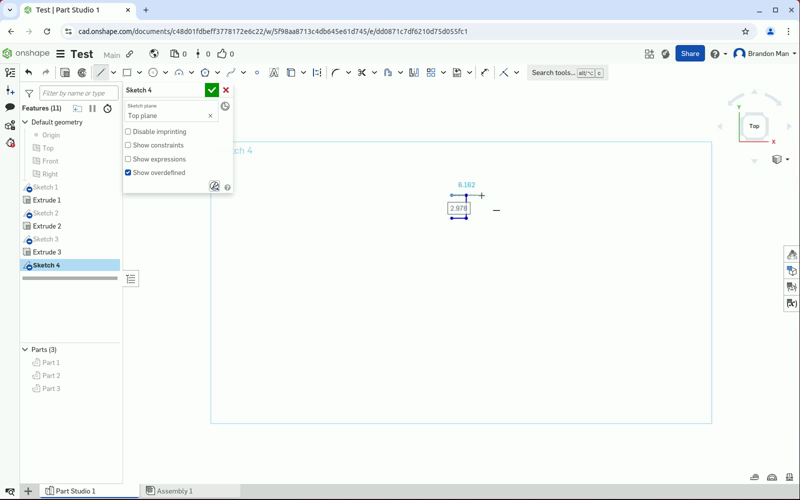
mouse_move(451, 218)
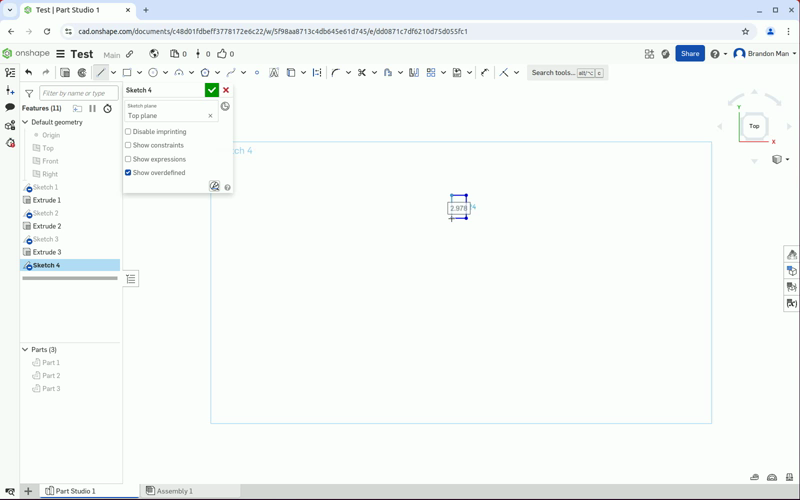
key_up(shift)
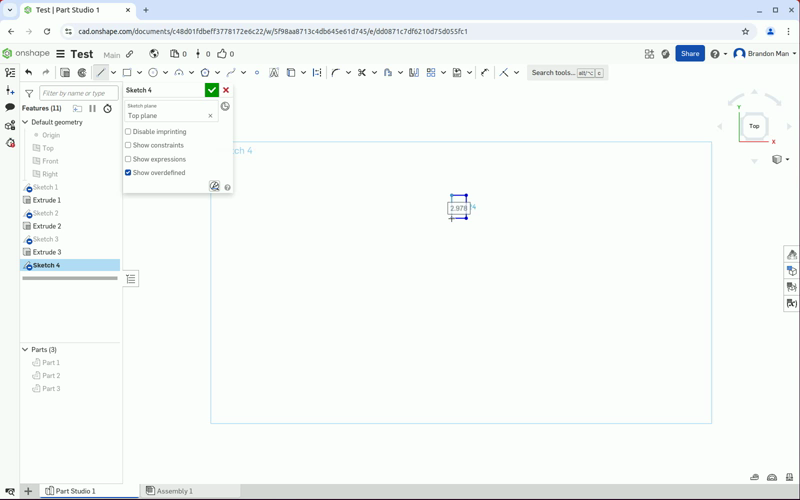
click(451, 218)
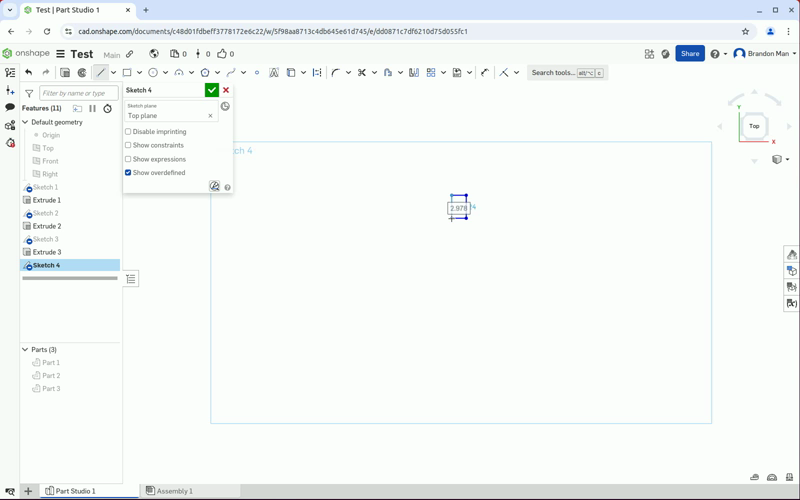
key(esc)
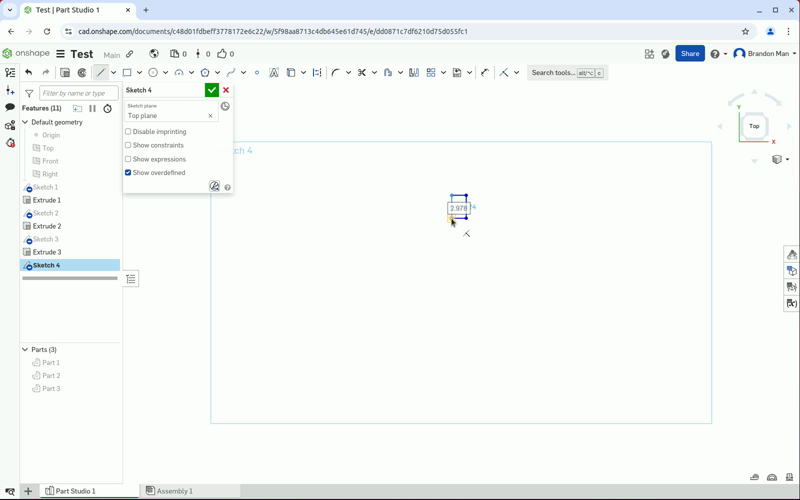
mouse_move(458, 206)
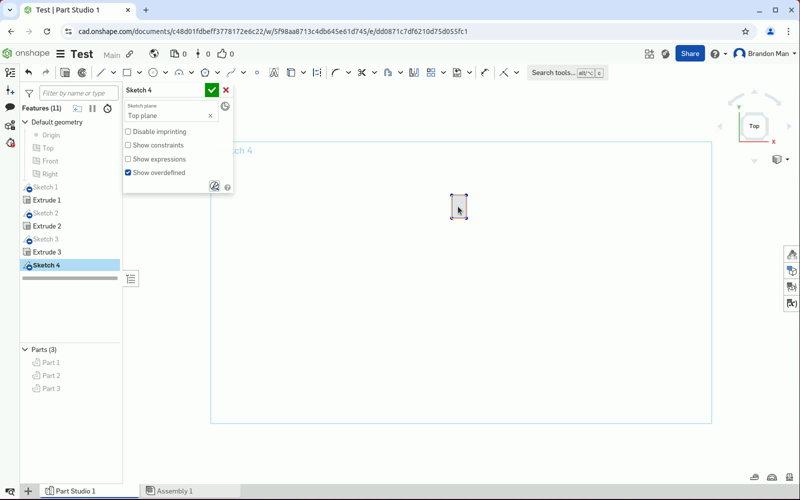
scroll(6)
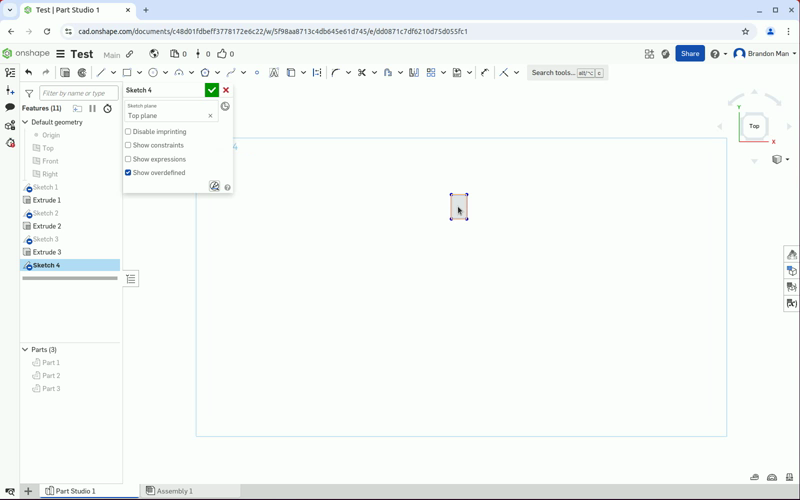
scroll(6)
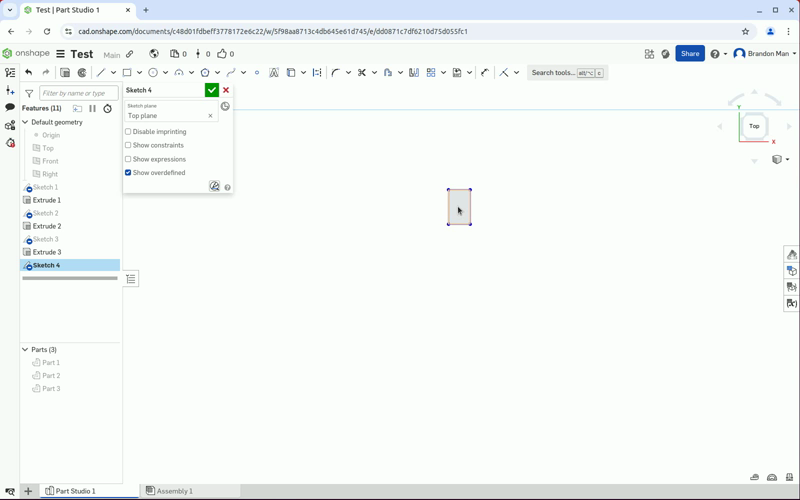
scroll(6)
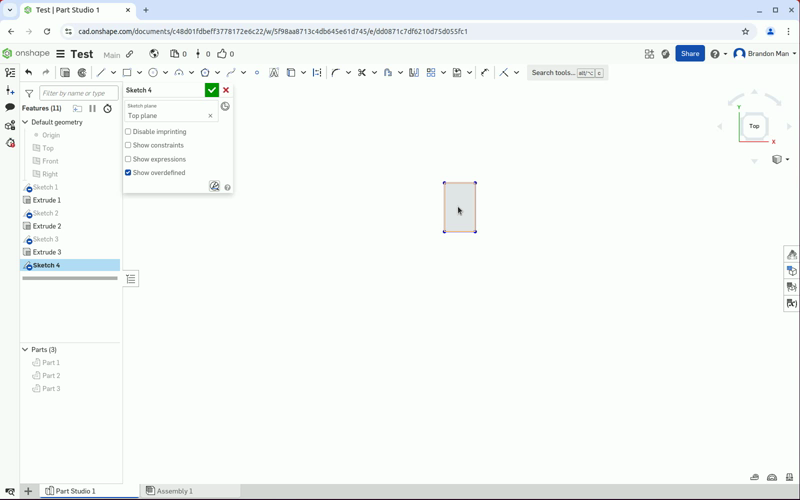
scroll(6)
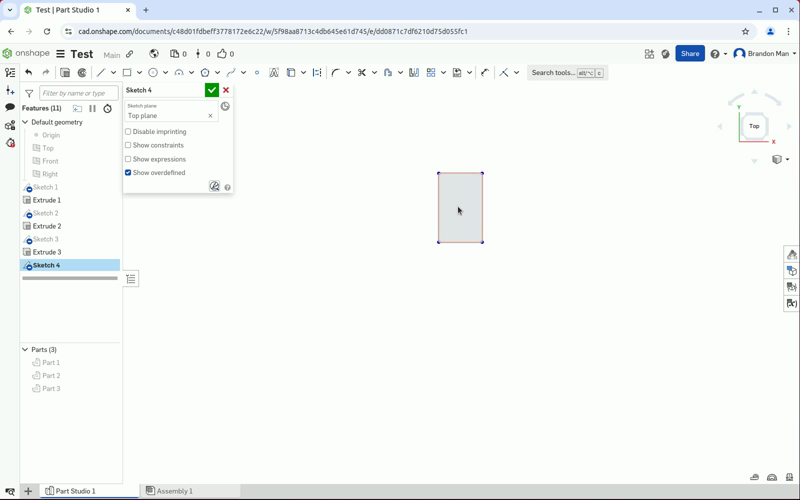
scroll(6)
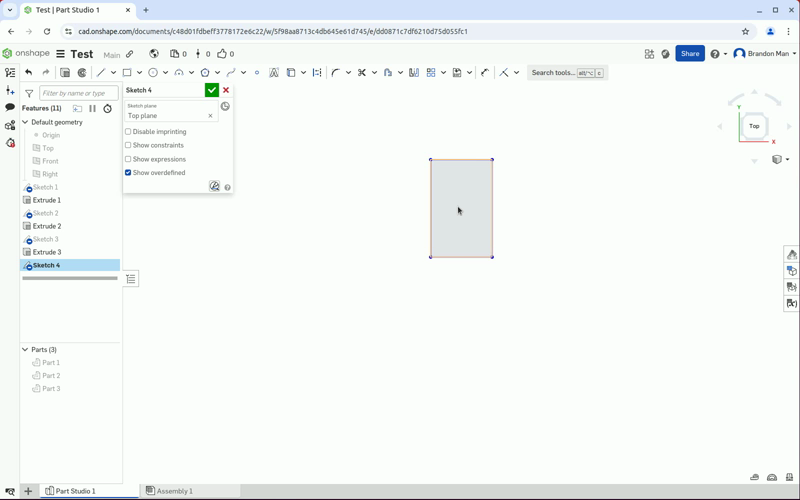
scroll(6)
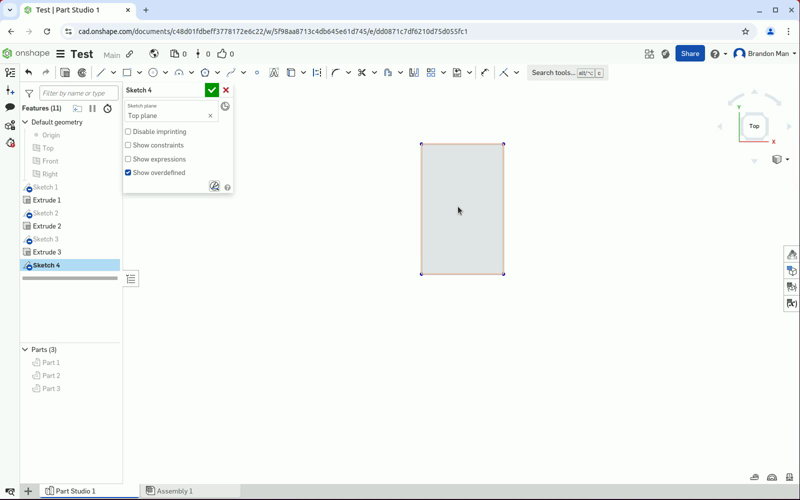
scroll(6)
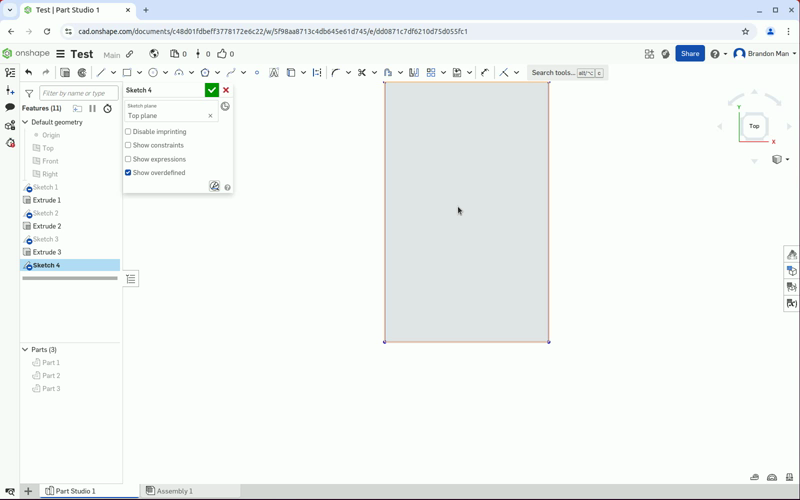
click(458, 206)
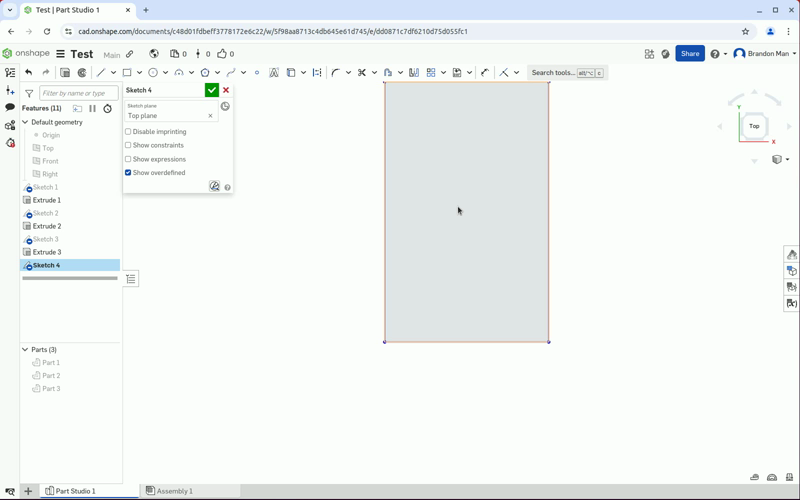
scroll(-6)
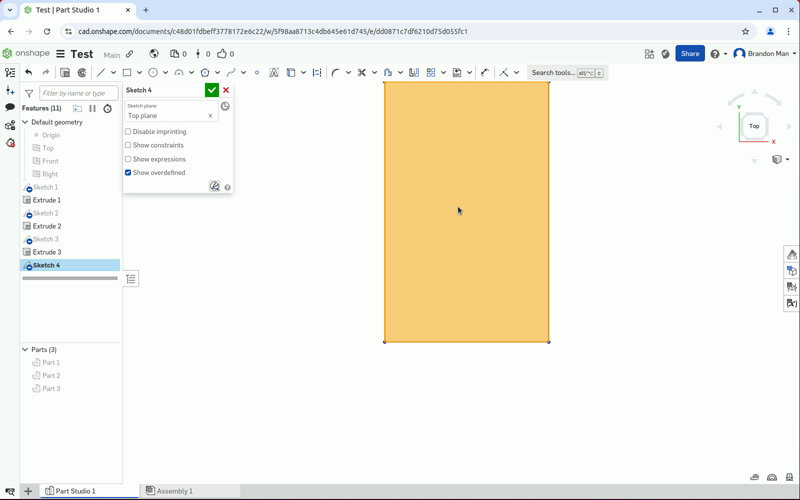
scroll(-6)
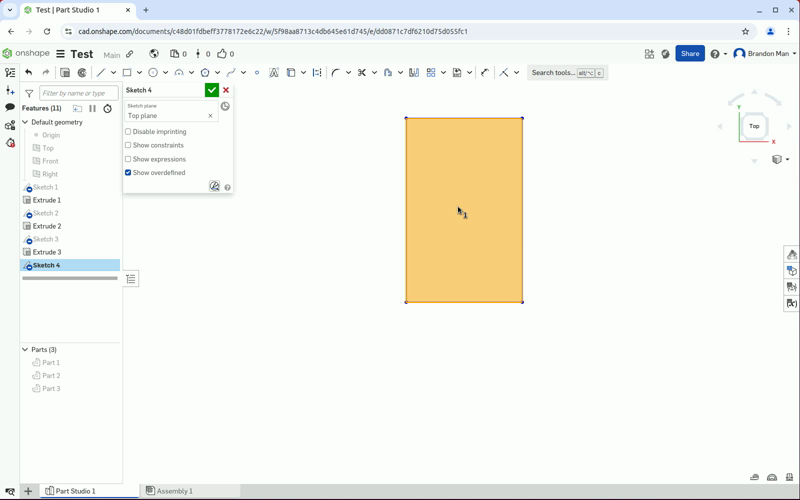
scroll(-6)
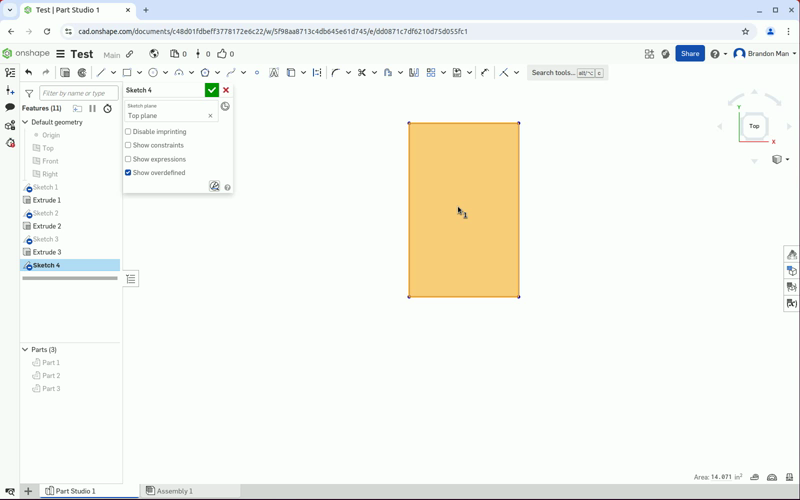
scroll(-6)
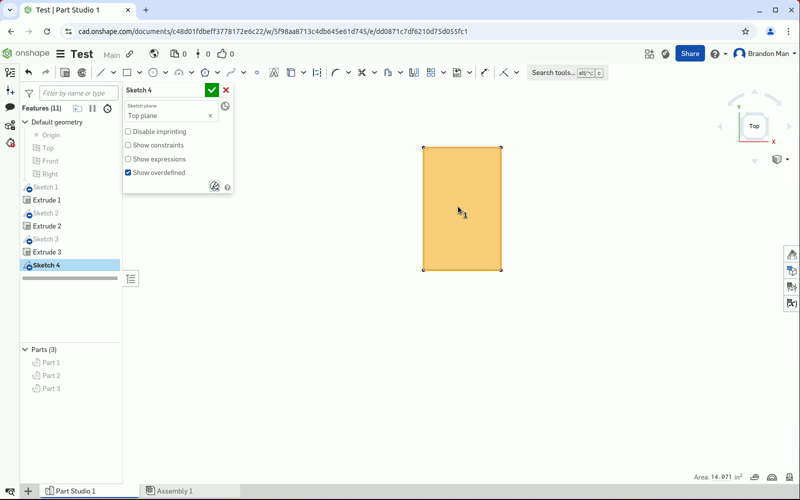
scroll(-6)
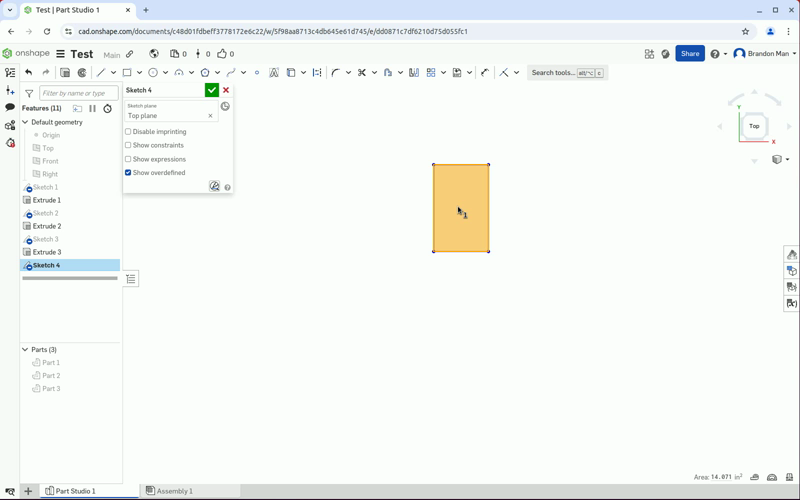
scroll(-6)
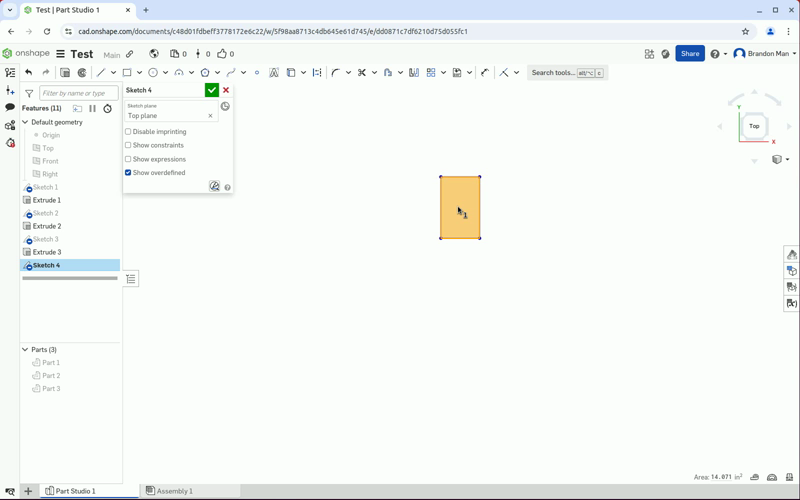
scroll(-6)
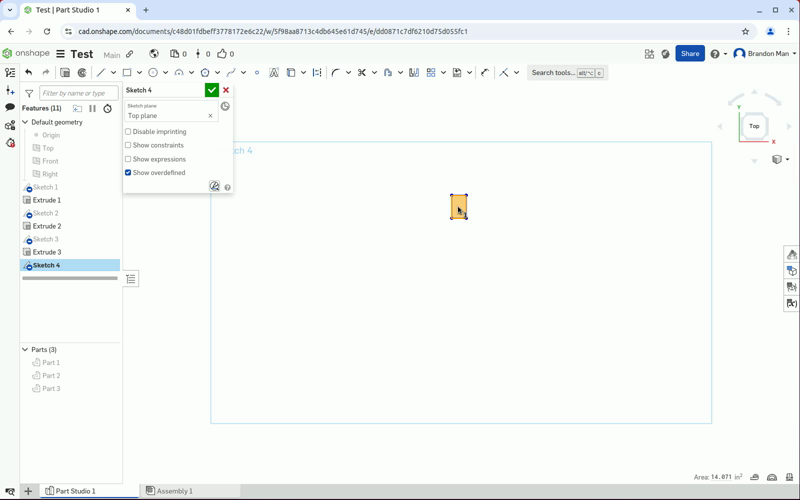
mouse_move(73, 352)
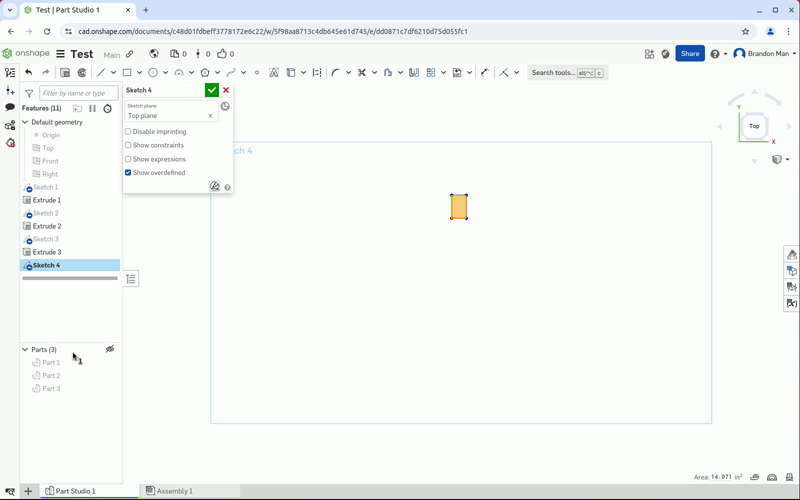
key(shift+y)
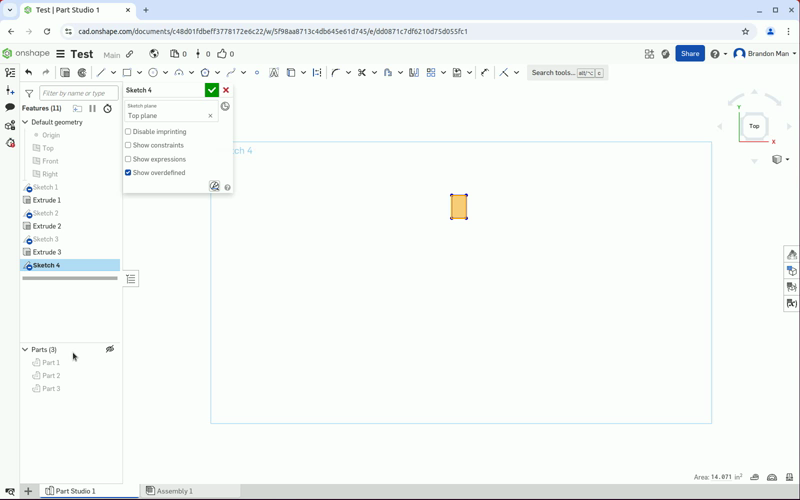
key(shift+e)
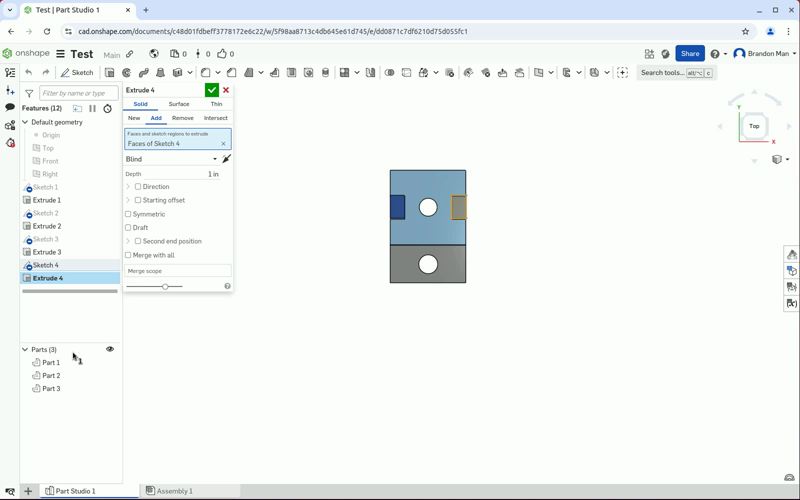
mouse_move(143, 106)
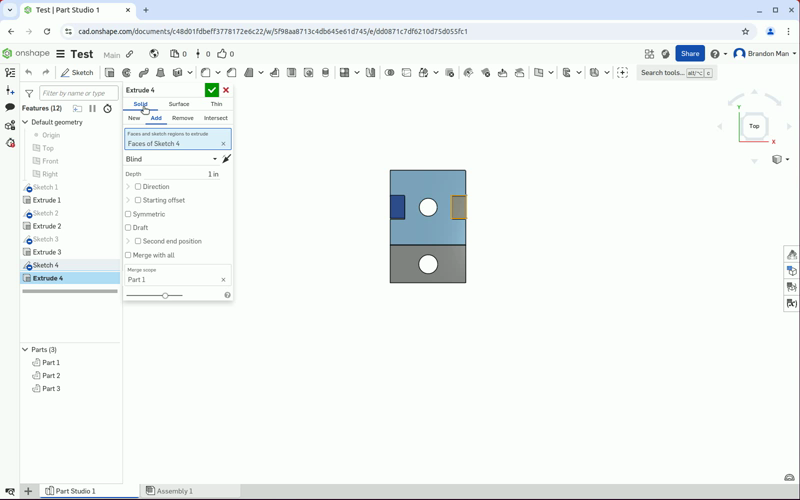
click(143, 106)
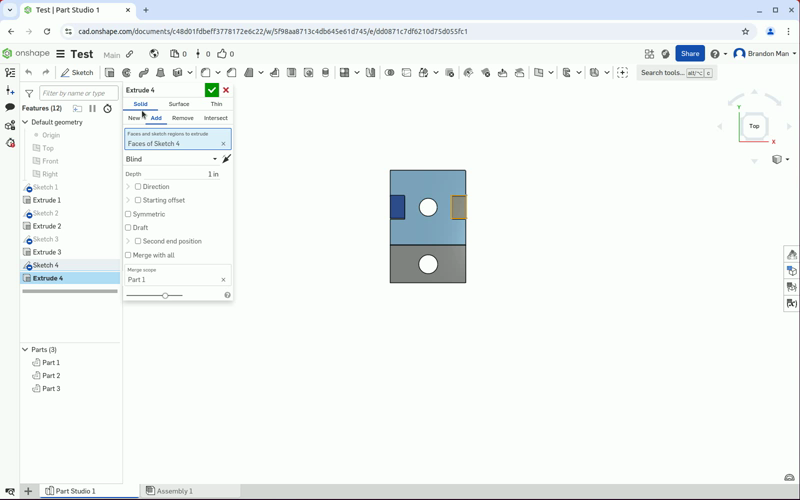
mouse_move(137, 120)
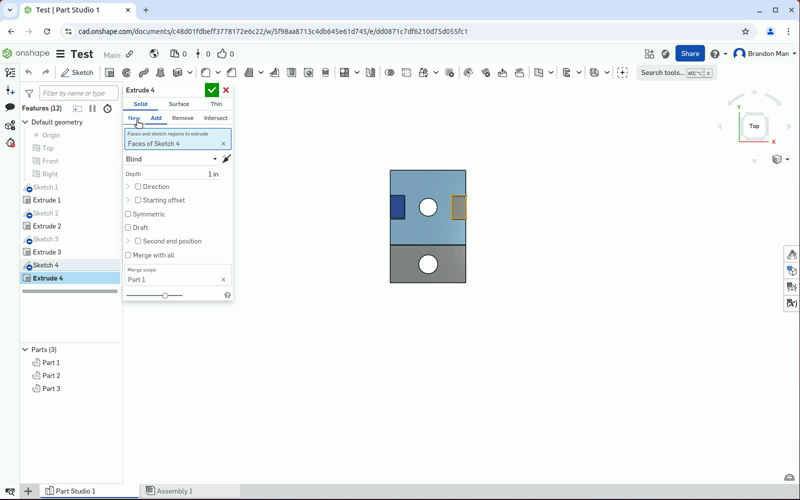
click(137, 120)
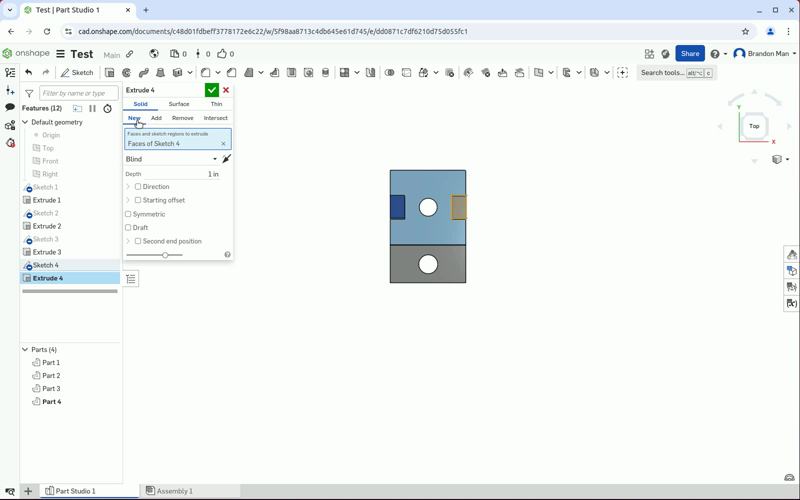
key(tab, 4)
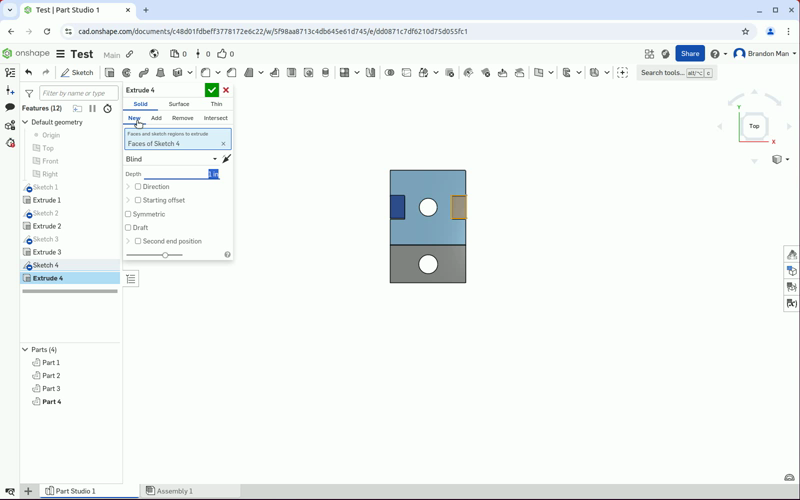
text(7.703)
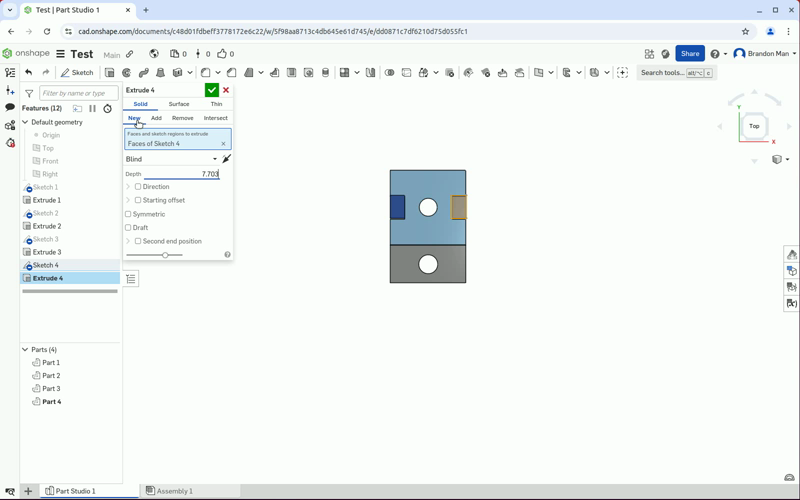
key(enter)
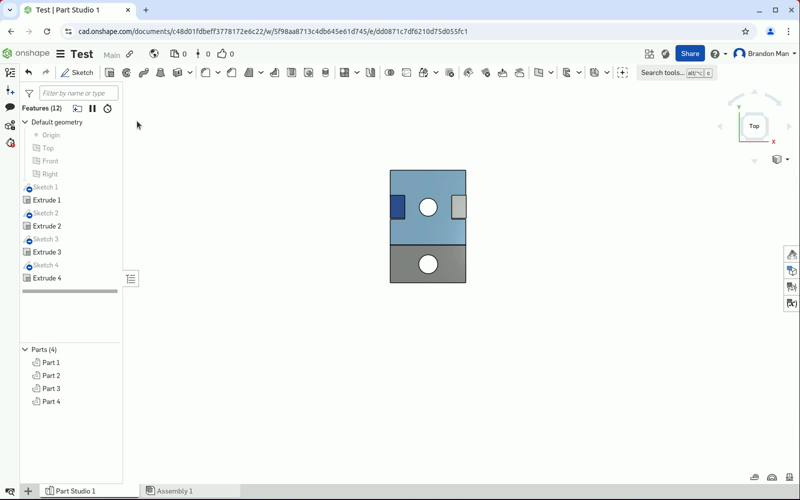
key(shift+h)
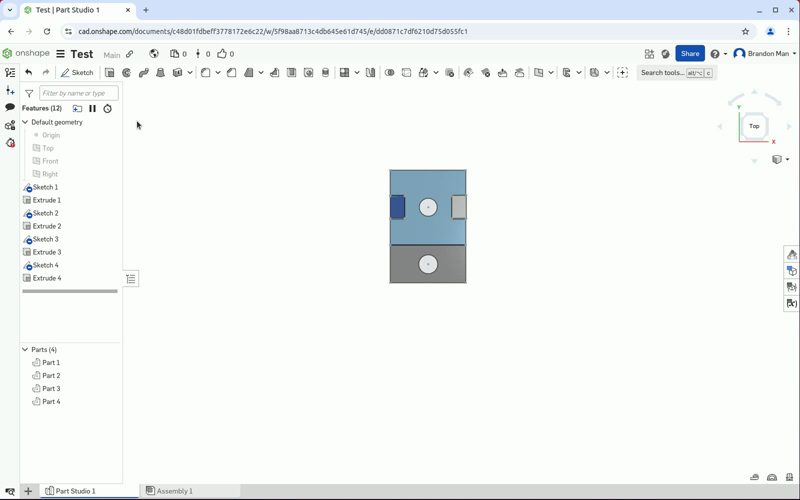
key(shift+h)
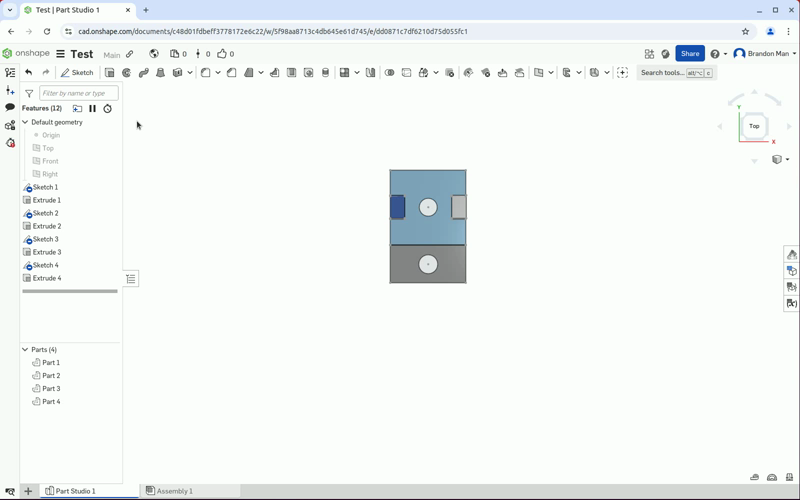
key(shift+7)
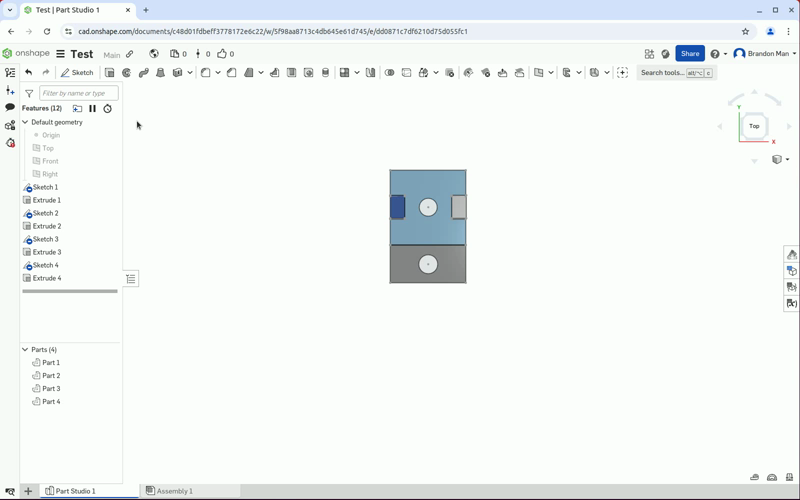
key(up, 3)
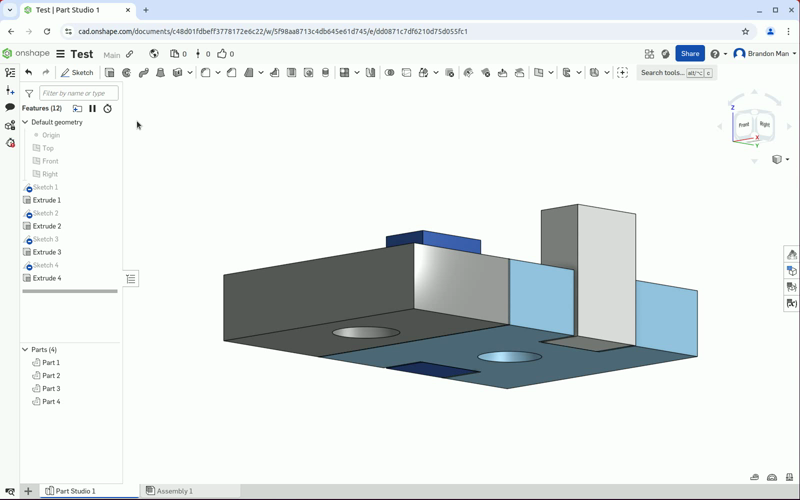
key(left, 3)
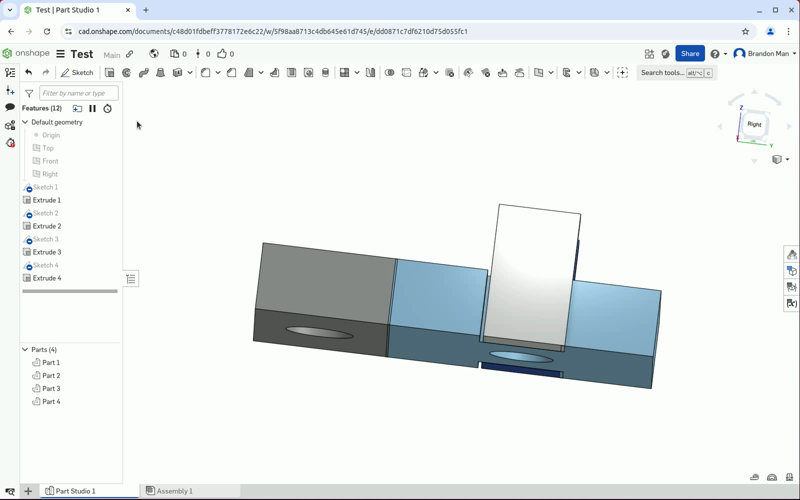
key(right, 3)
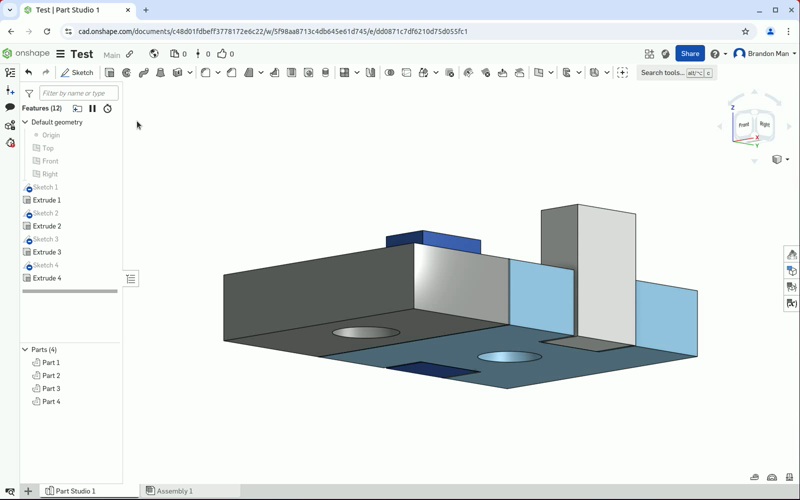
key(down, 3)
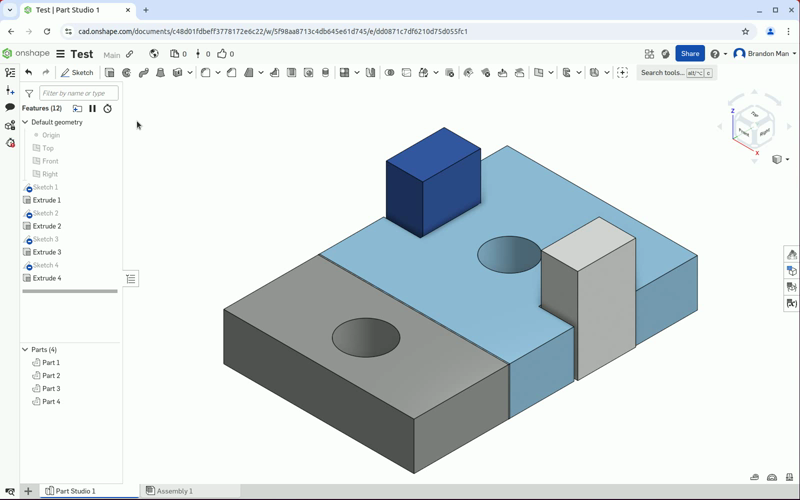
mouse_move(73, 189)
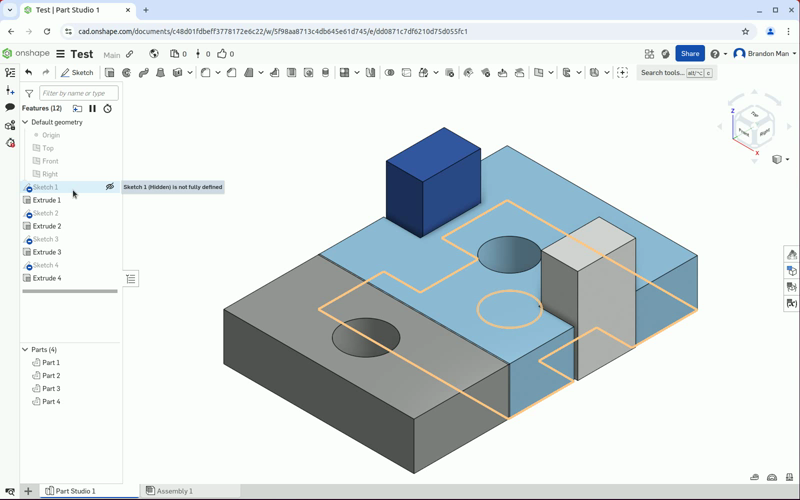
click(73, 189)